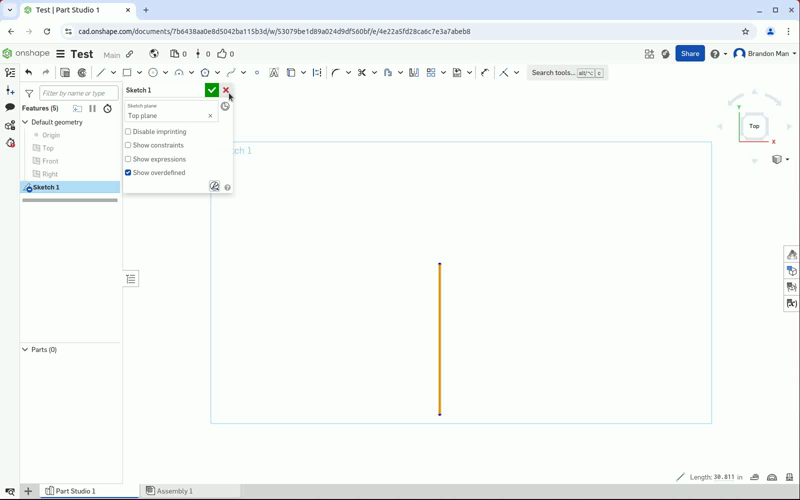
key(shift+h)
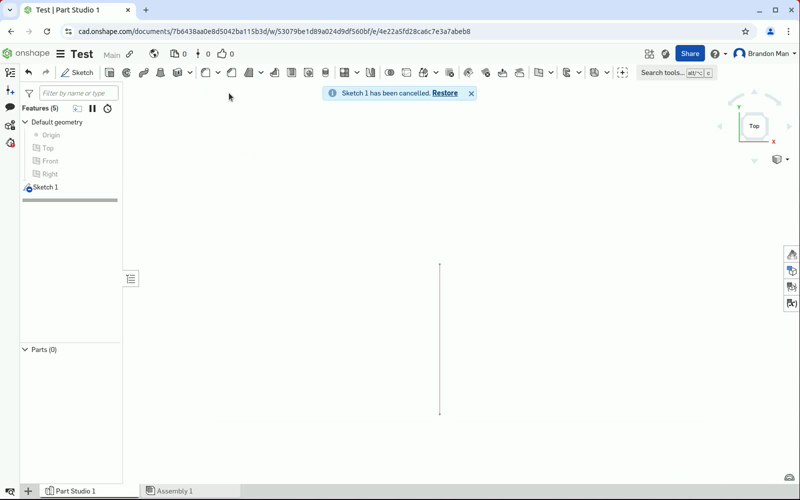
key(shift+s)
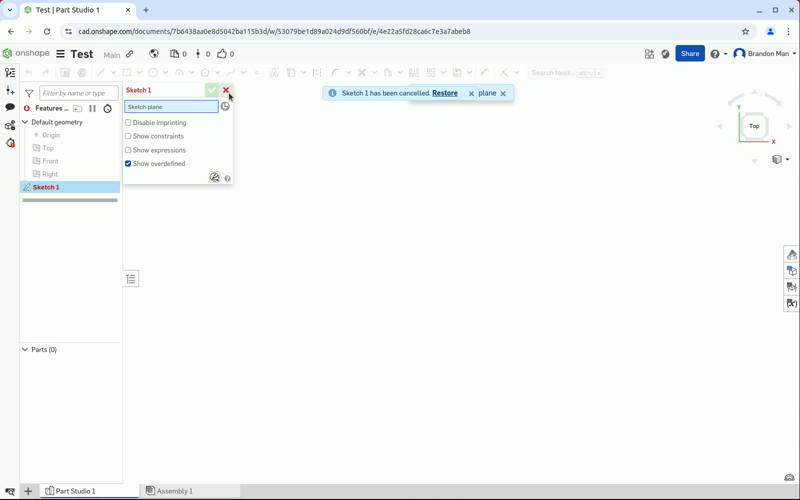
mouse_move(73, 150)
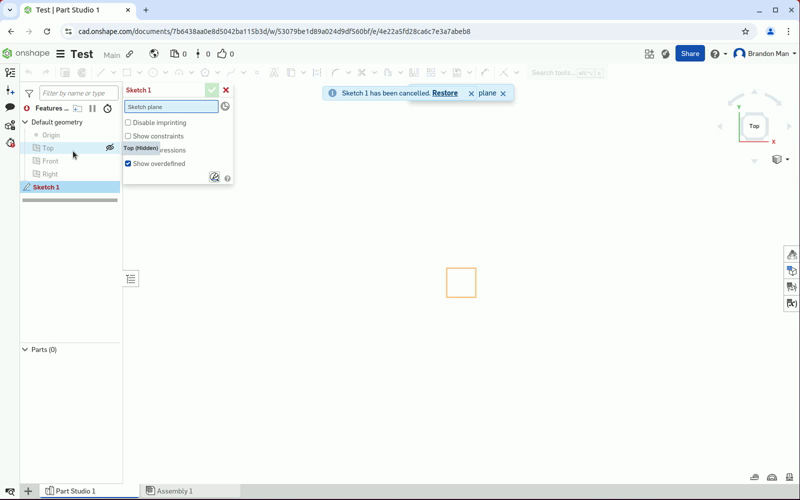
click(73, 150)
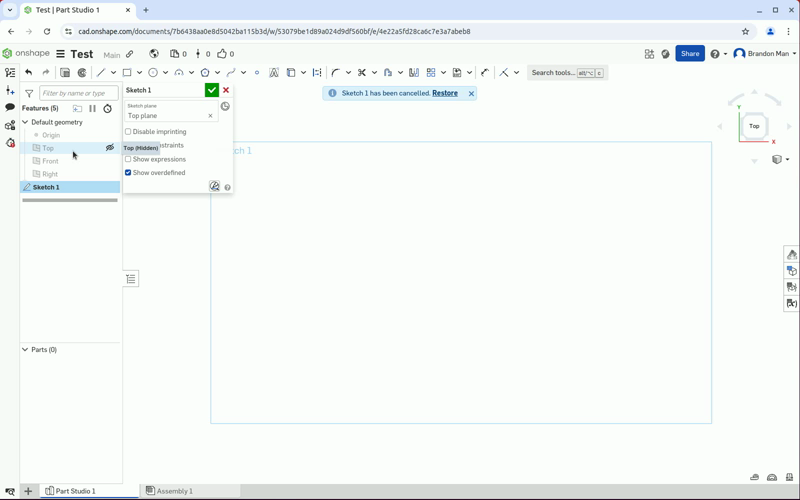
mouse_move(73, 352)
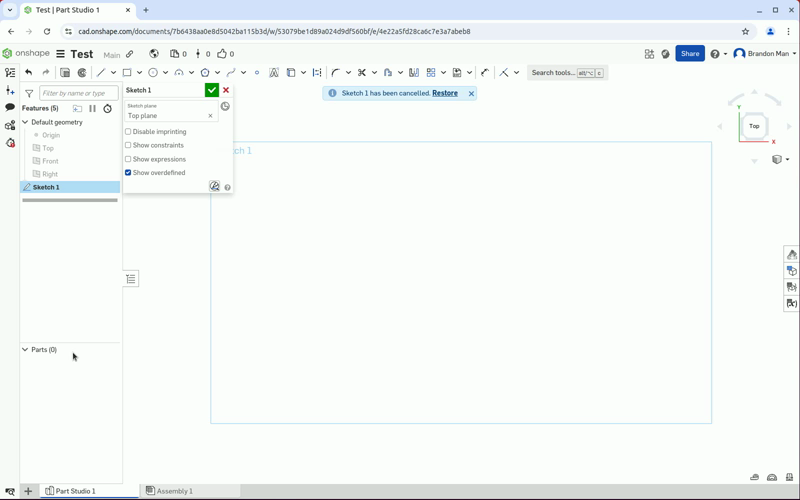
key(y)
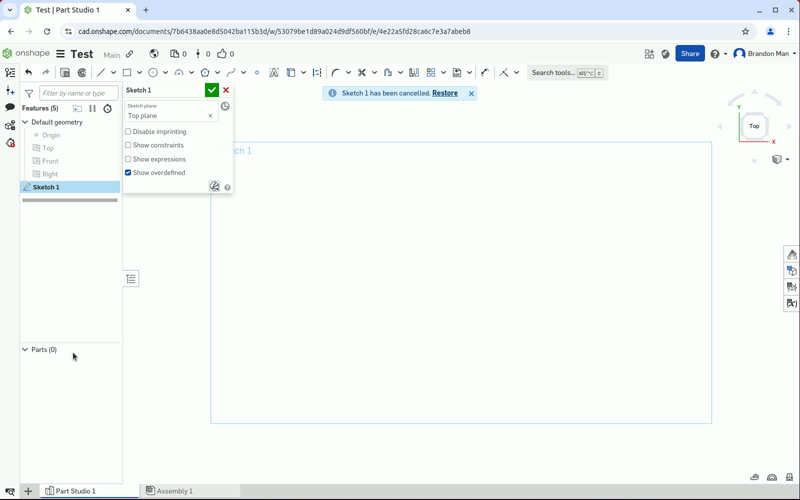
key(l)
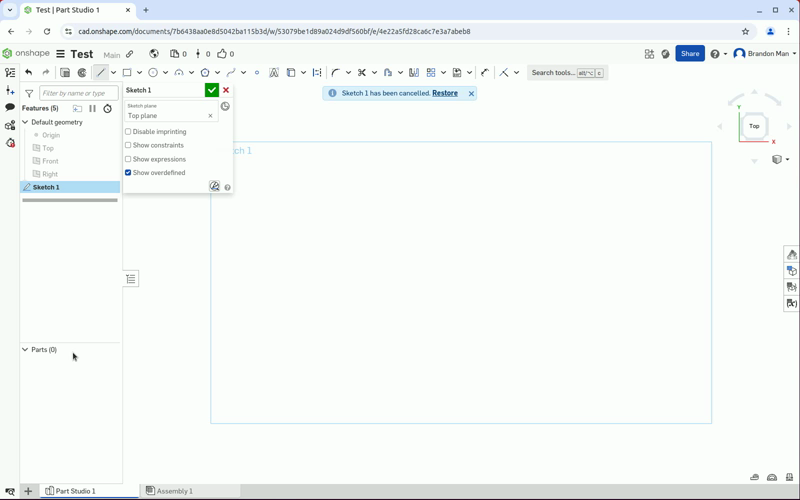
key_down(shift)
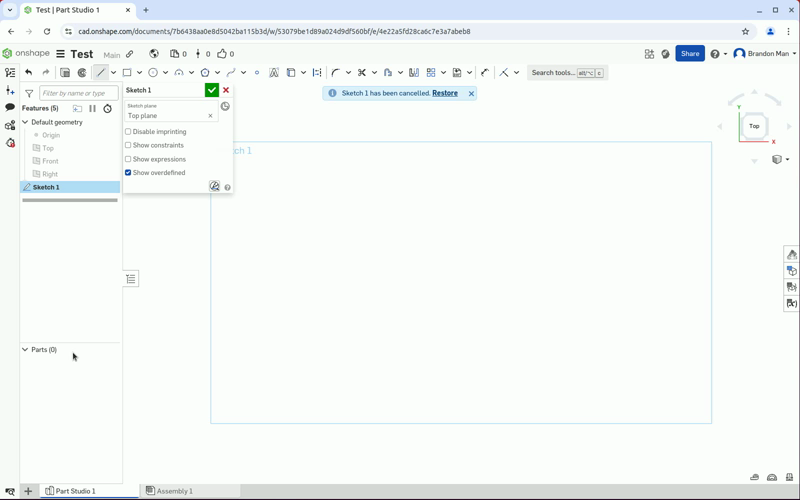
mouse_move(460, 282)
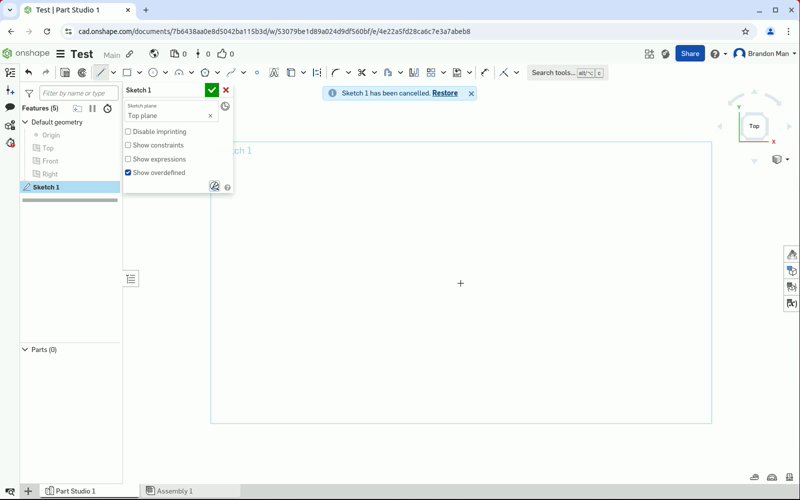
click(460, 282)
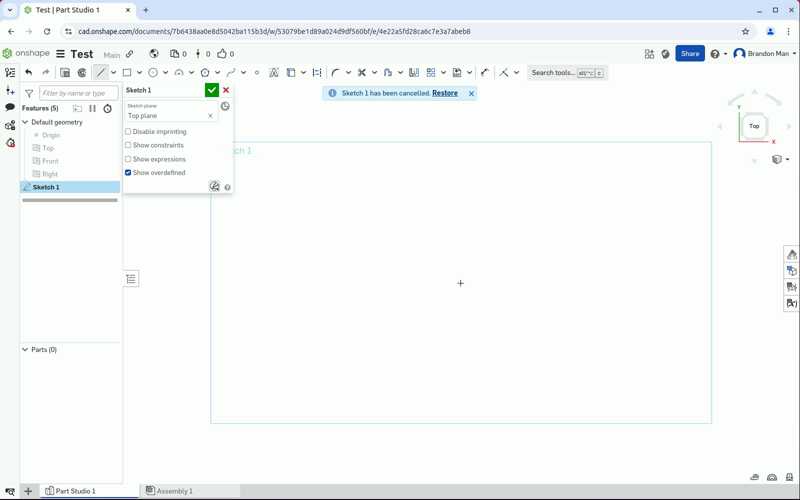
key_up(shift)
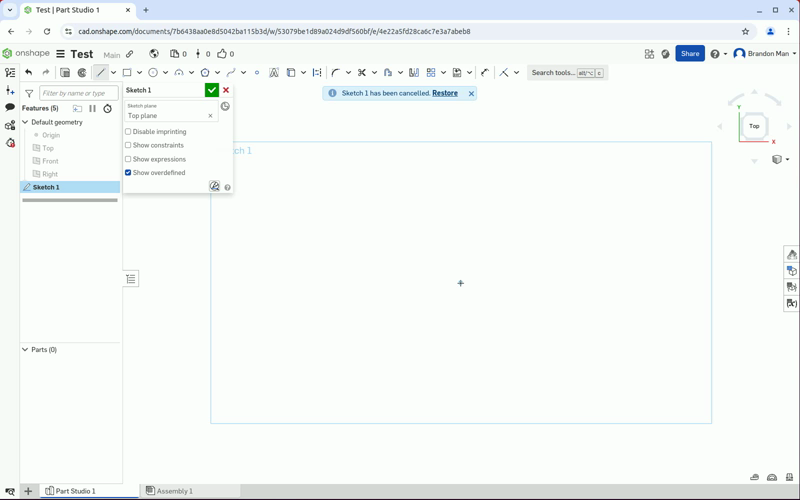
key_down(shift)
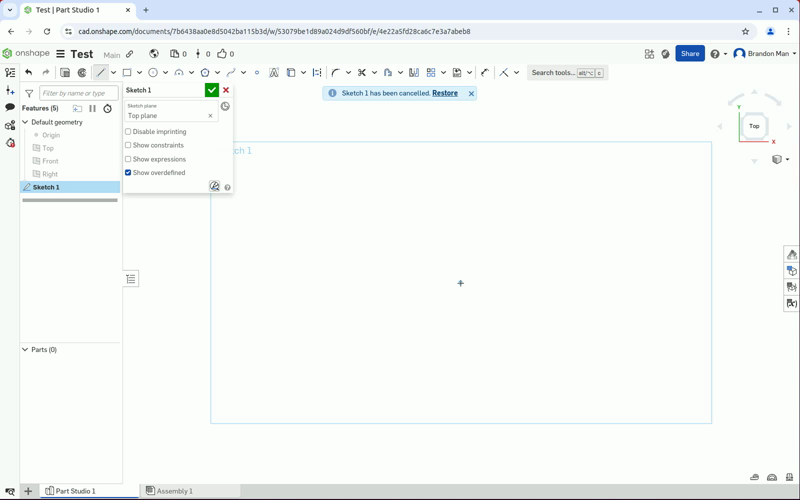
mouse_move(573, 282)
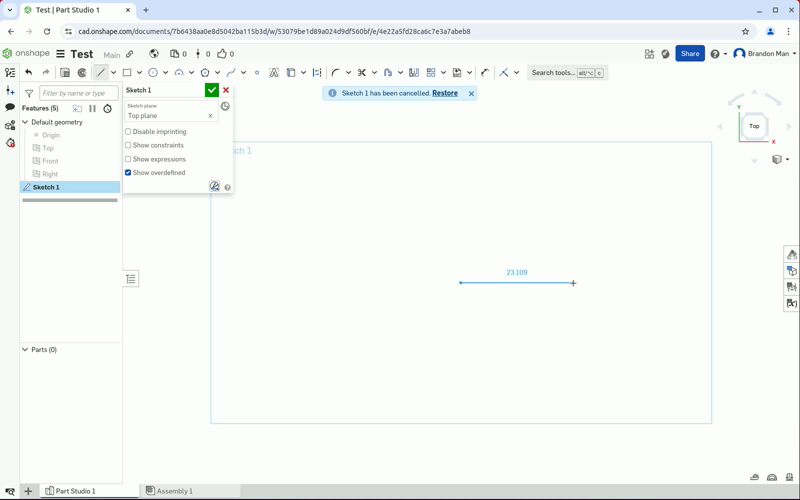
click(573, 282)
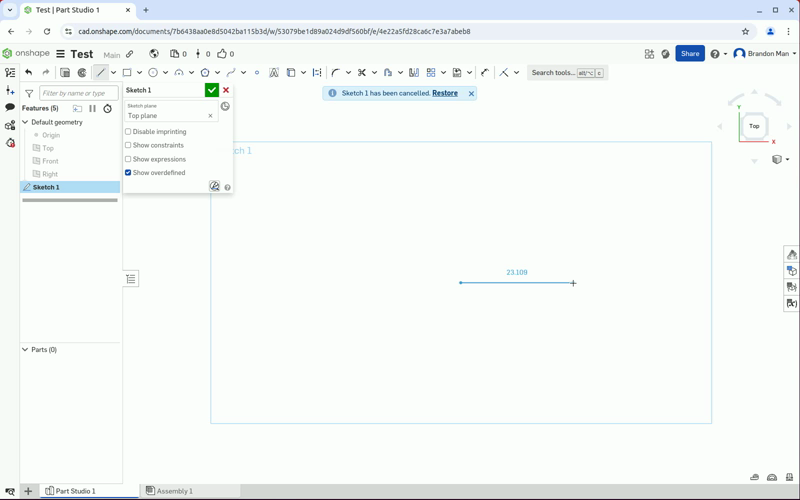
key_up(shift)
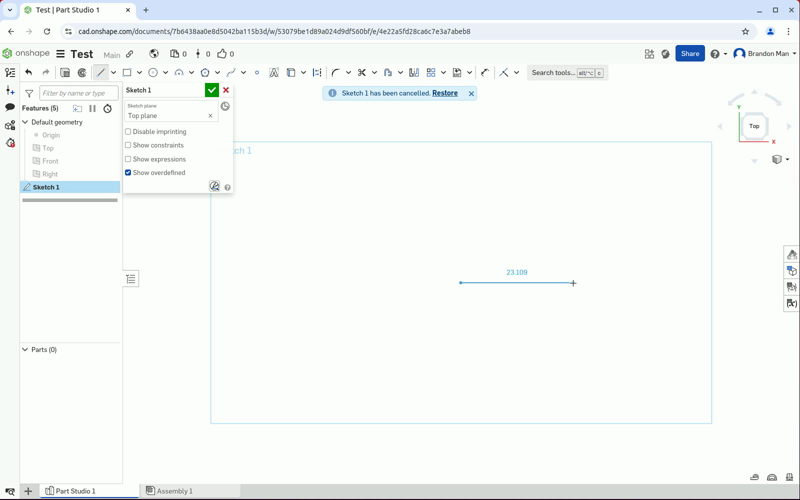
key_down(shift)
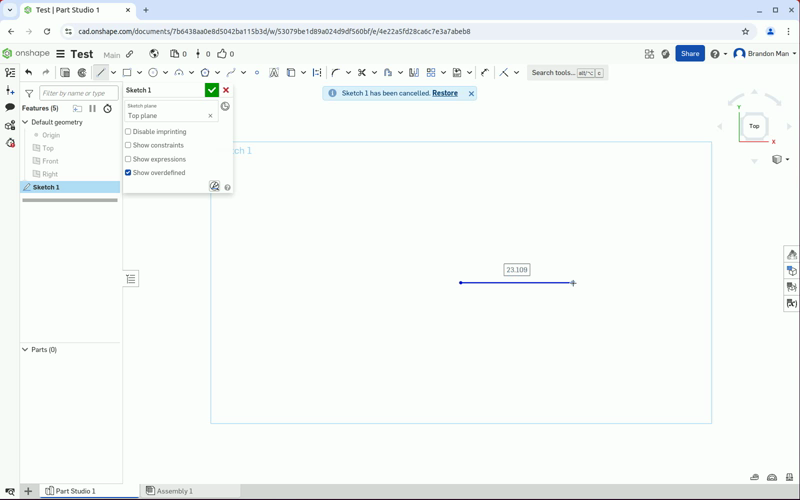
mouse_move(589, 282)
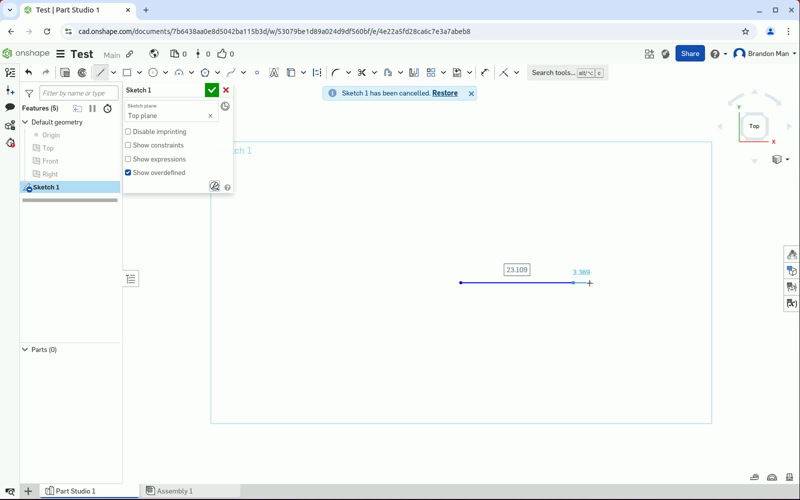
mouse_move(573, 245)
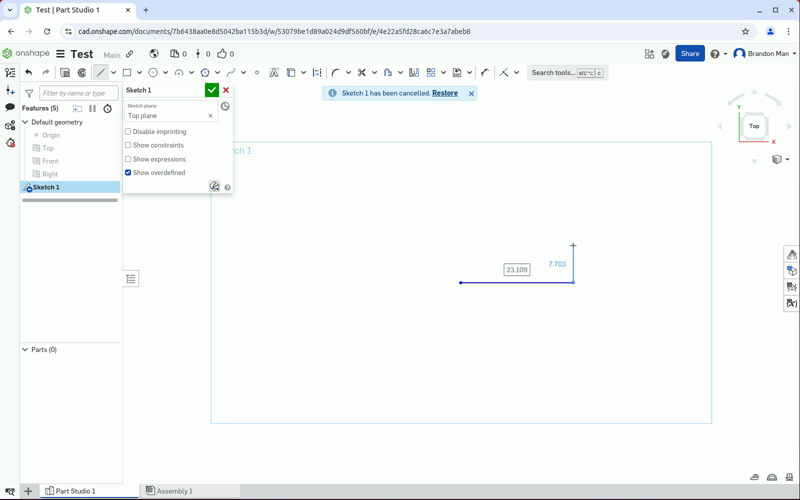
click(573, 245)
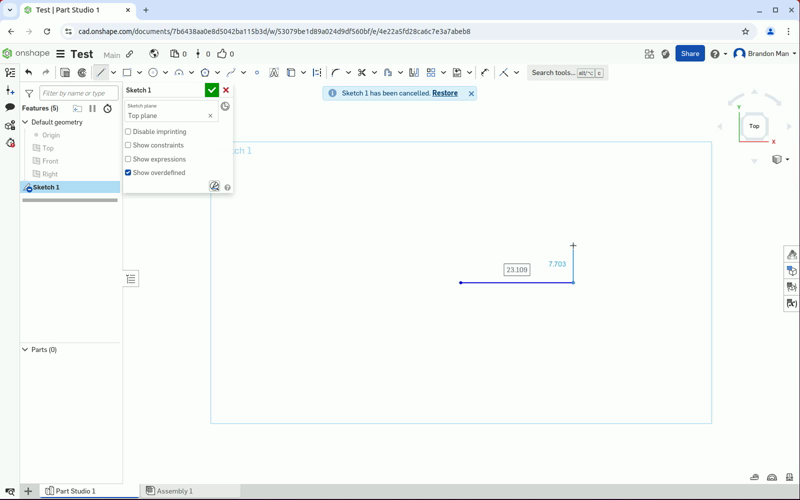
key_up(shift)
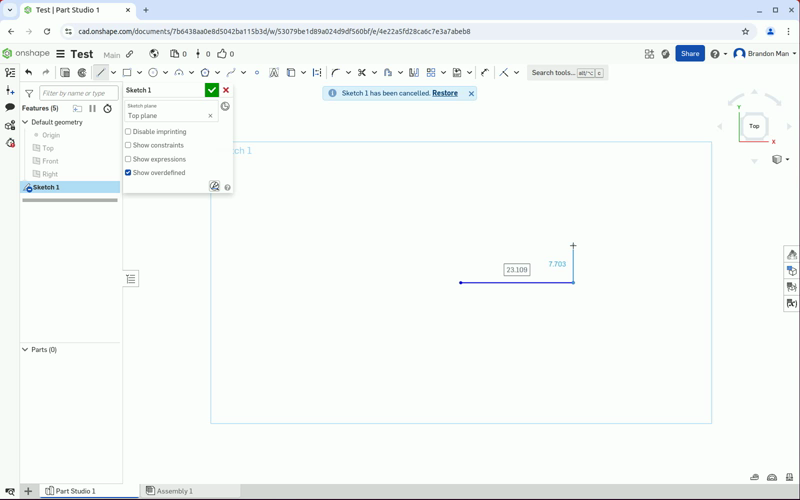
key_down(shift)
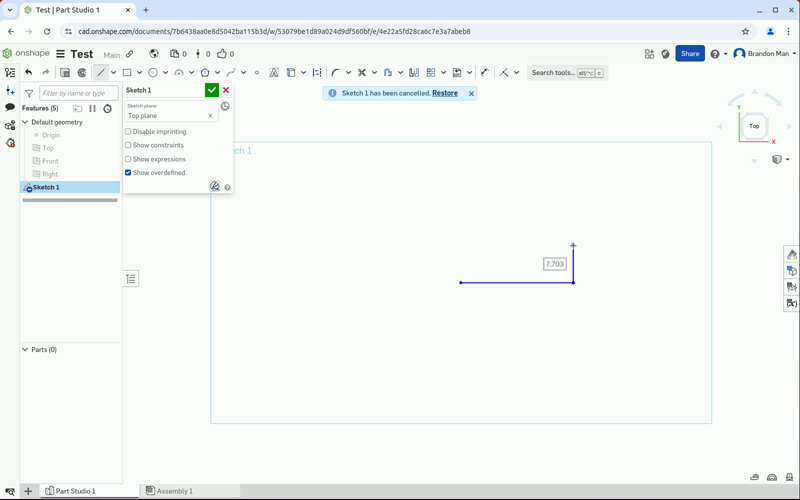
mouse_move(460, 245)
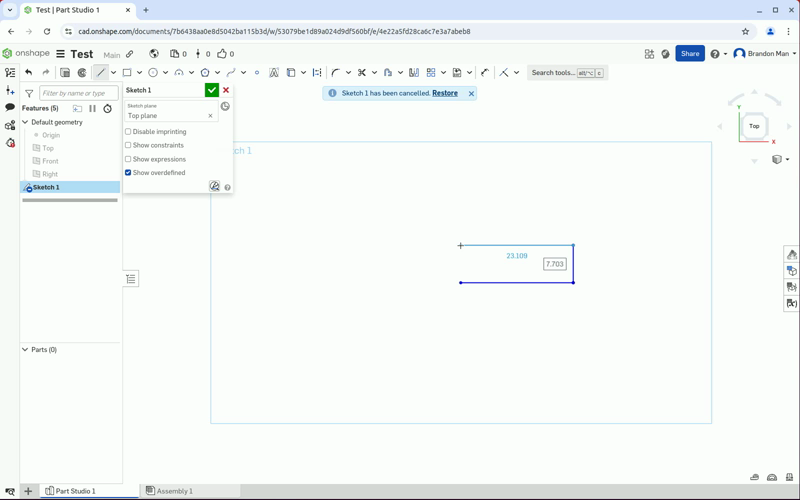
click(460, 245)
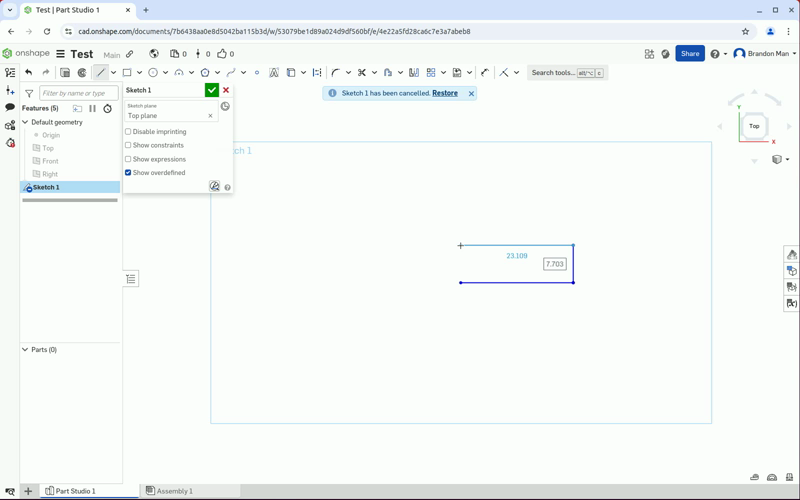
key_up(shift)
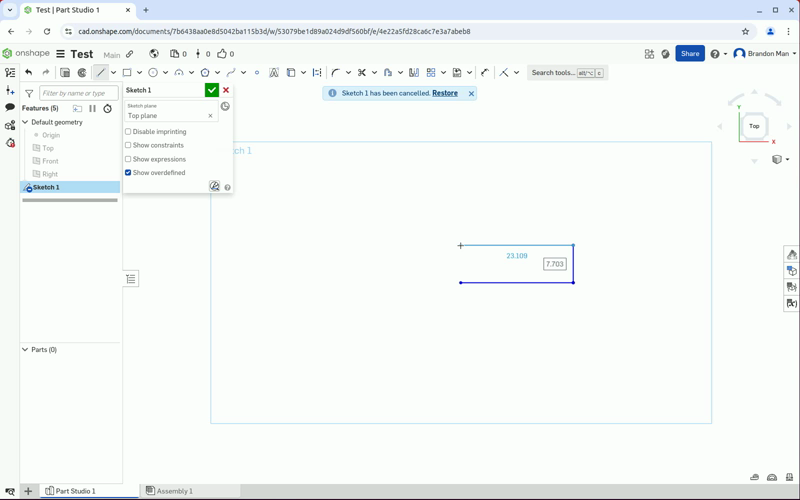
mouse_move(490, 245)
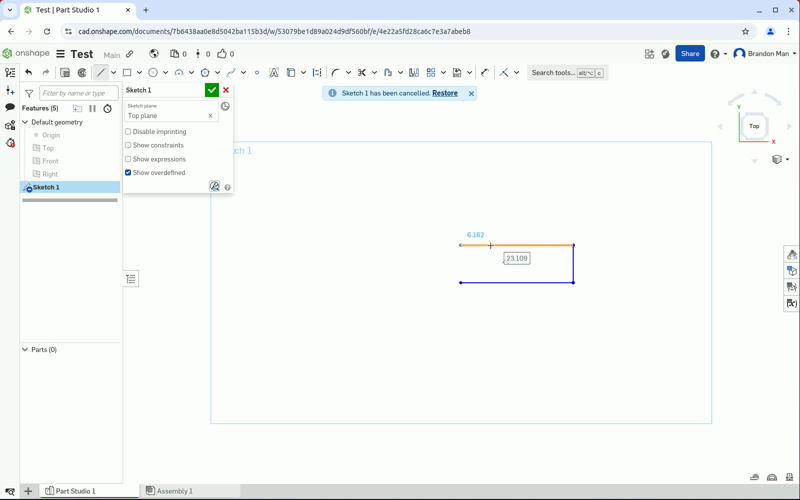
key_down(shift)
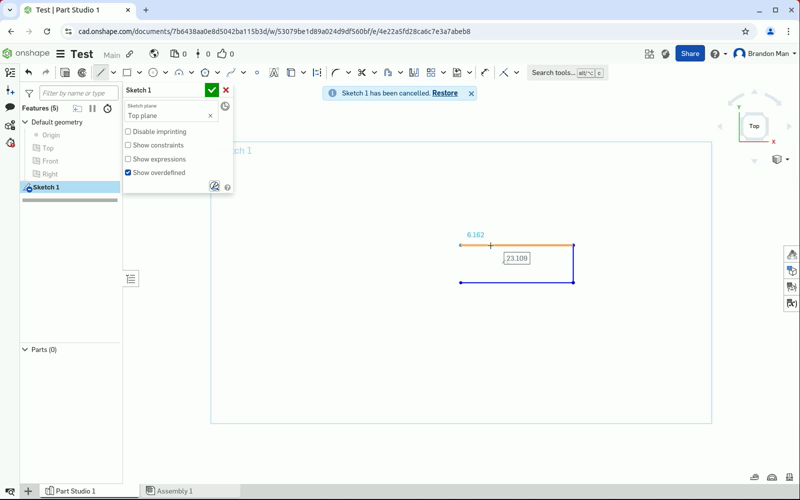
mouse_move(460, 282)
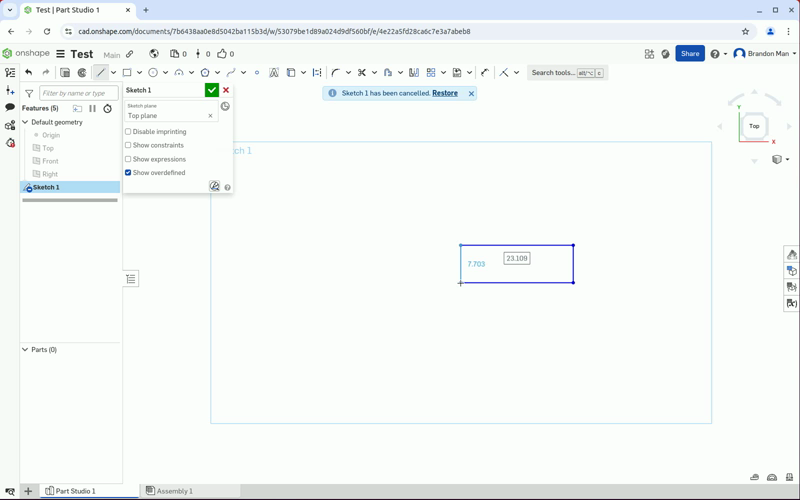
key_up(shift)
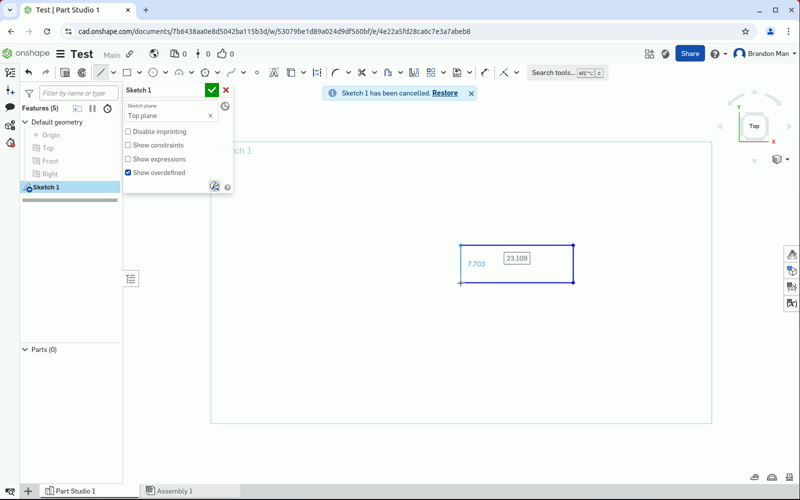
click(460, 282)
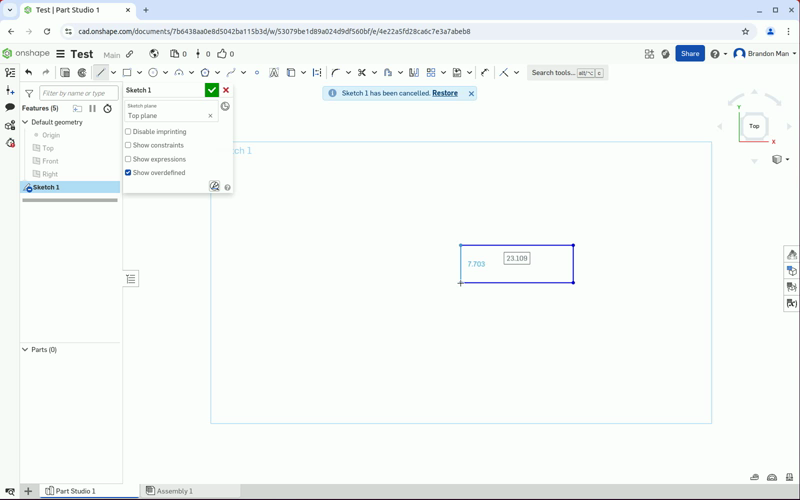
key(esc)
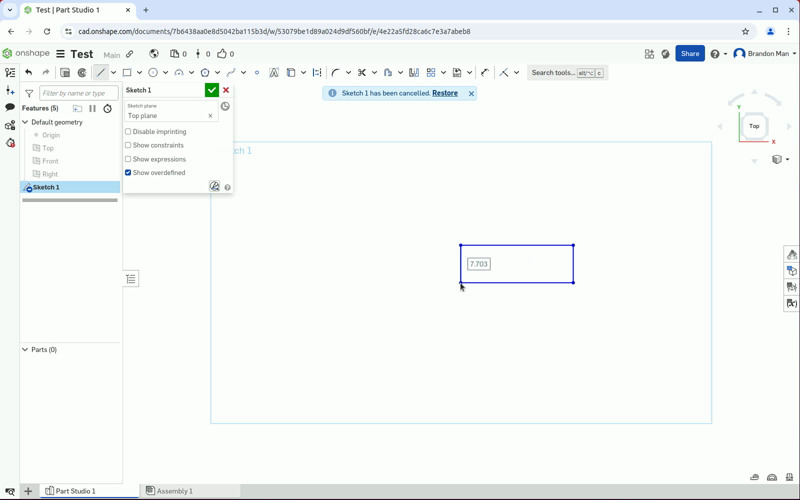
mouse_move(532, 279)
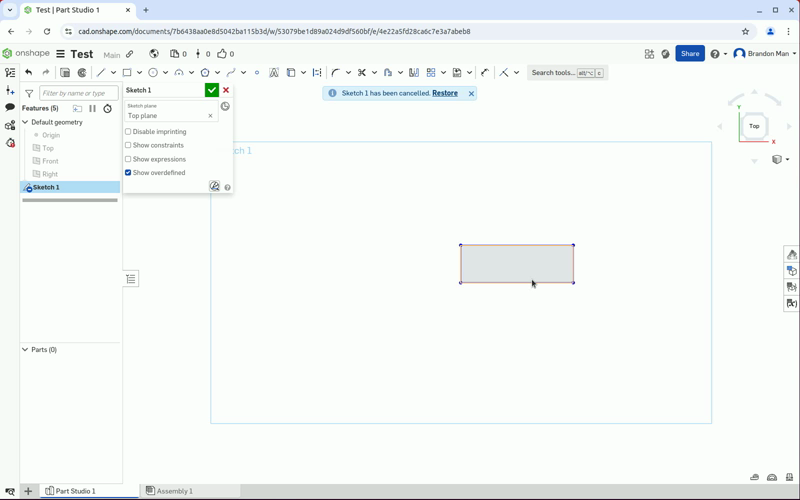
click(532, 279)
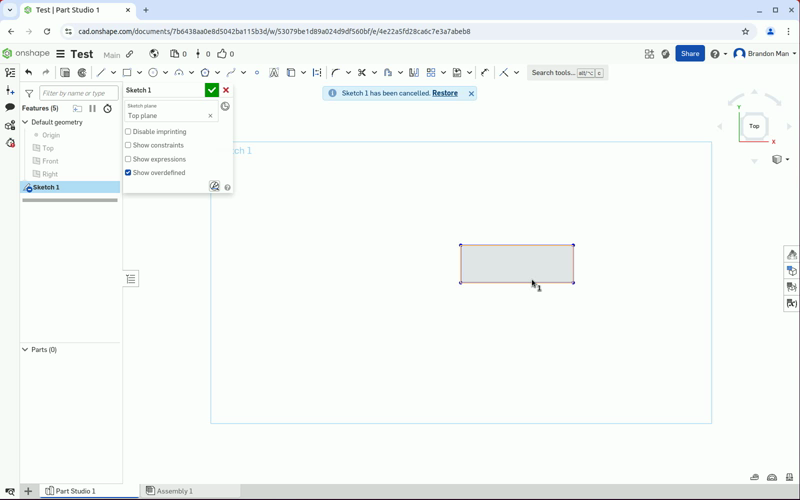
mouse_move(73, 352)
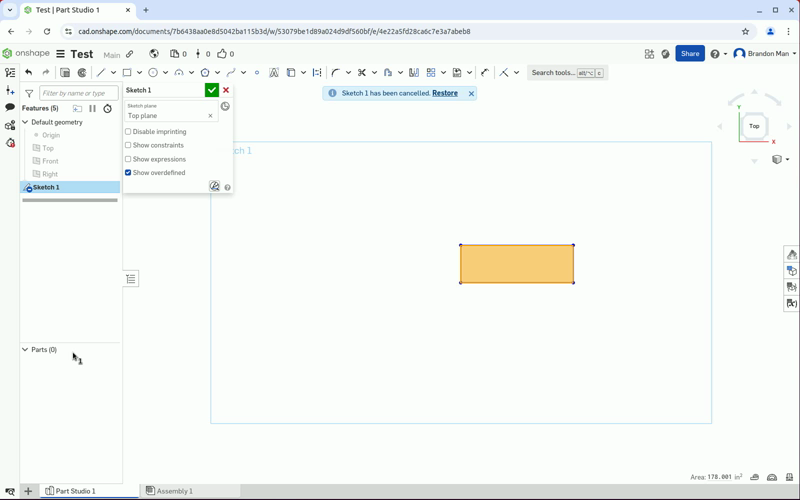
key(shift+y)
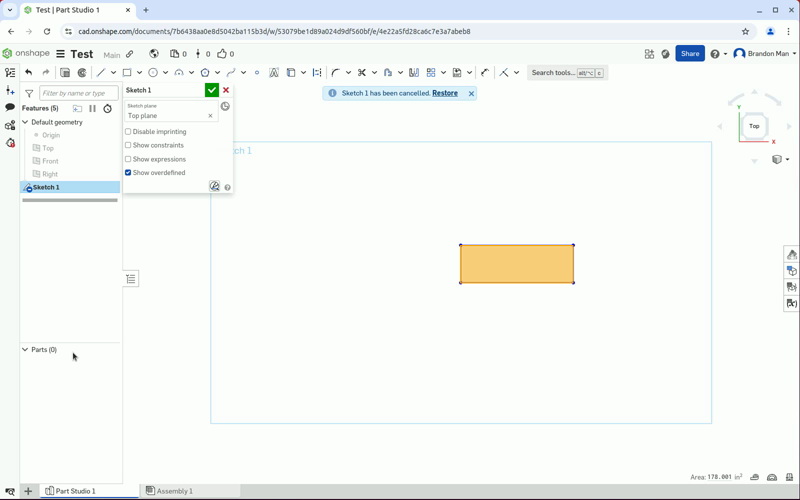
key(shift+e)
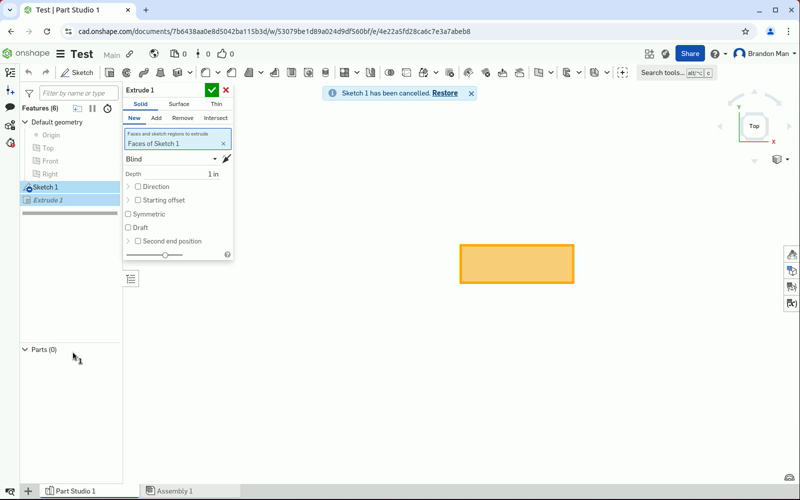
mouse_move(143, 106)
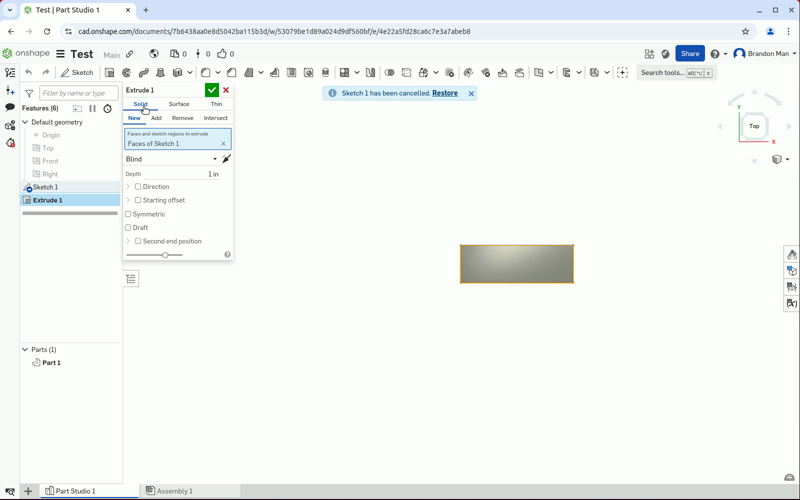
click(143, 106)
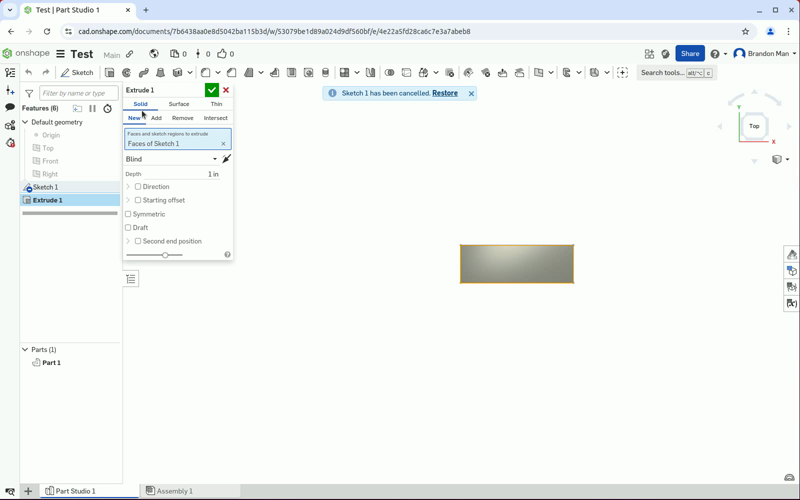
mouse_move(137, 120)
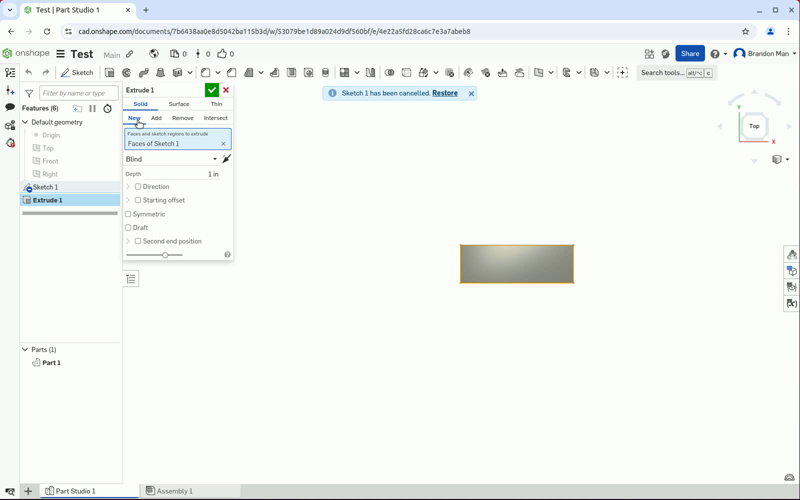
click(137, 120)
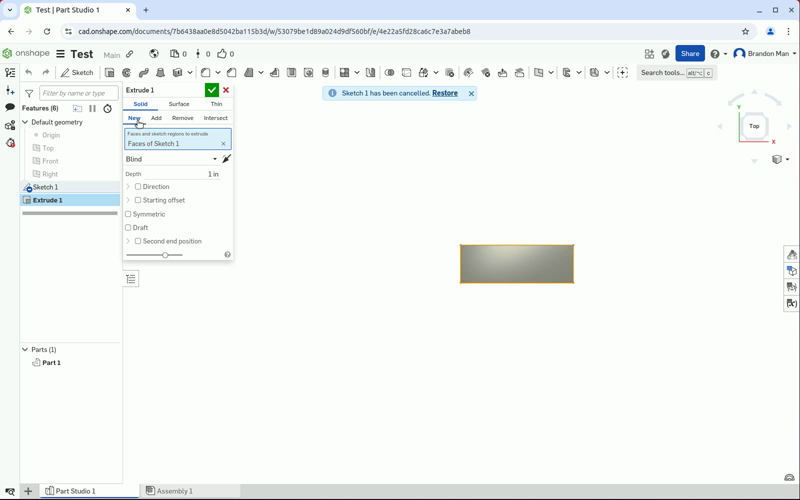
key(tab, 4)
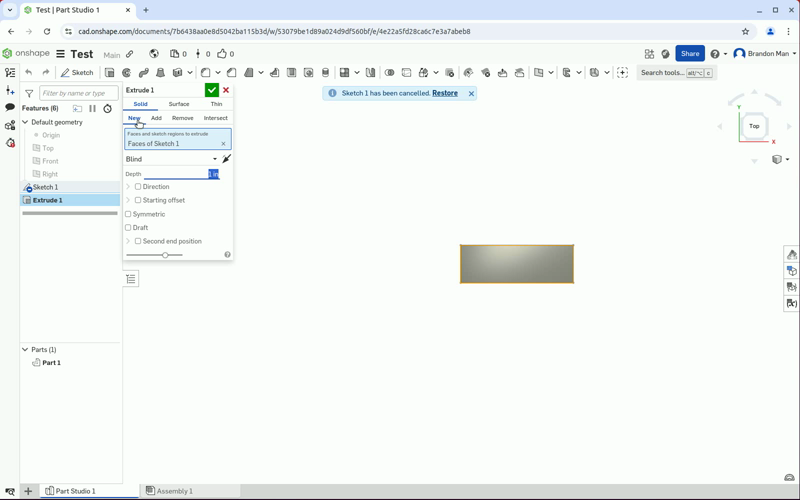
text(1.444)
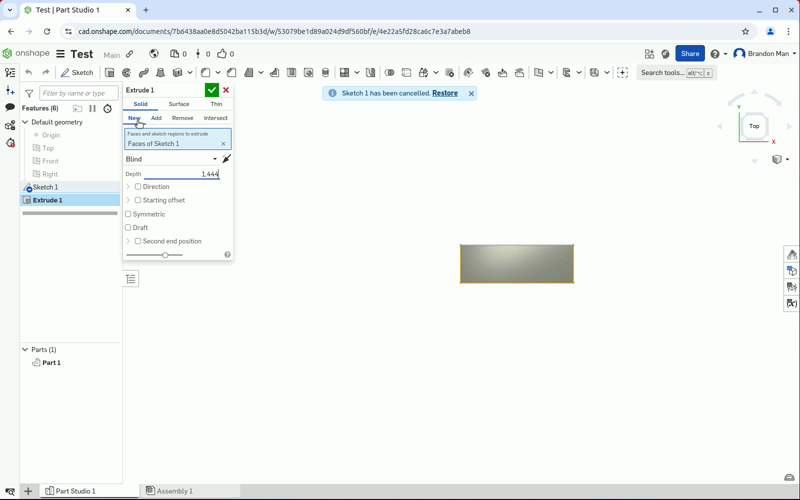
key(enter)
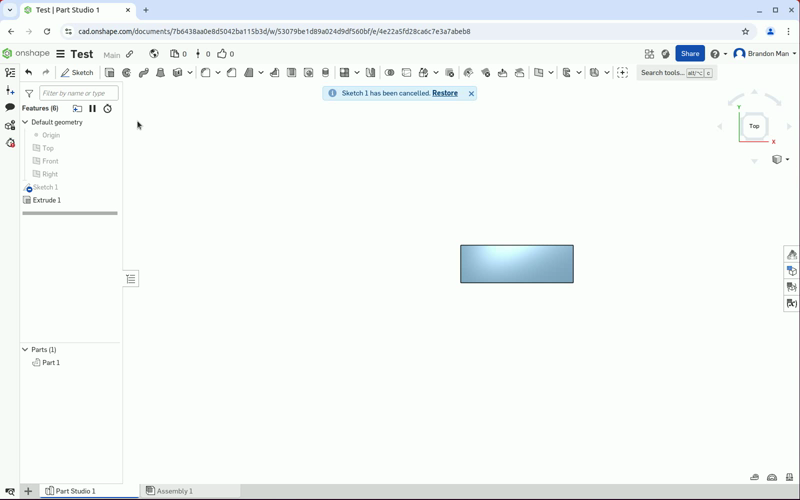
key(shift+h)
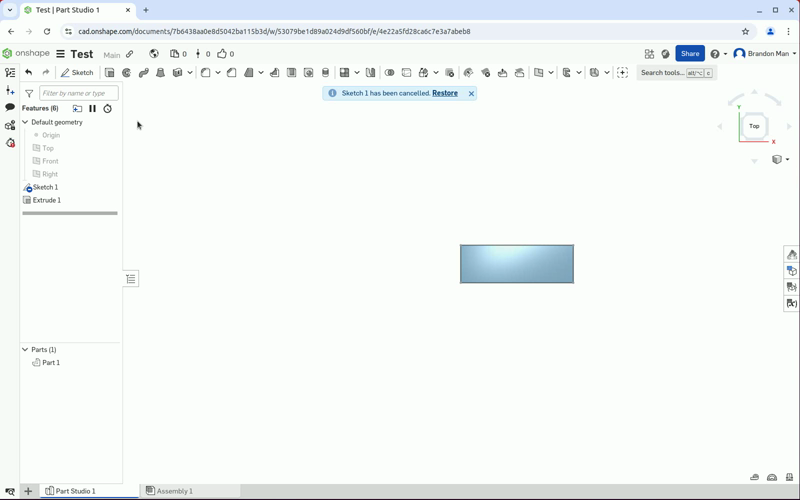
key(shift+h)
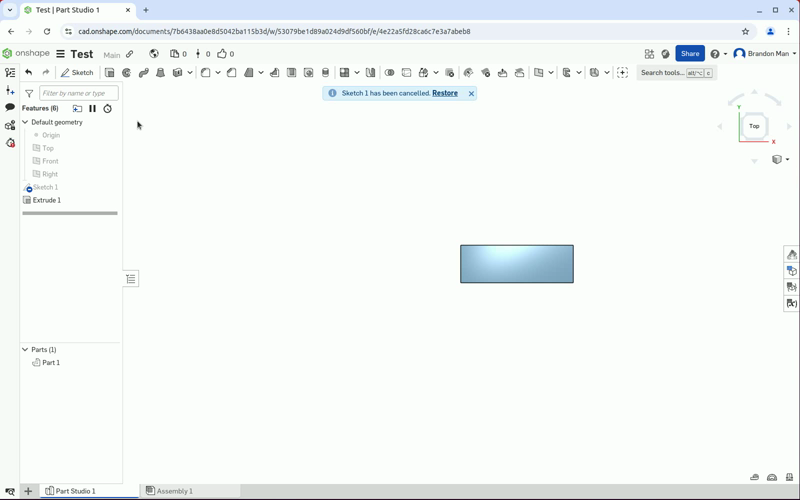
mouse_move(73, 189)
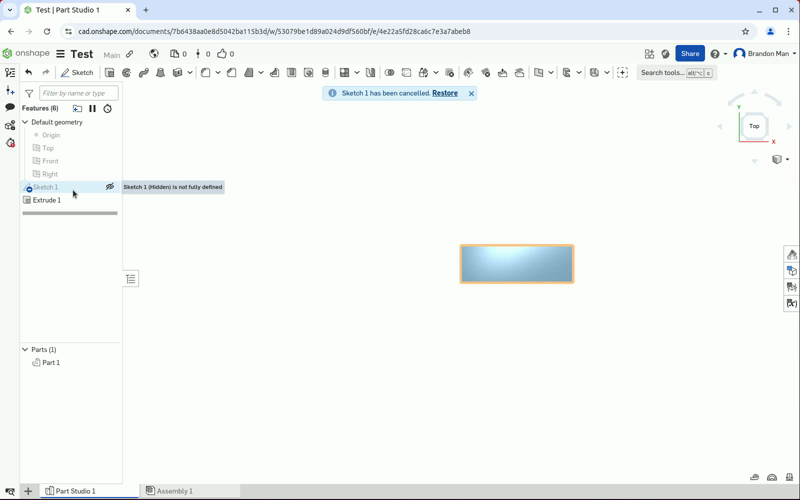
click(73, 189)
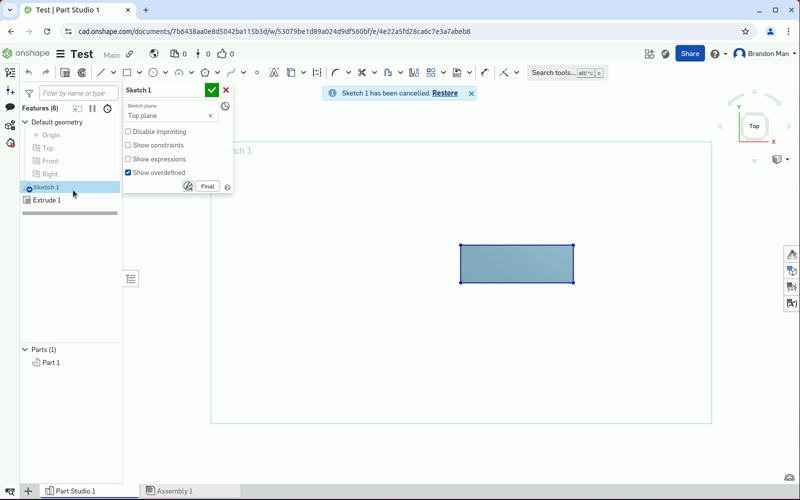
mouse_move(229, 92)
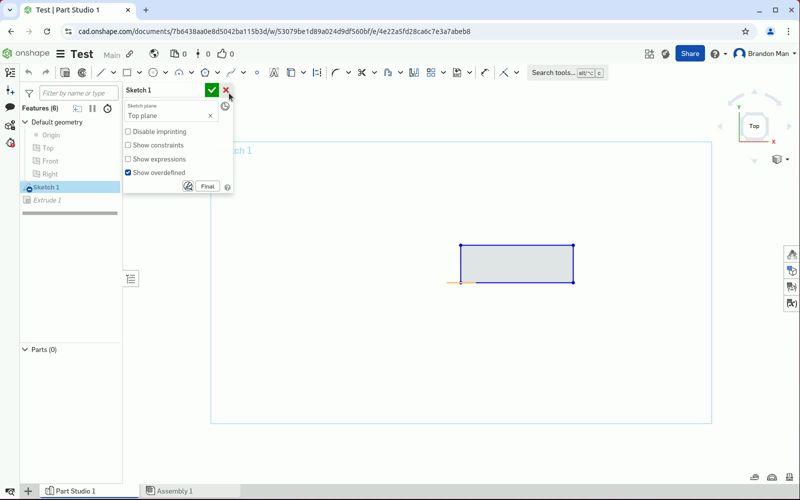
click(229, 92)
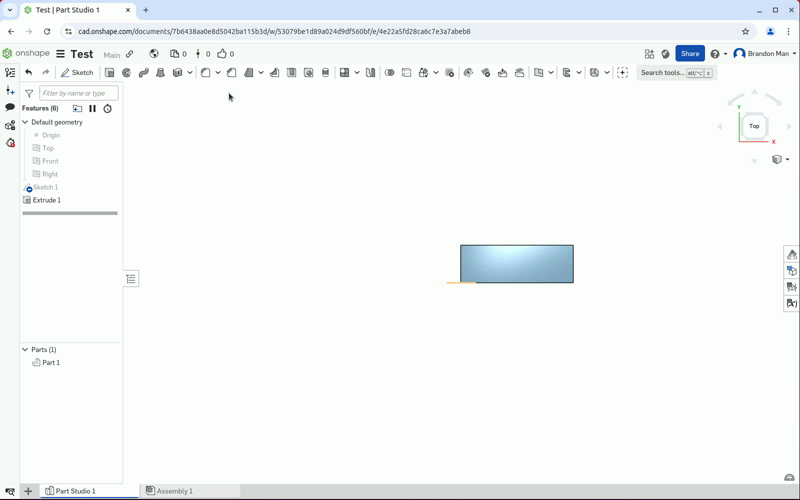
mouse_move(73, 352)
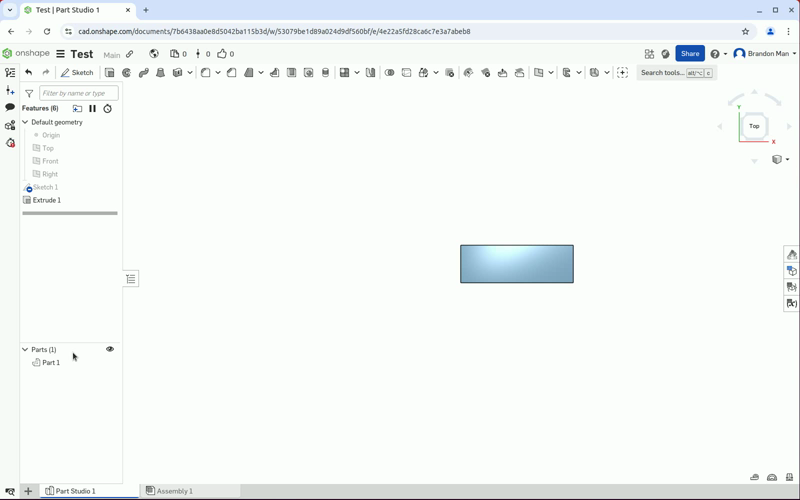
key(y)
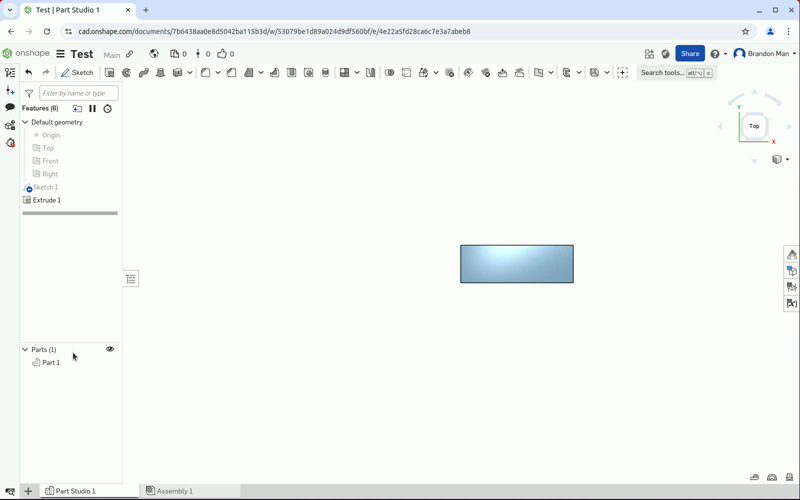
key(shift+p)
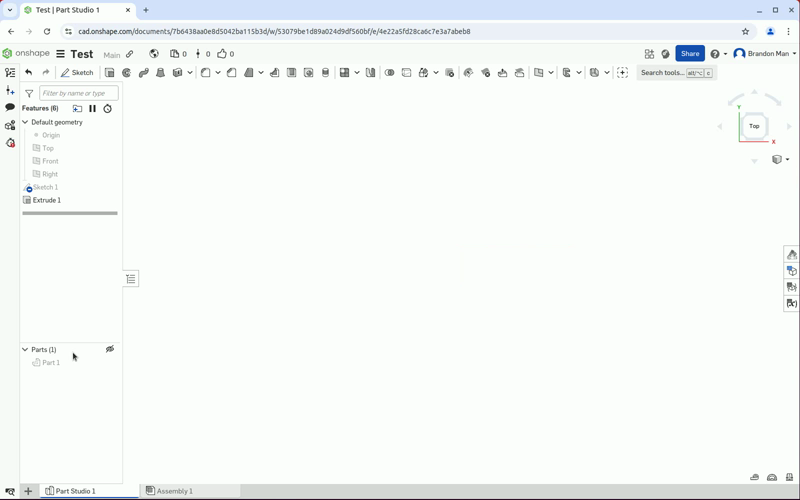
key(space)
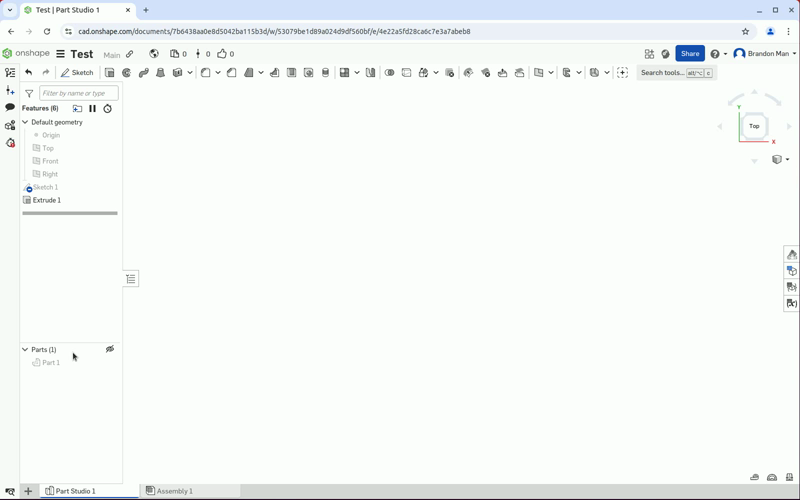
key_down(shift)
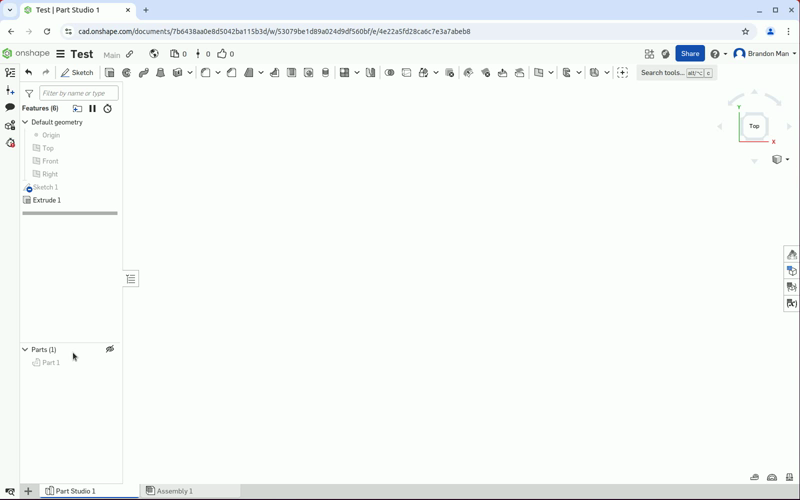
key(up)
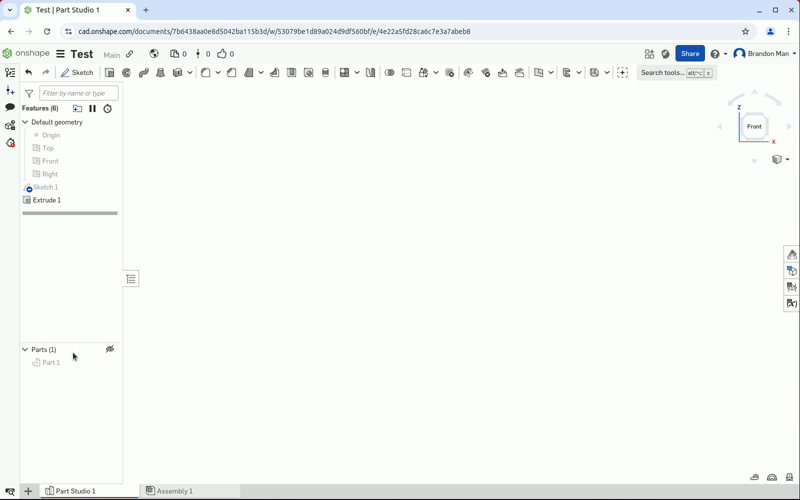
key_up(shift)
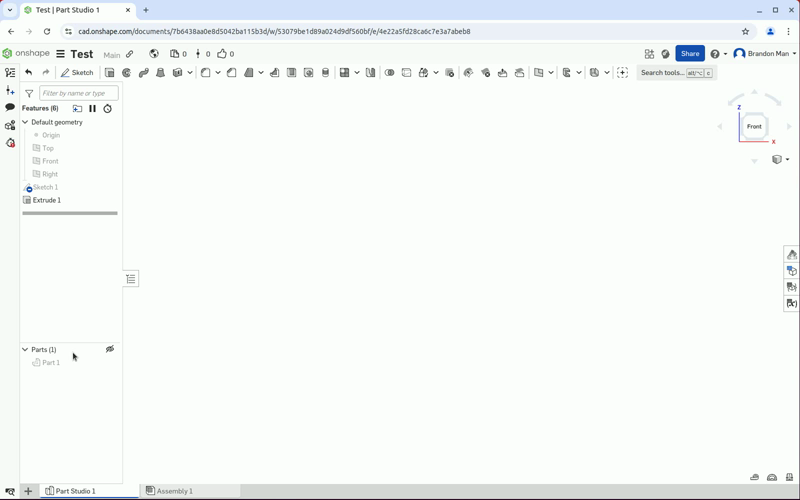
key(space)
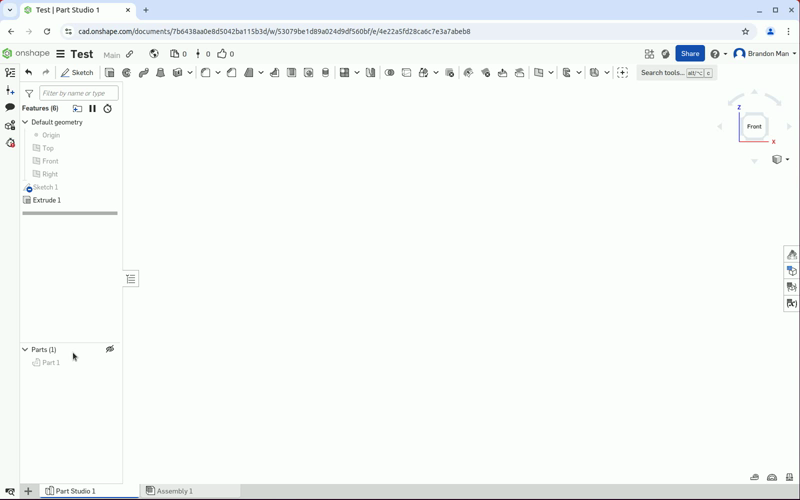
key_down(shift)
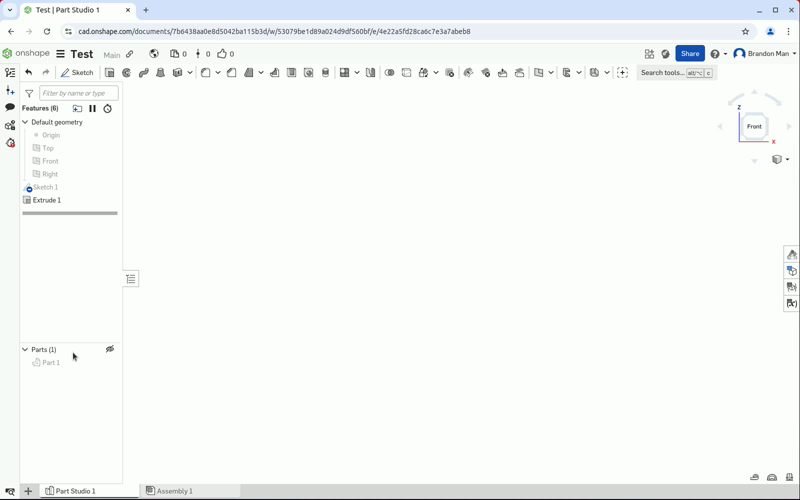
key(left)
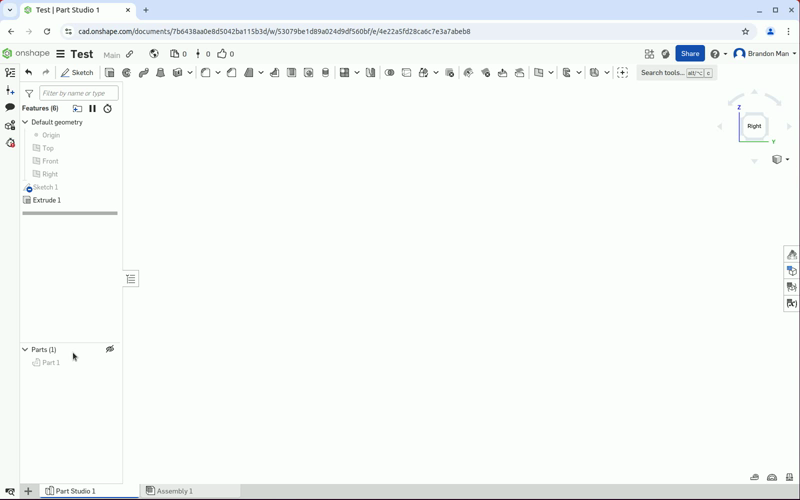
key_up(shift)
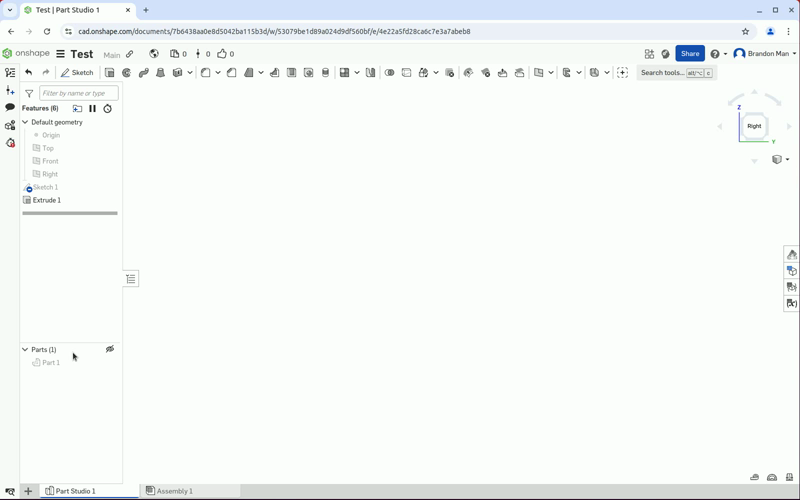
mouse_move(73, 352)
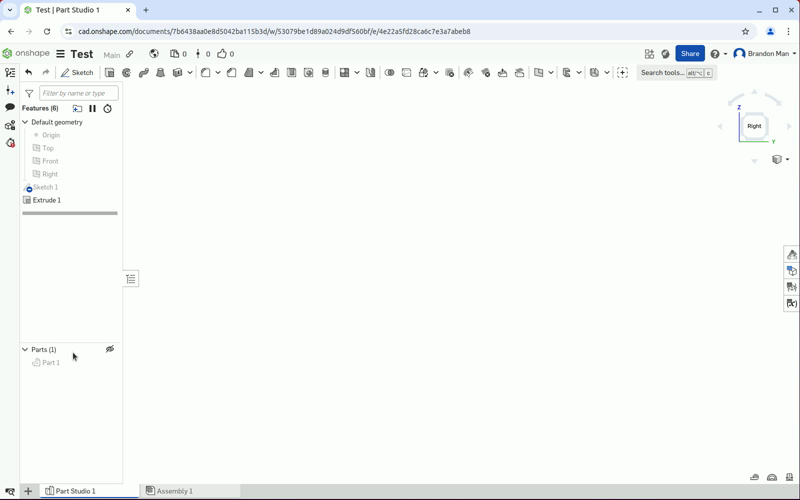
key(shift+y)
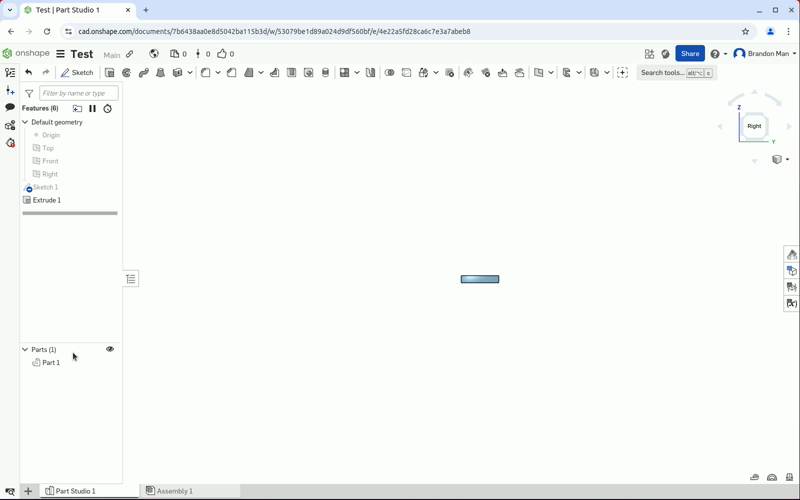
mouse_move(541, 75)
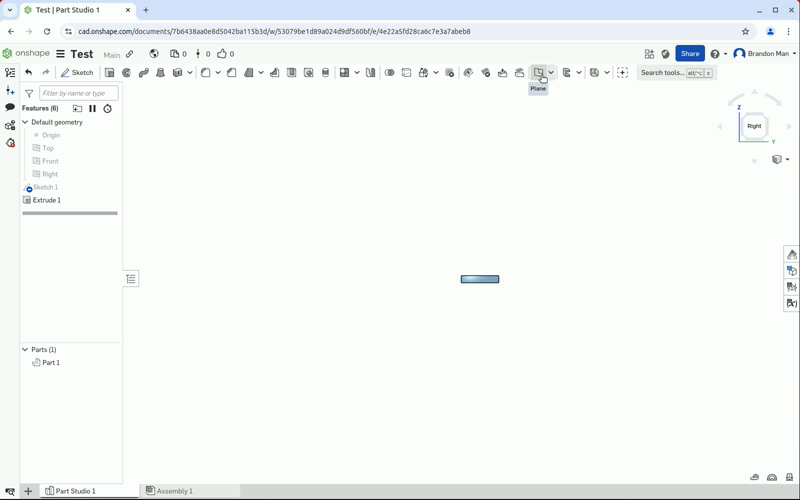
click(541, 75)
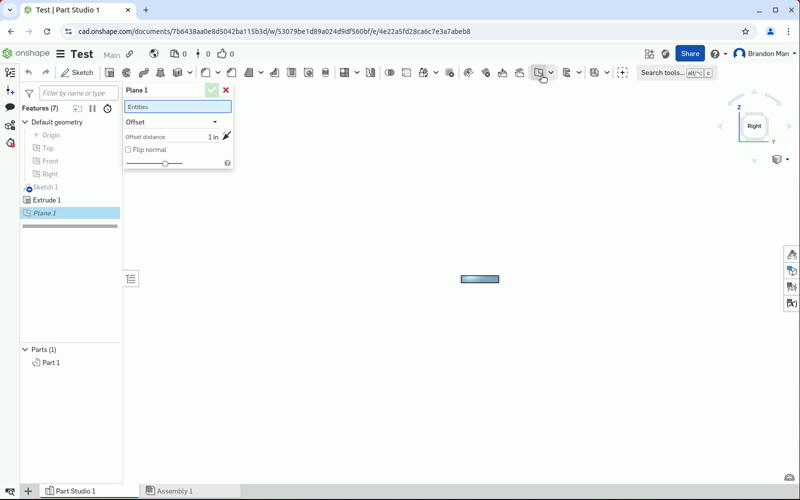
mouse_move(73, 176)
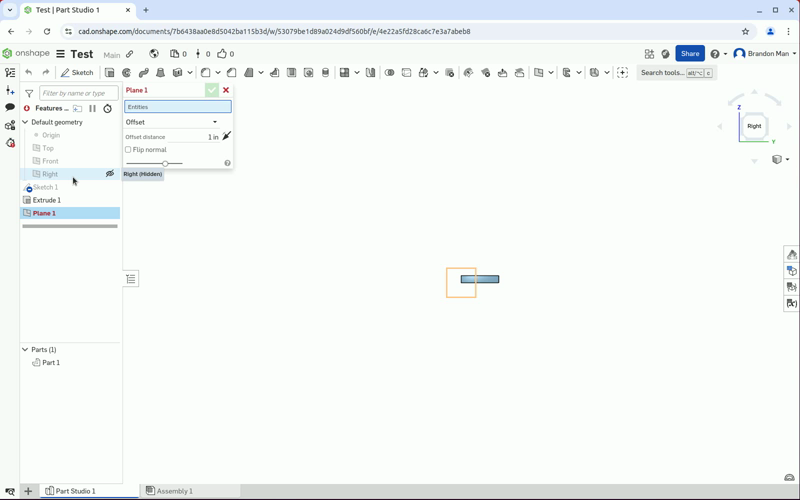
click(73, 176)
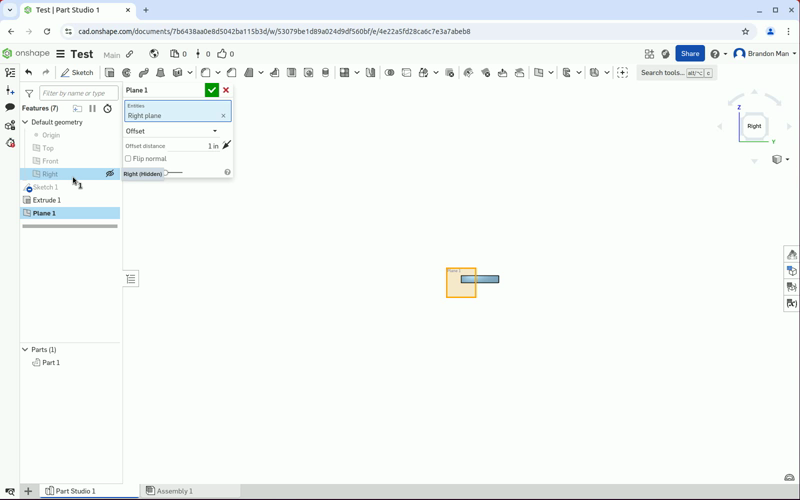
key(tab, 2)
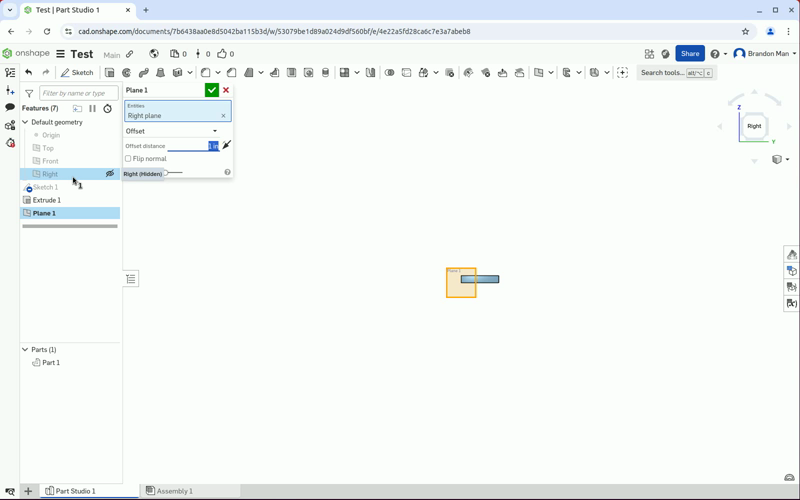
text(23.108)
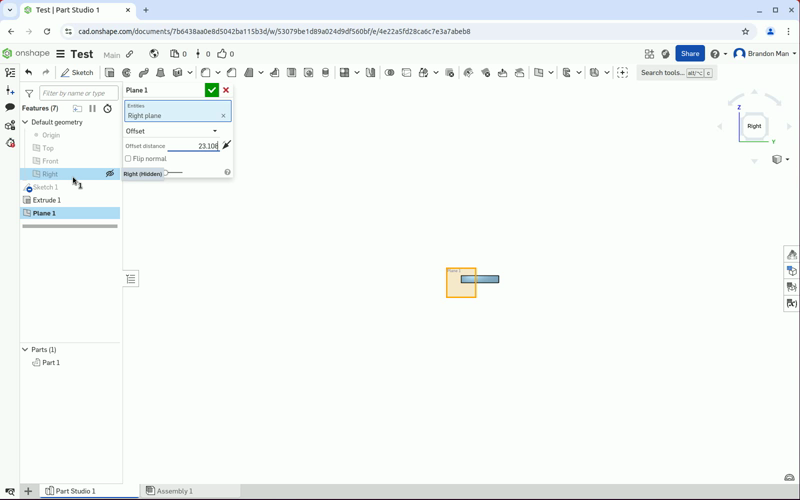
key(enter, 2)
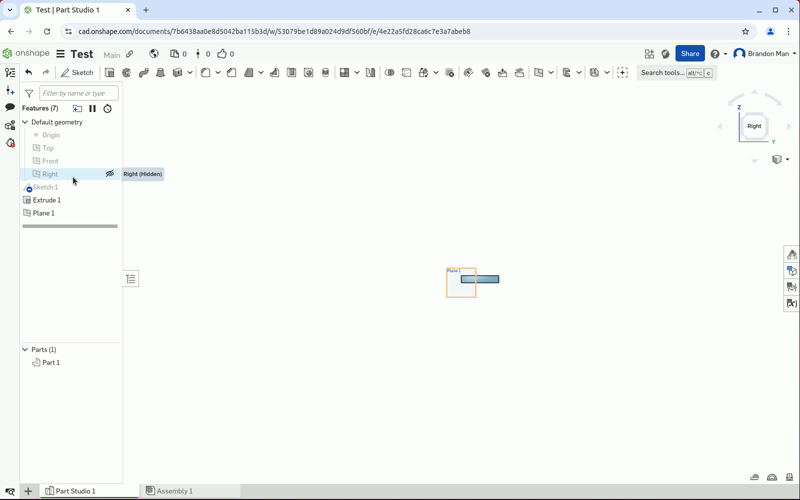
key(shift+s)
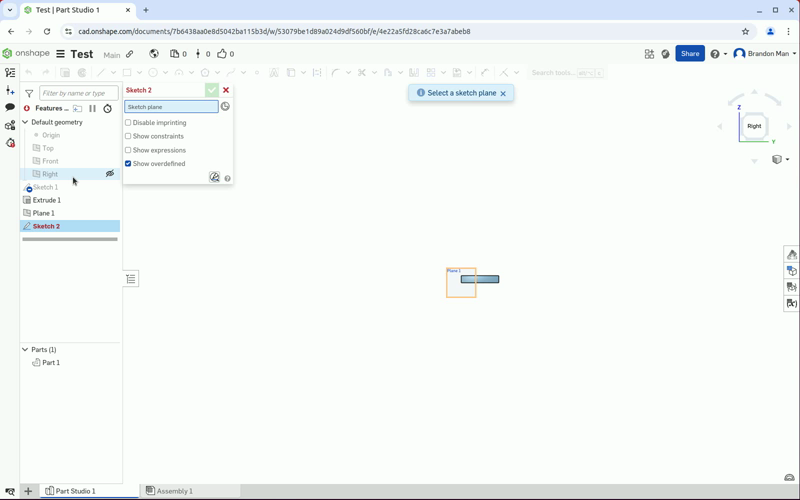
mouse_move(73, 215)
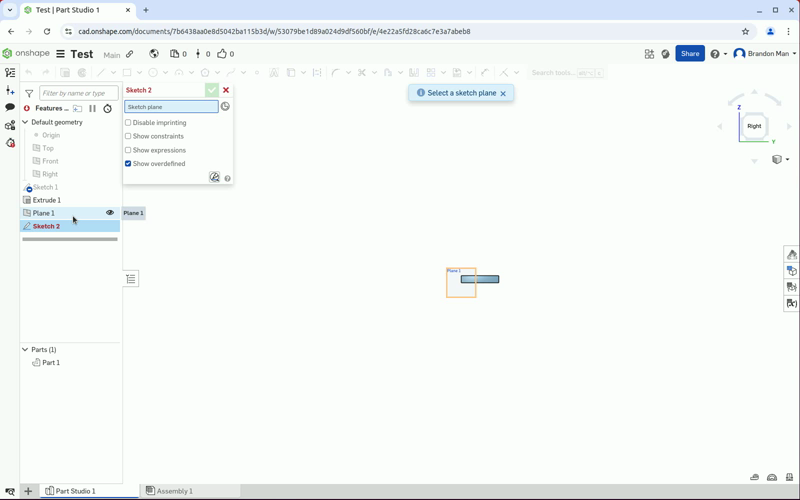
click(73, 215)
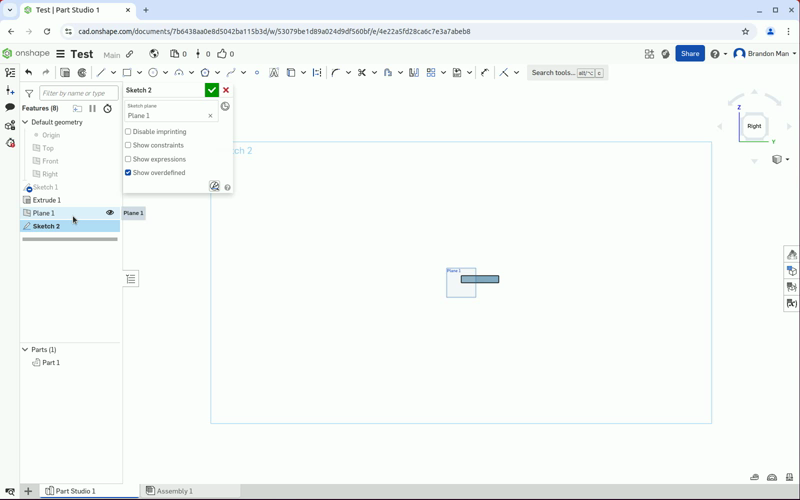
mouse_move(73, 352)
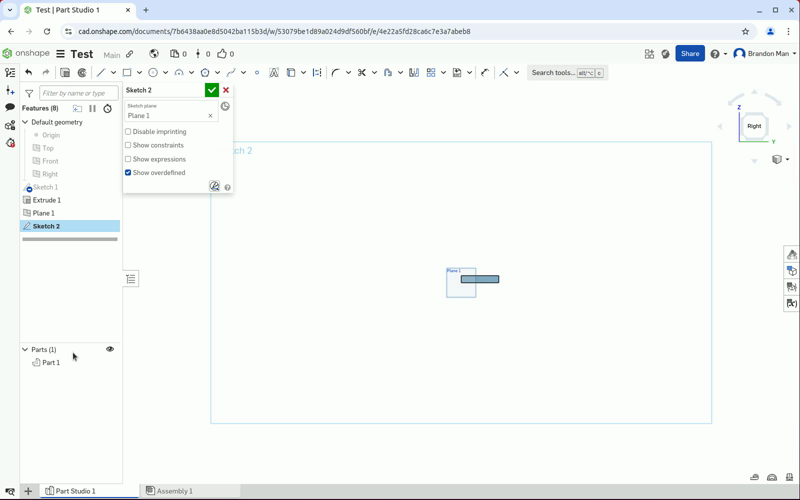
key(y)
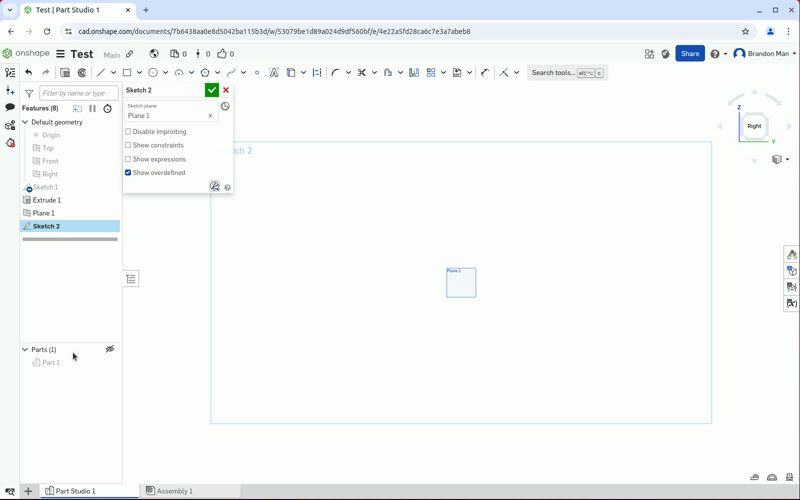
key(l)
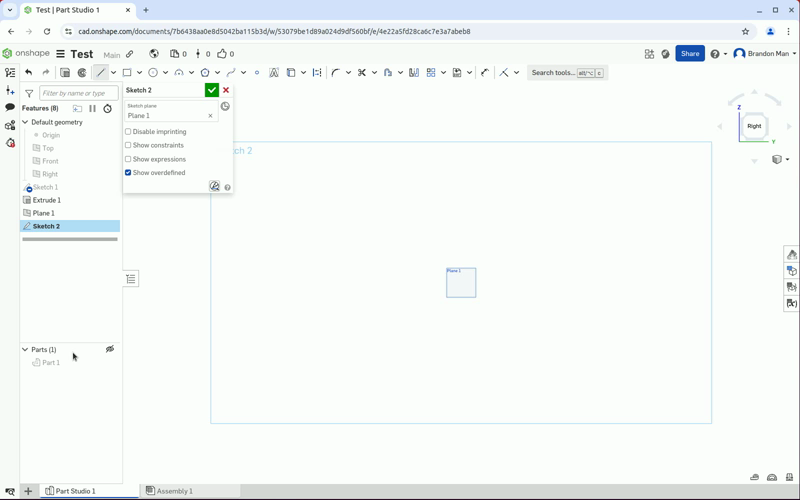
key_down(shift)
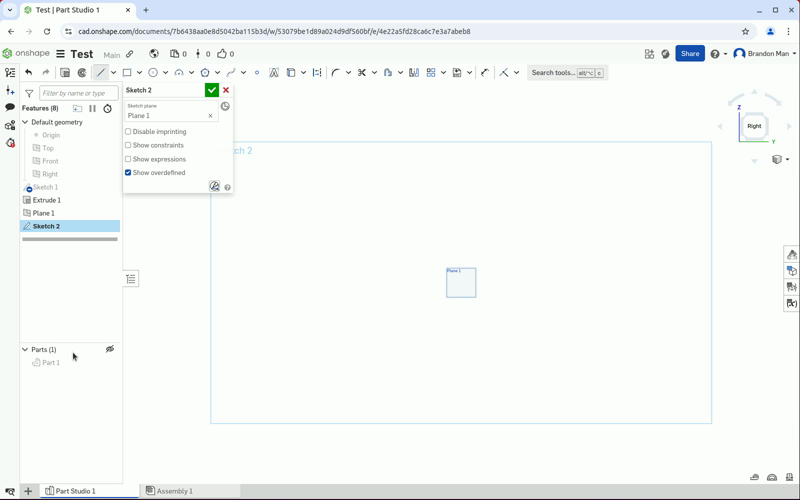
mouse_move(460, 275)
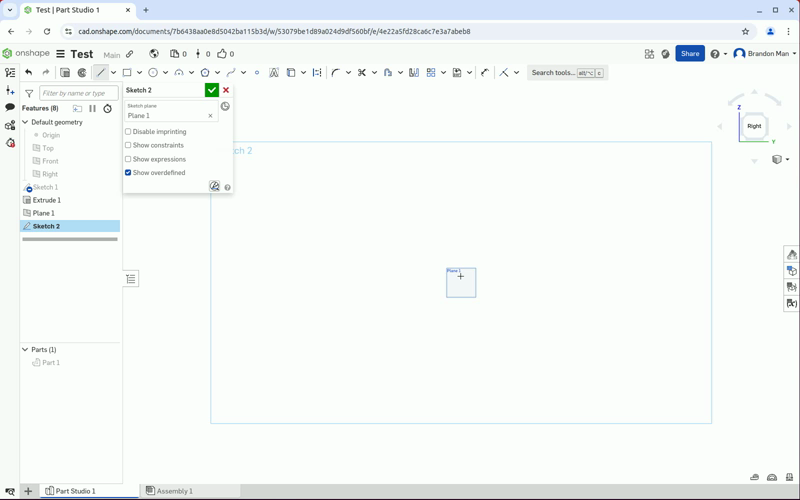
click(460, 275)
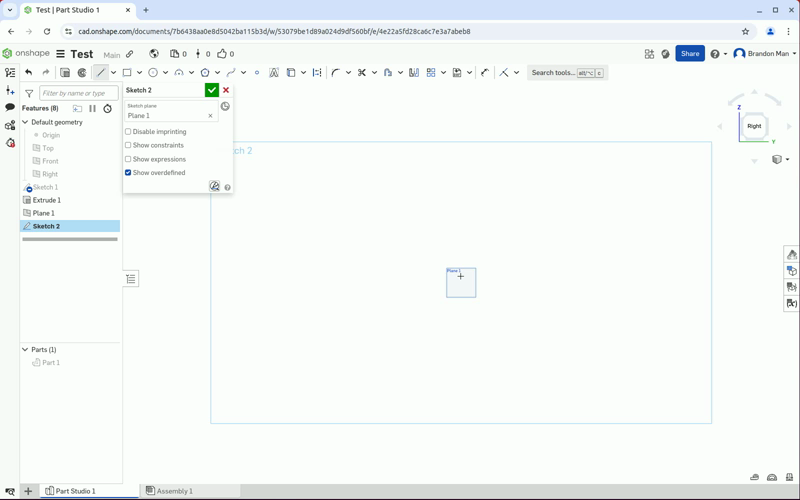
key_up(shift)
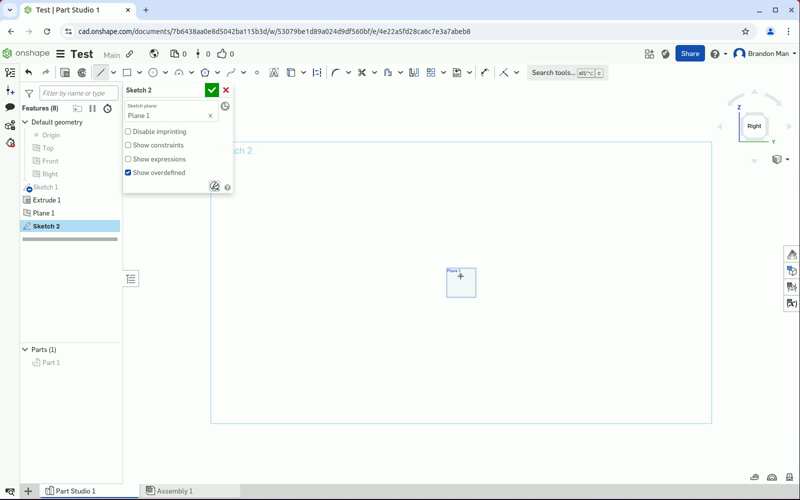
key_down(shift)
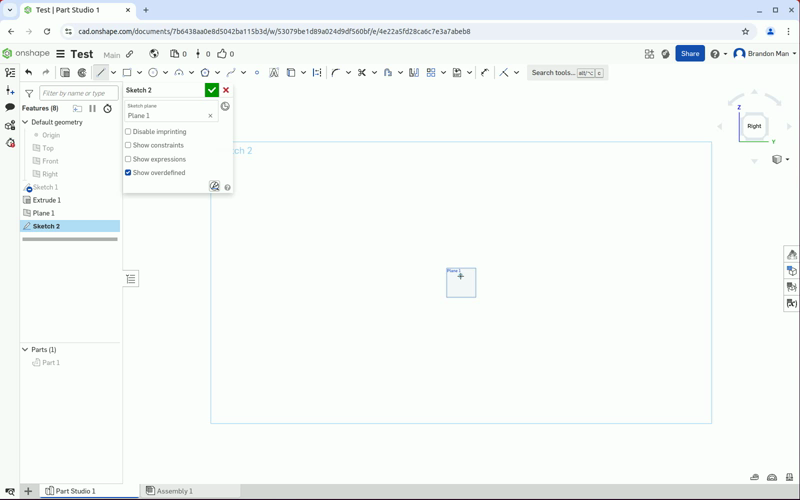
mouse_move(490, 275)
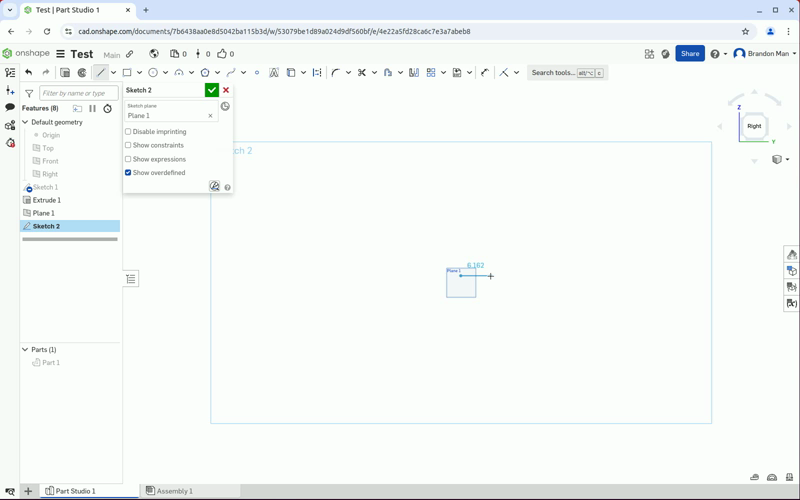
mouse_move(499, 275)
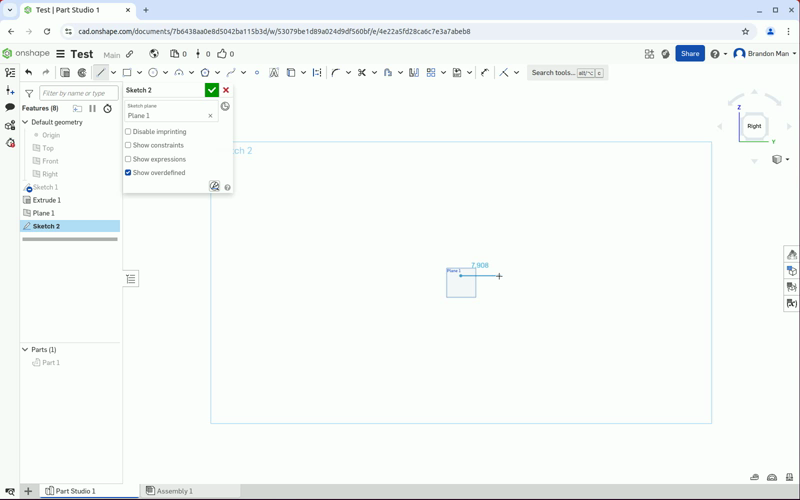
click(499, 275)
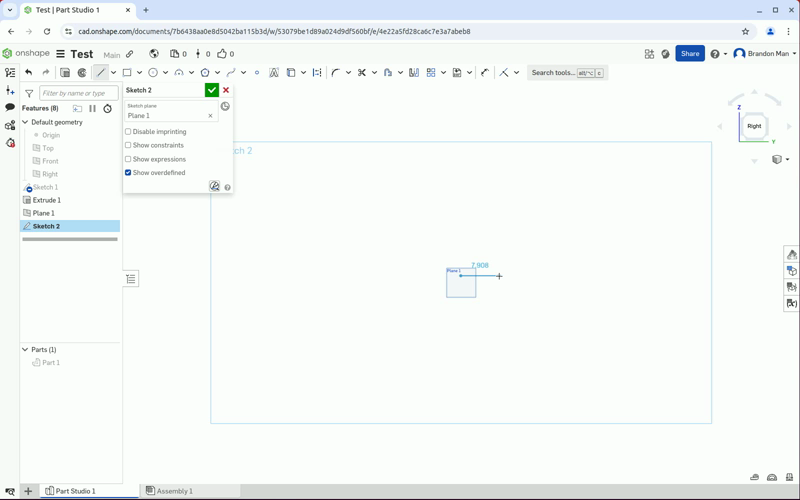
key_up(shift)
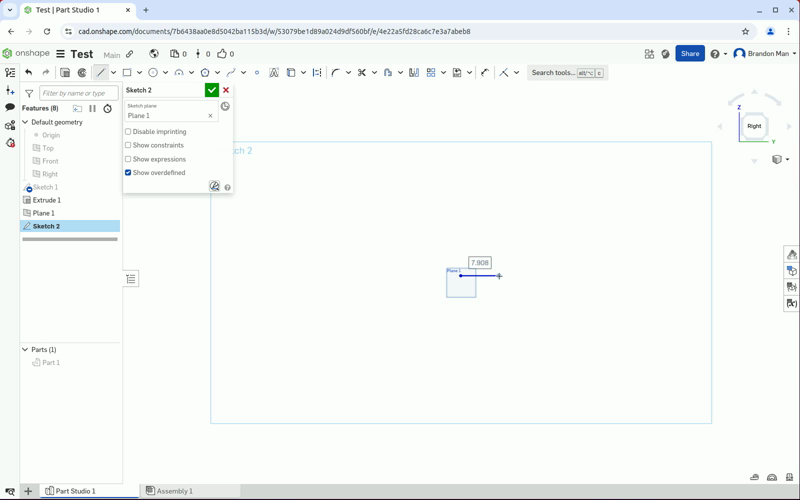
key_down(shift)
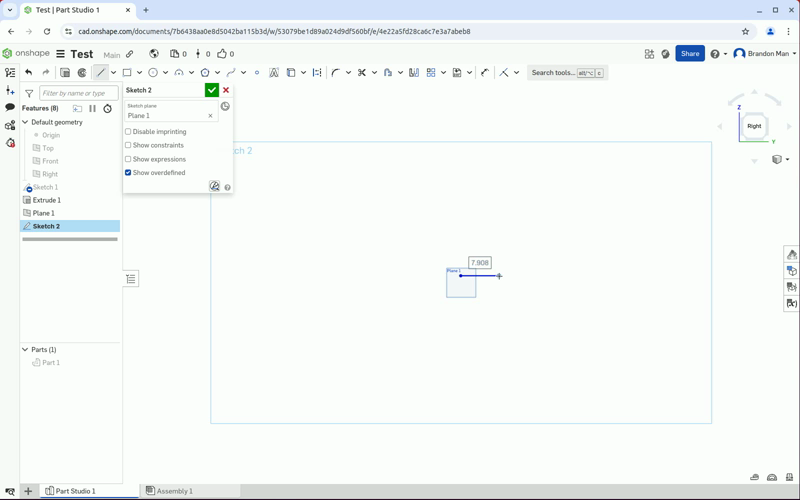
mouse_move(529, 275)
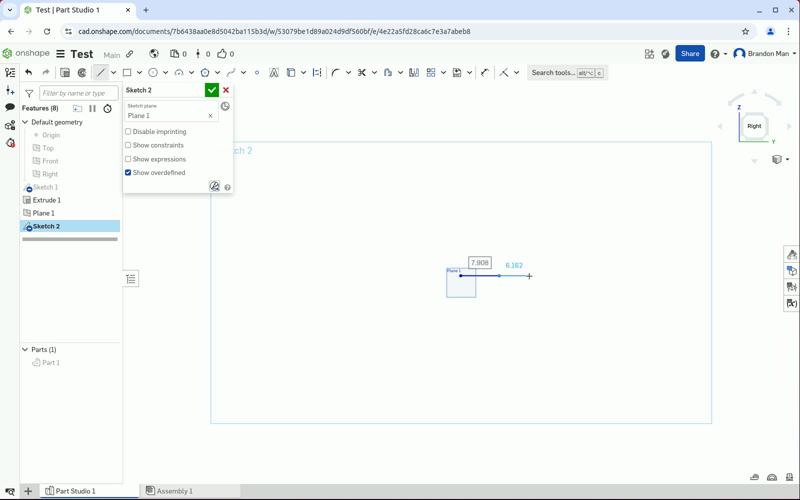
mouse_move(499, 260)
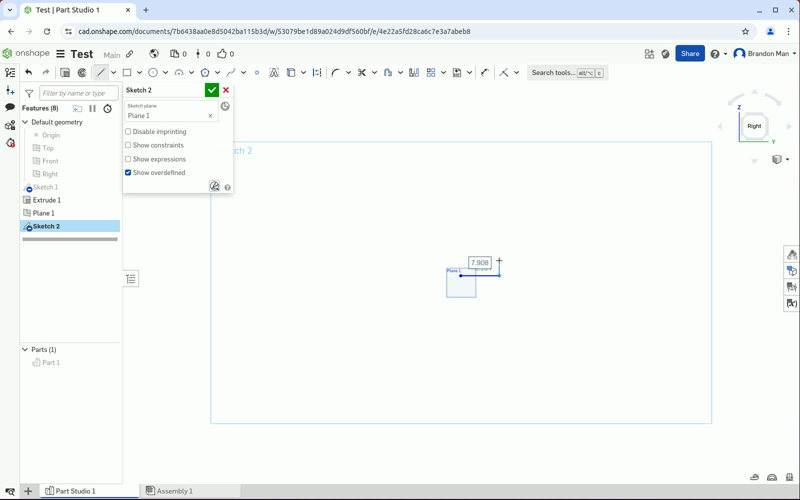
click(499, 260)
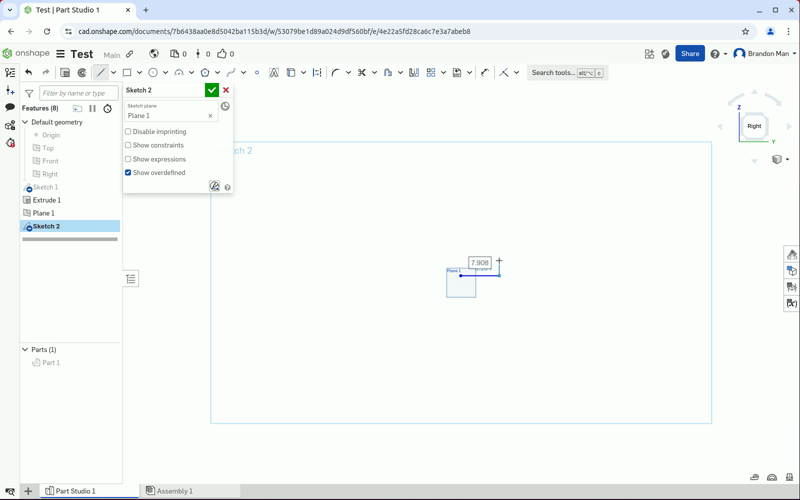
key_up(shift)
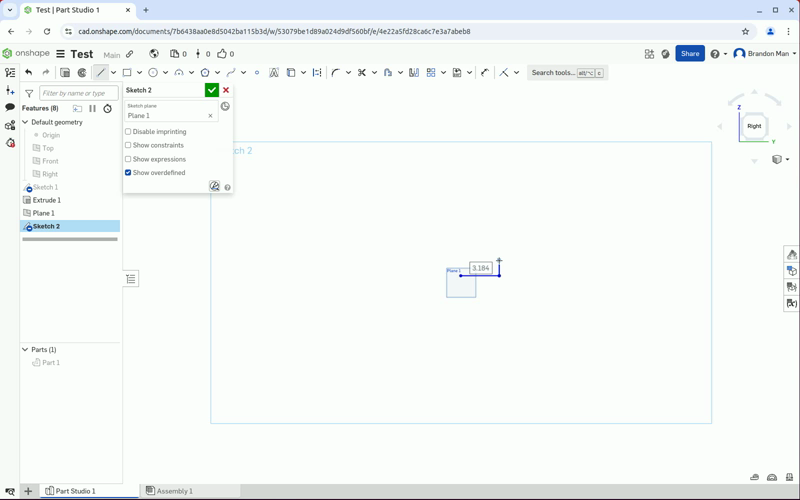
key_down(shift)
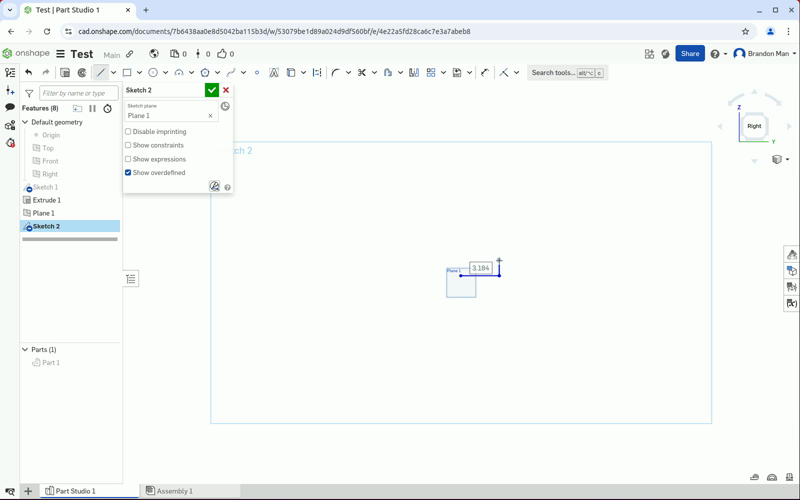
mouse_move(529, 260)
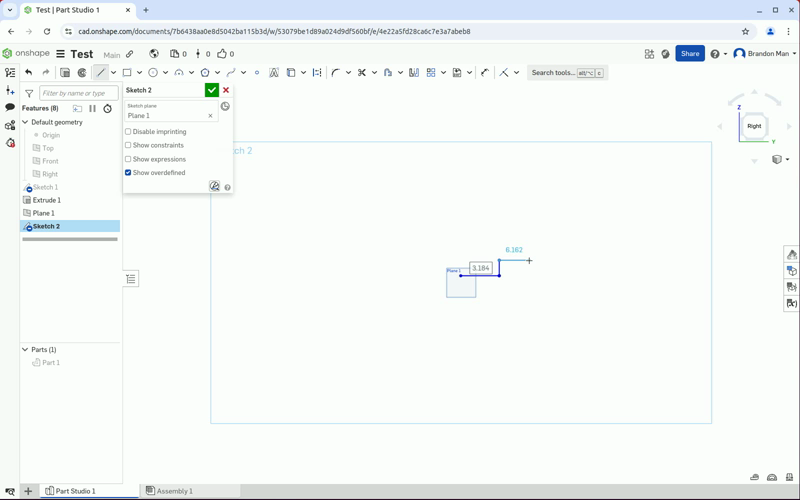
mouse_move(483, 260)
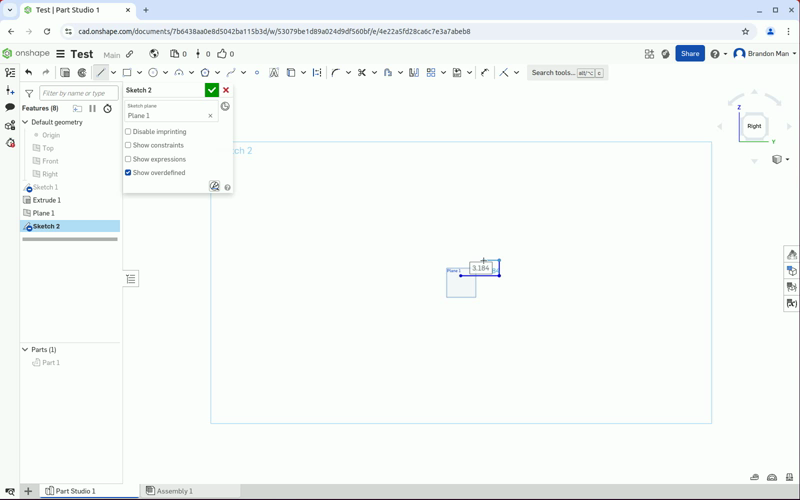
click(483, 260)
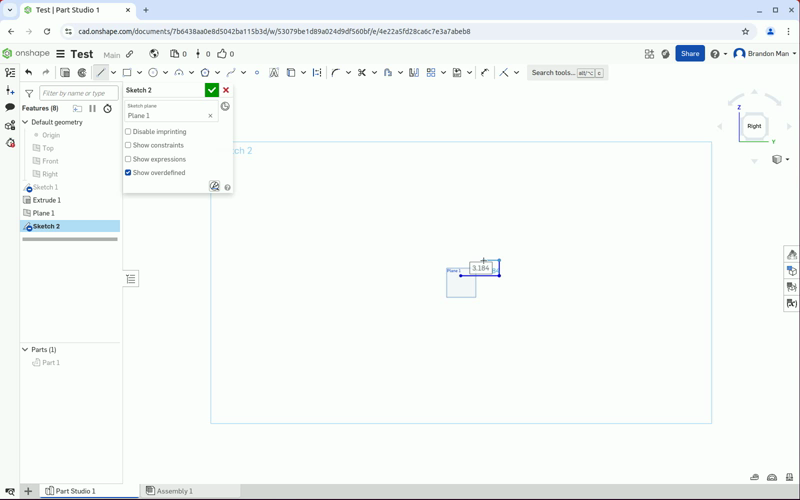
key_up(shift)
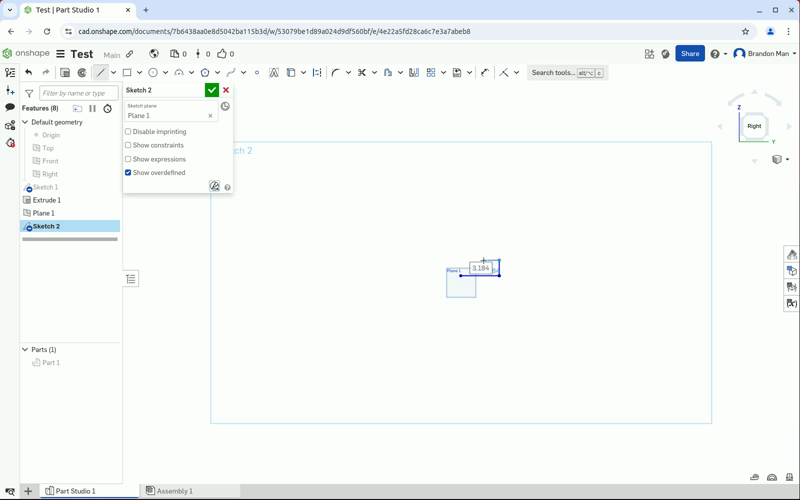
mouse_move(513, 260)
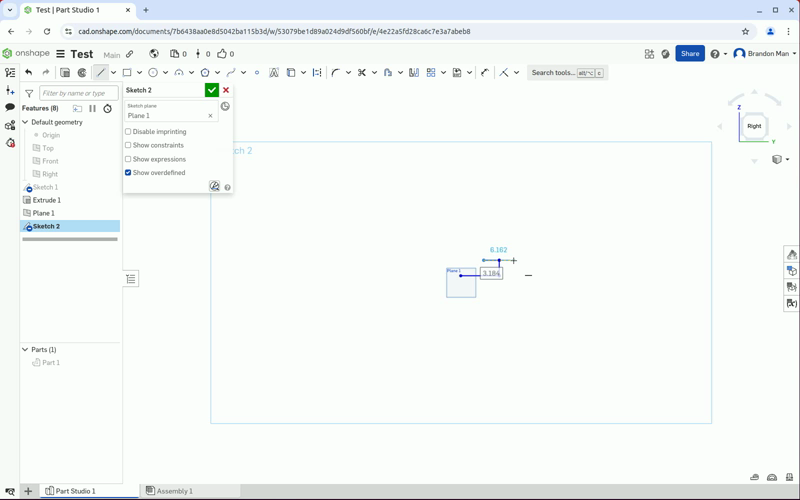
key_down(shift)
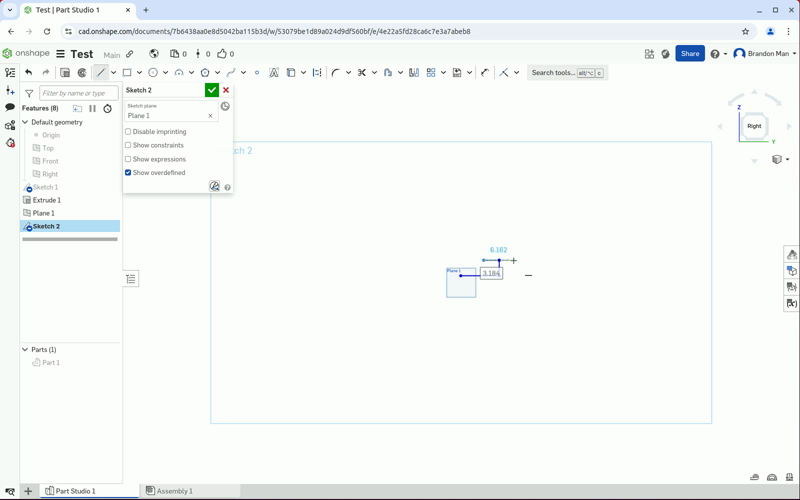
mouse_move(460, 275)
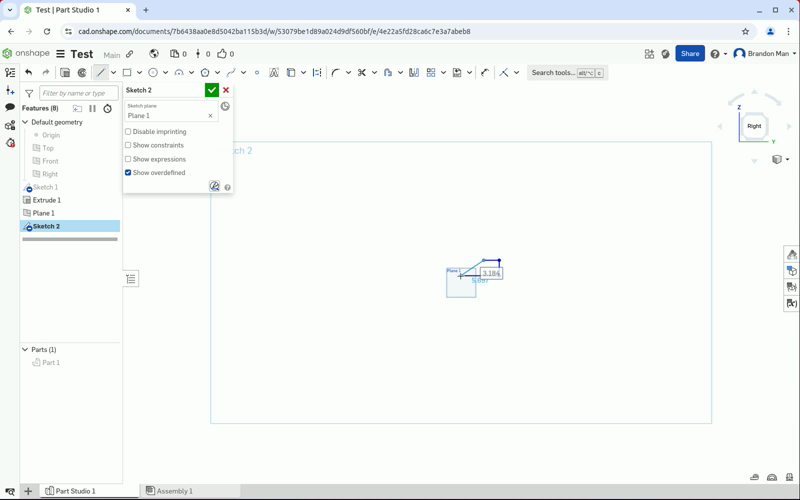
key_up(shift)
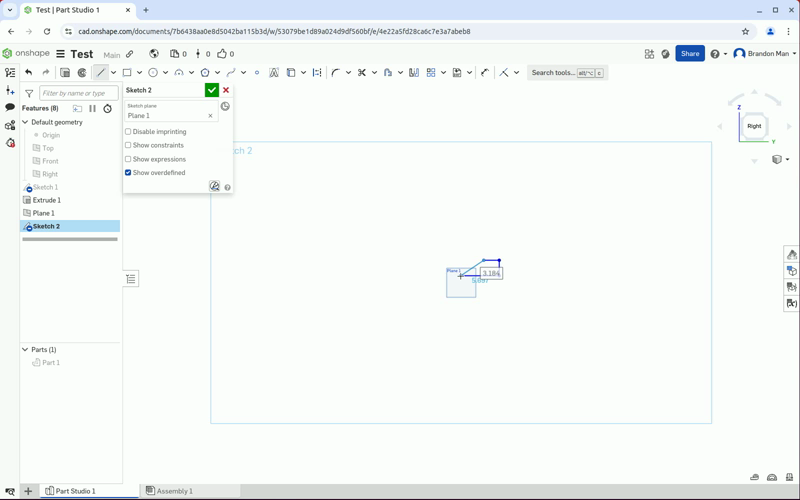
click(460, 275)
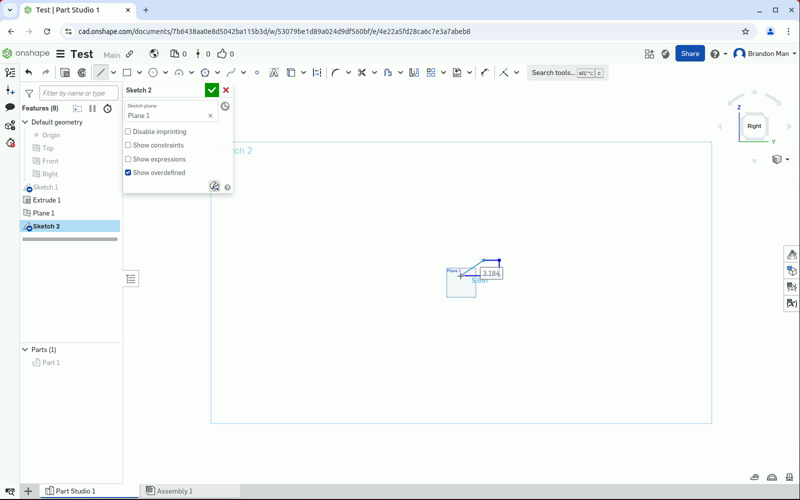
key(esc)
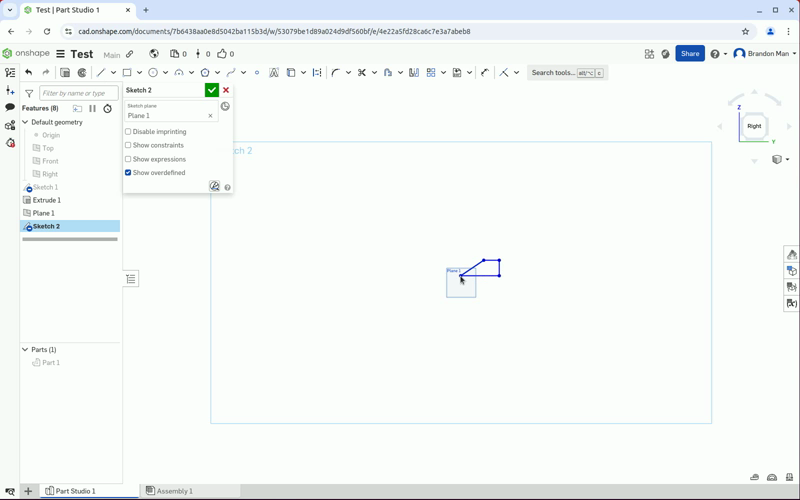
mouse_move(492, 269)
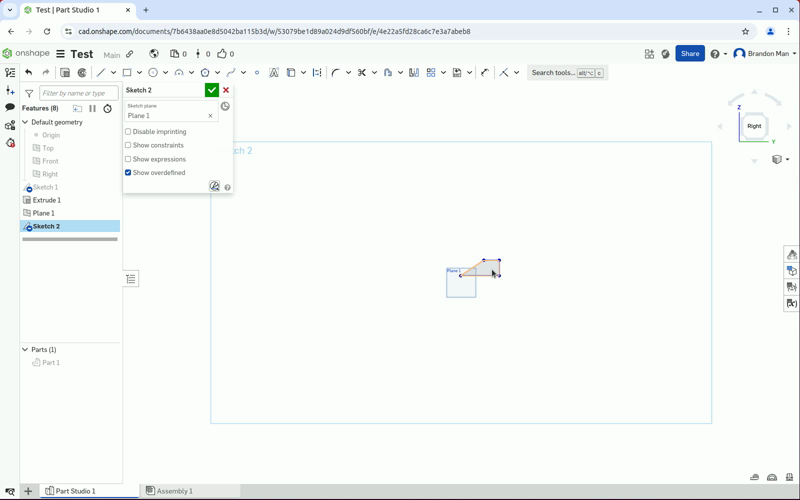
scroll(6)
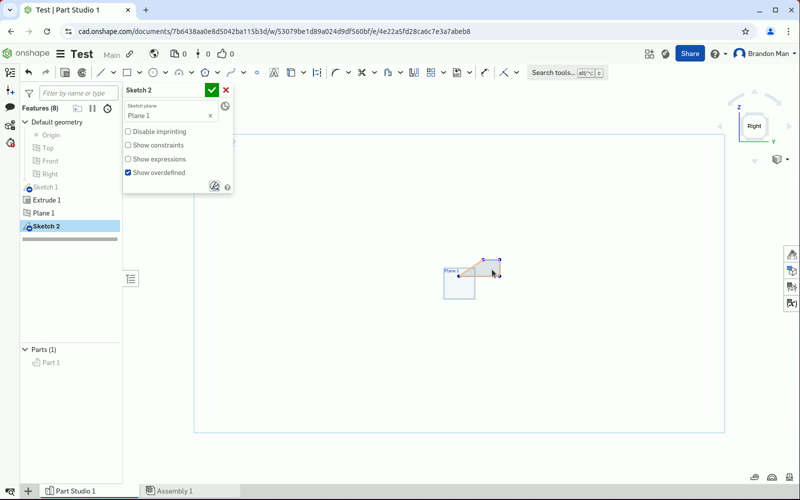
scroll(6)
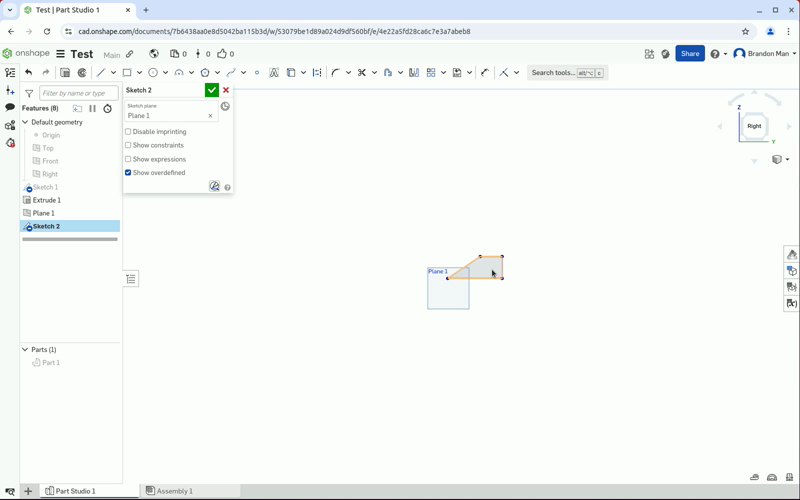
scroll(6)
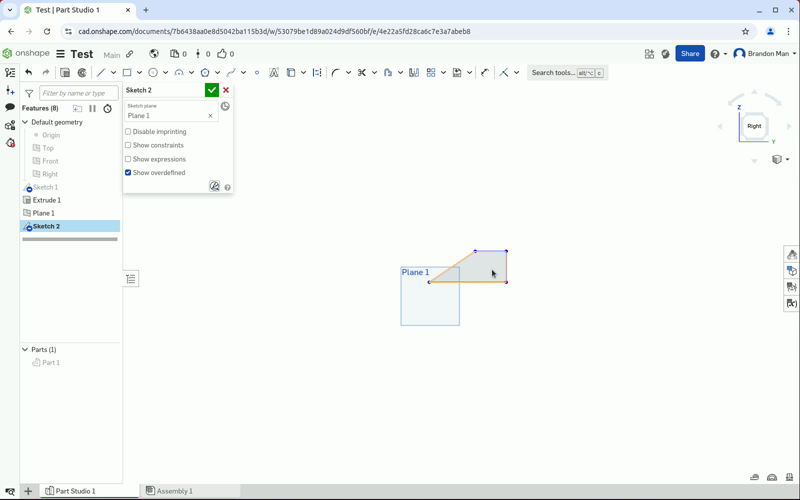
scroll(6)
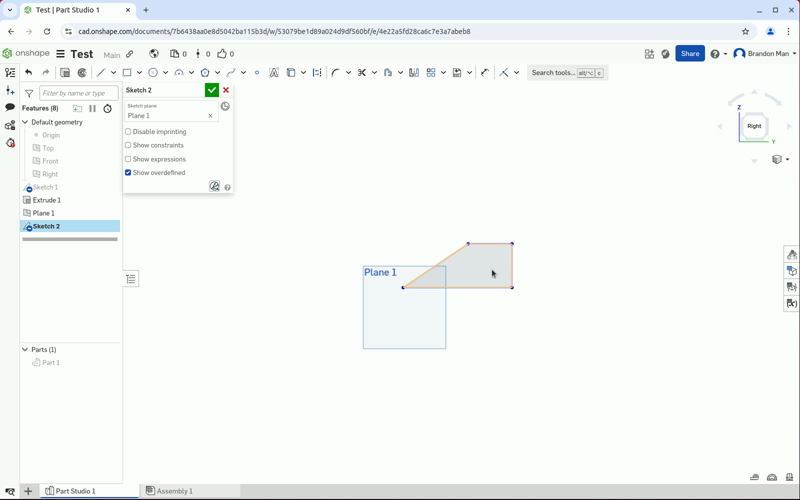
scroll(6)
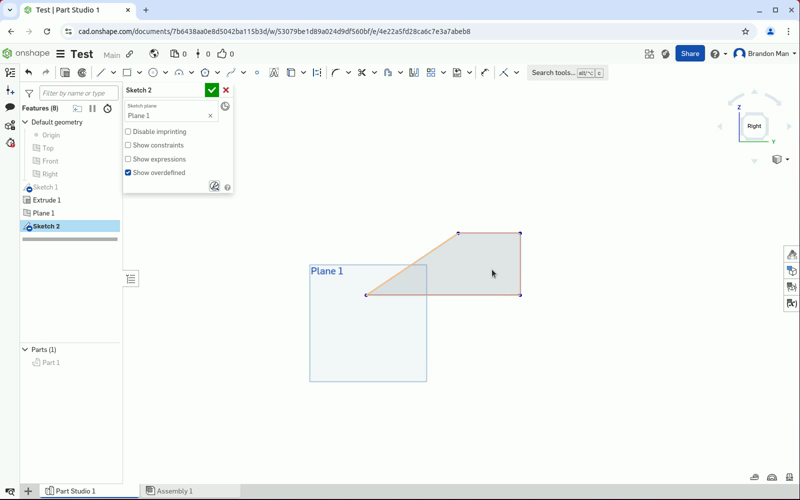
scroll(6)
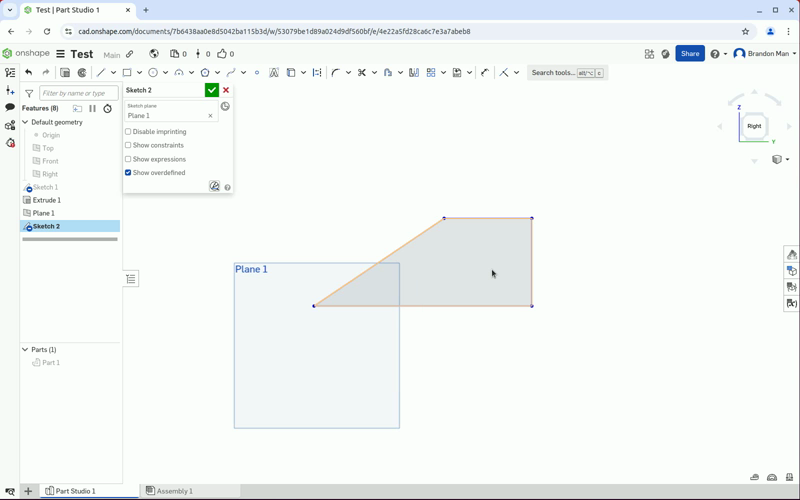
scroll(6)
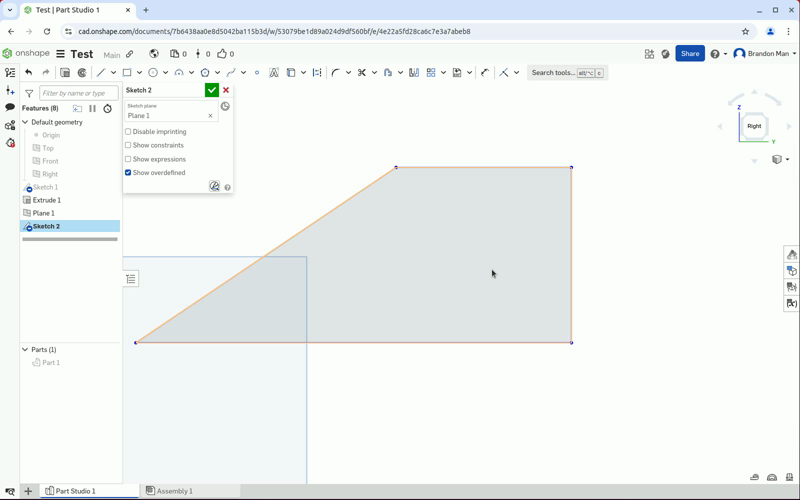
click(492, 269)
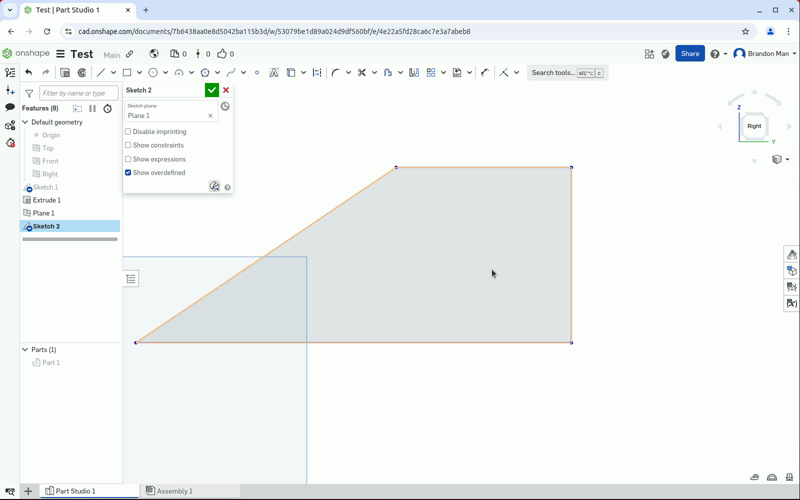
scroll(-6)
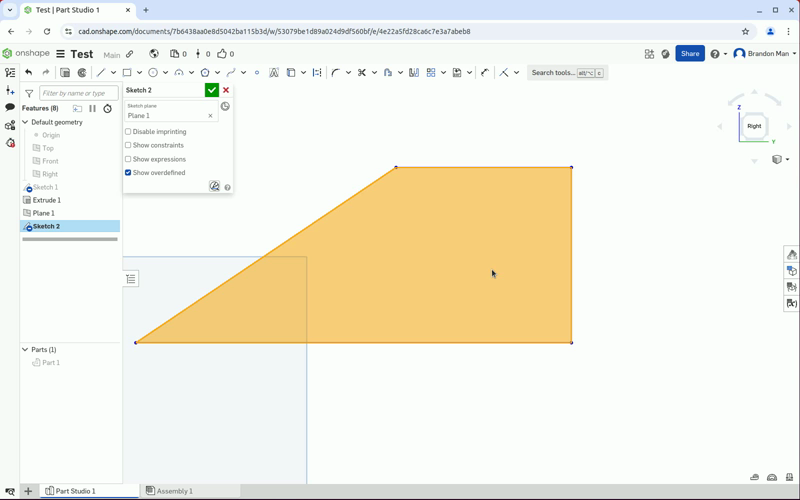
scroll(-6)
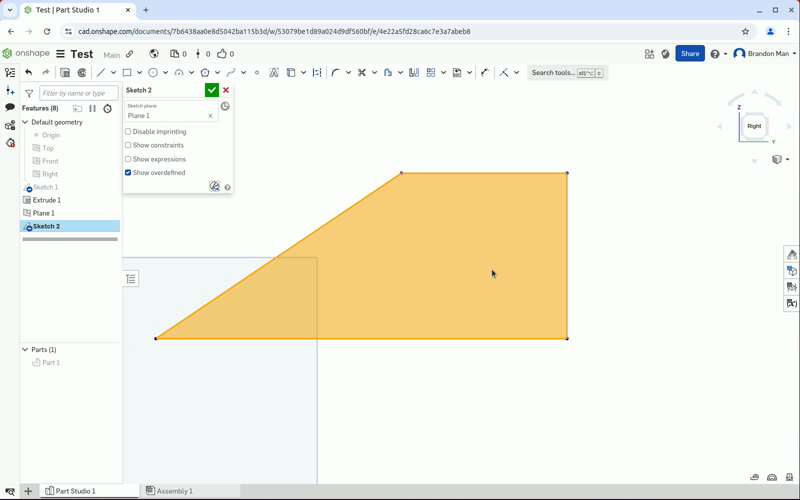
scroll(-6)
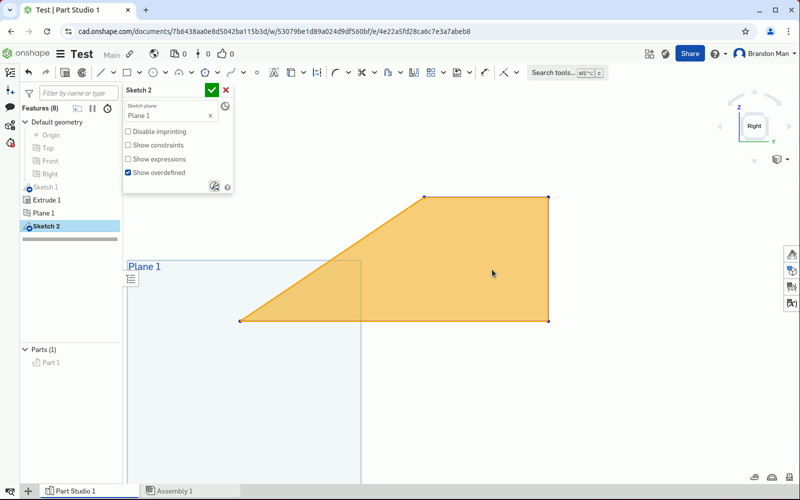
scroll(-6)
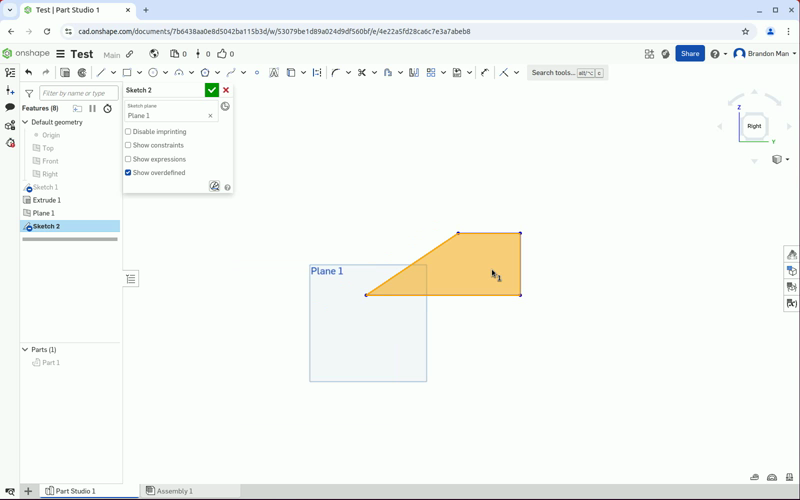
scroll(-6)
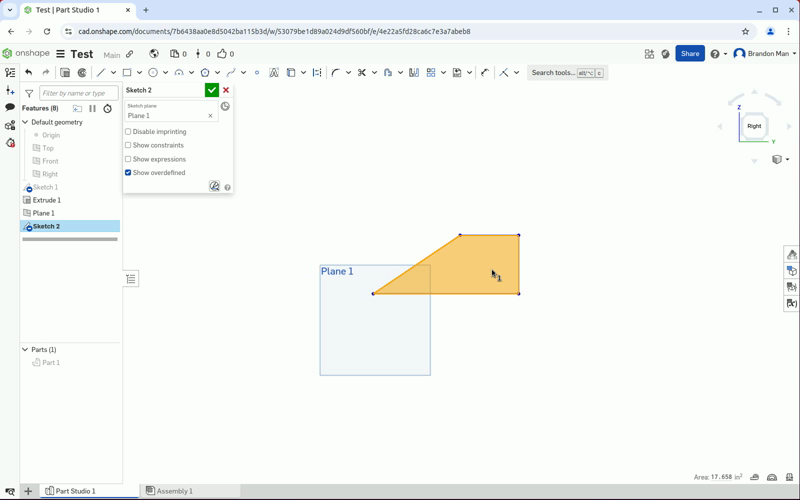
scroll(-6)
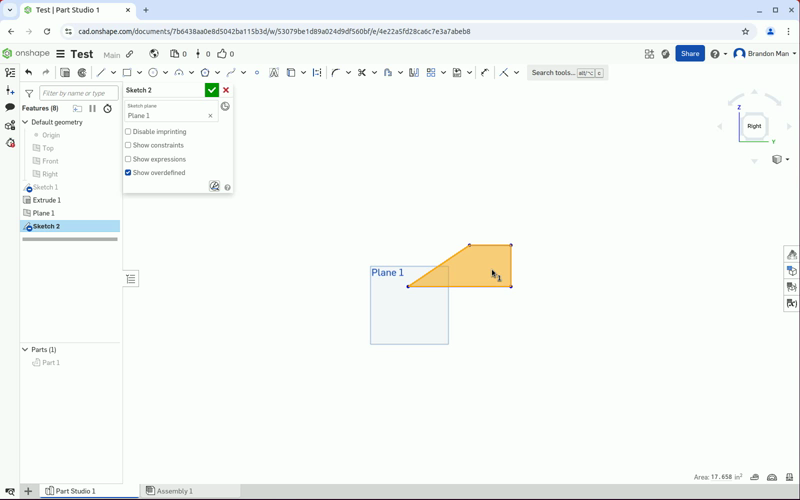
scroll(-6)
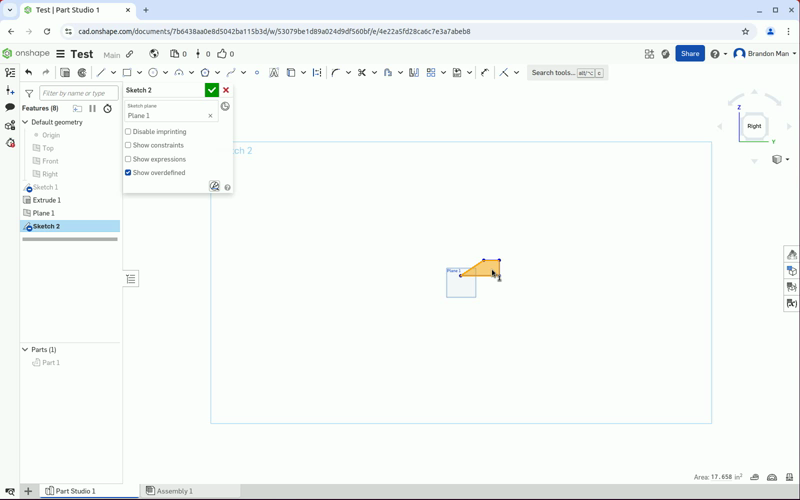
mouse_move(73, 352)
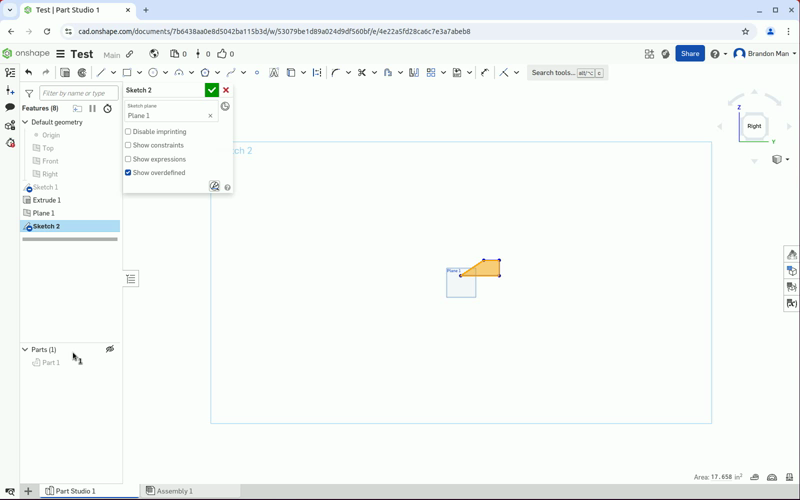
key(shift+y)
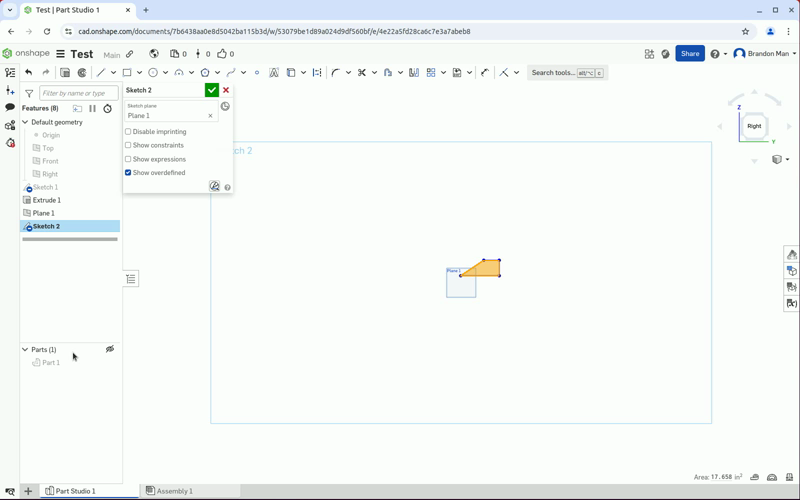
key(shift+e)
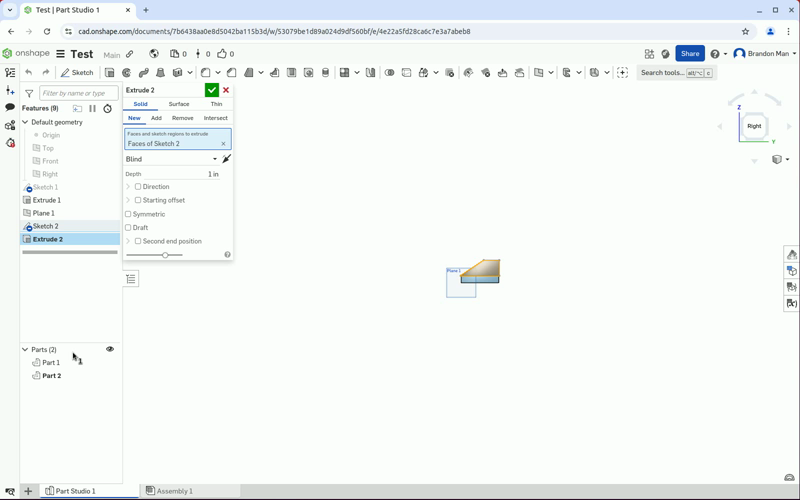
mouse_move(143, 106)
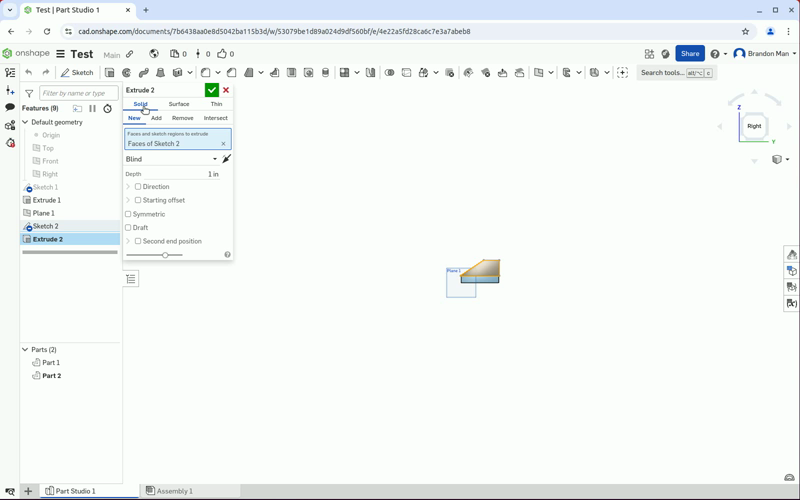
click(143, 106)
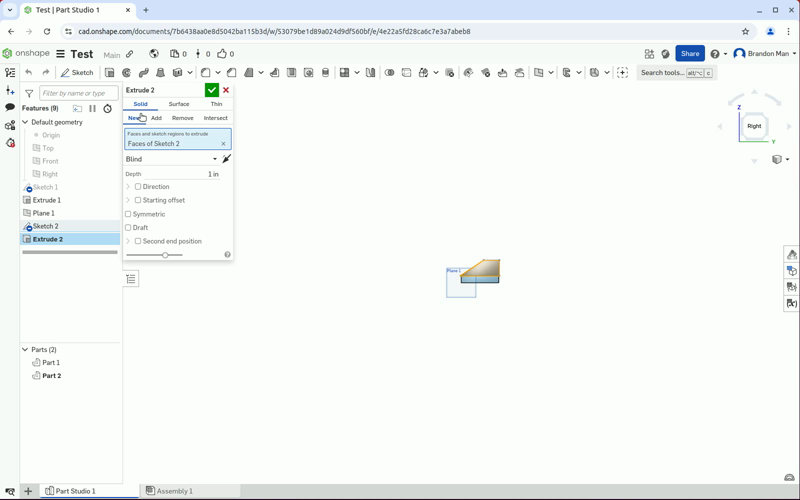
mouse_move(137, 120)
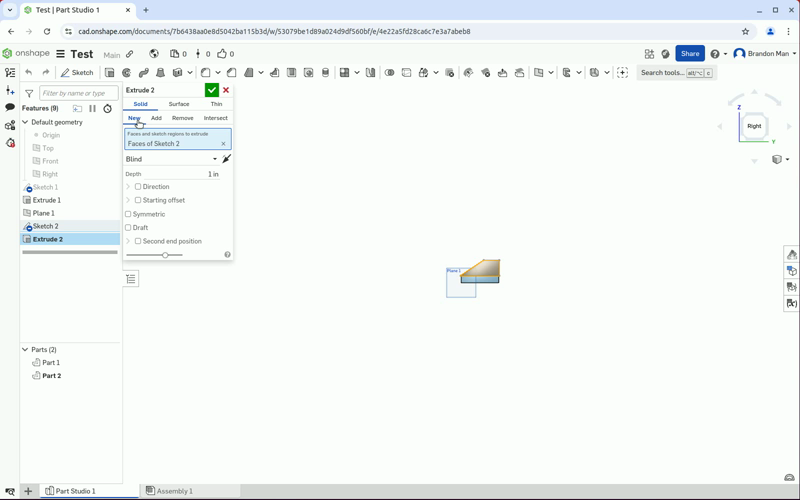
click(137, 120)
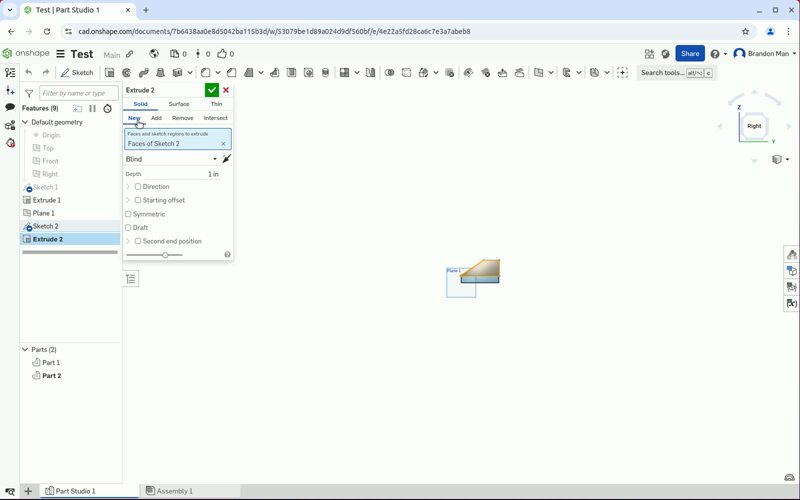
key(tab, 4)
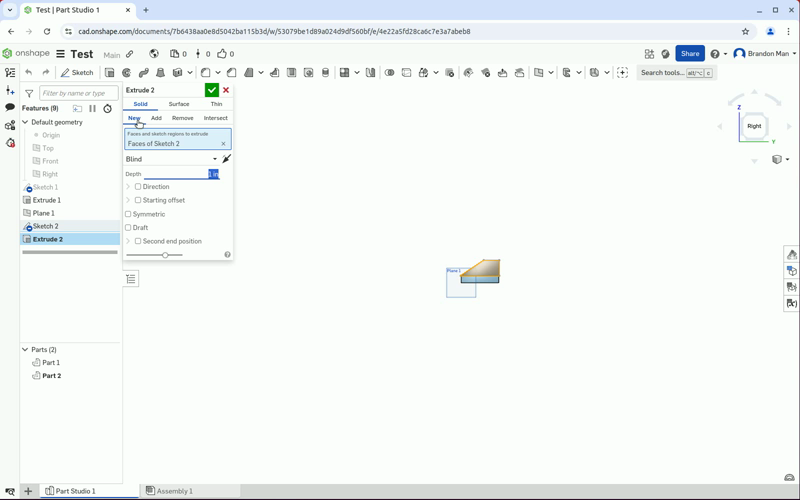
text(-23.108)
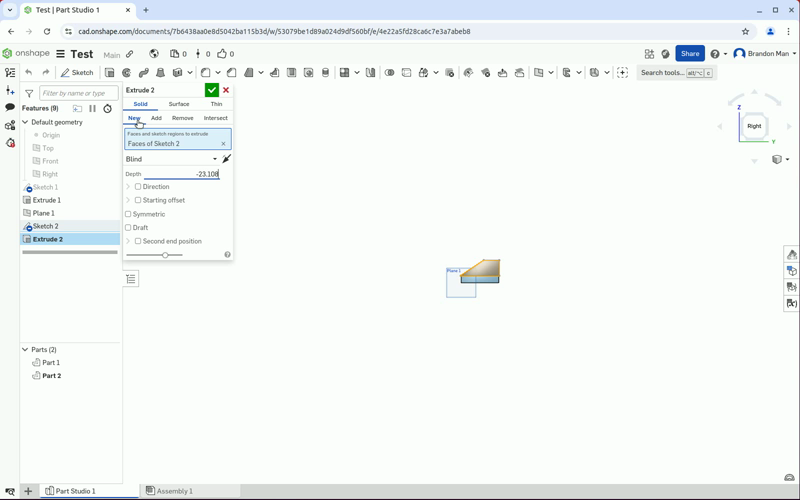
key(enter)
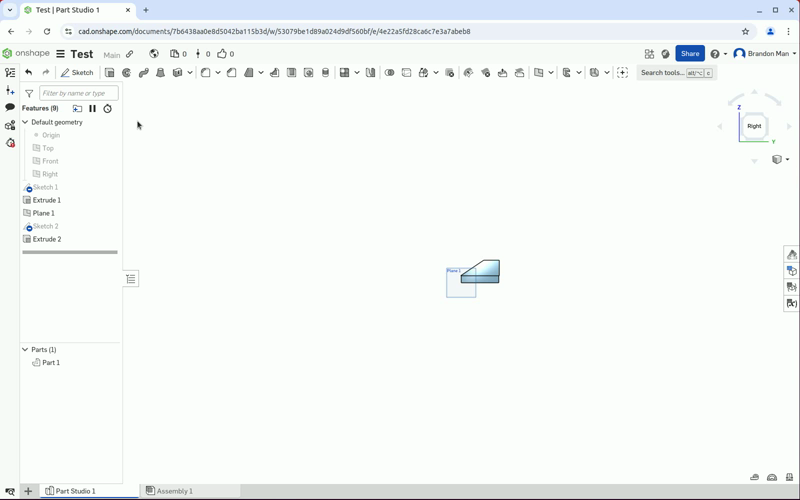
key(shift+h)
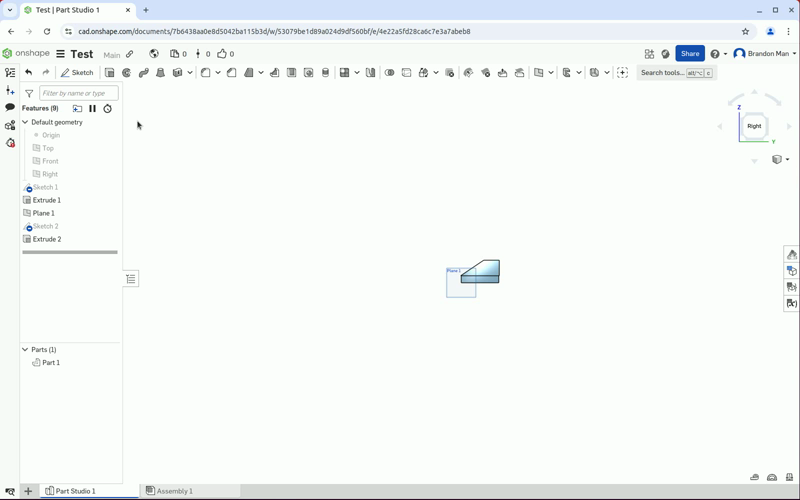
key(shift+h)
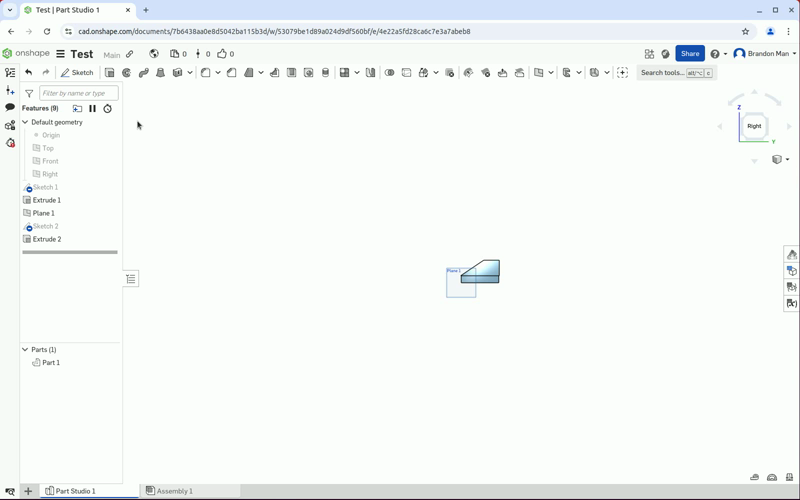
mouse_move(73, 189)
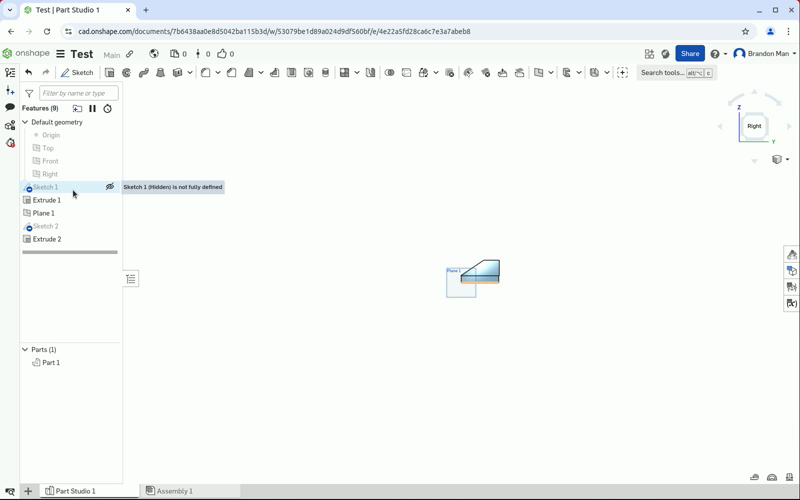
click(73, 189)
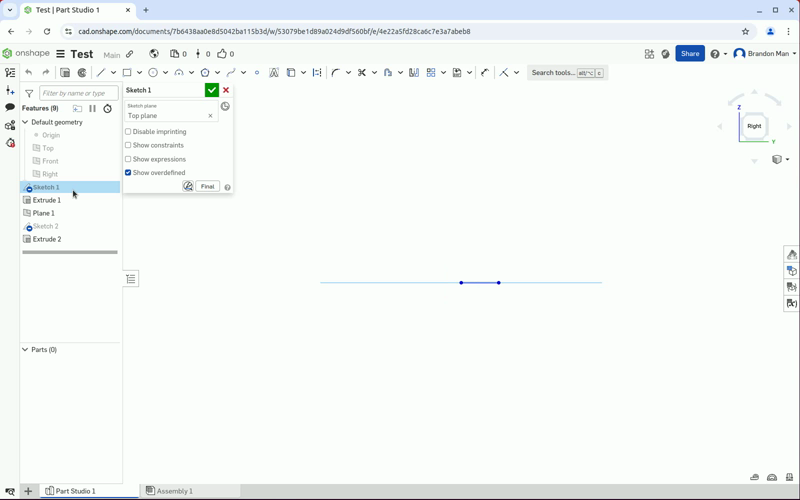
mouse_move(229, 92)
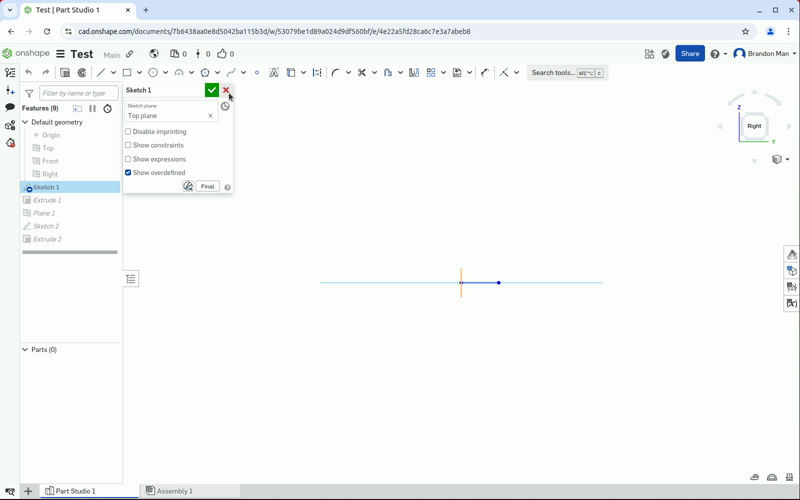
click(229, 92)
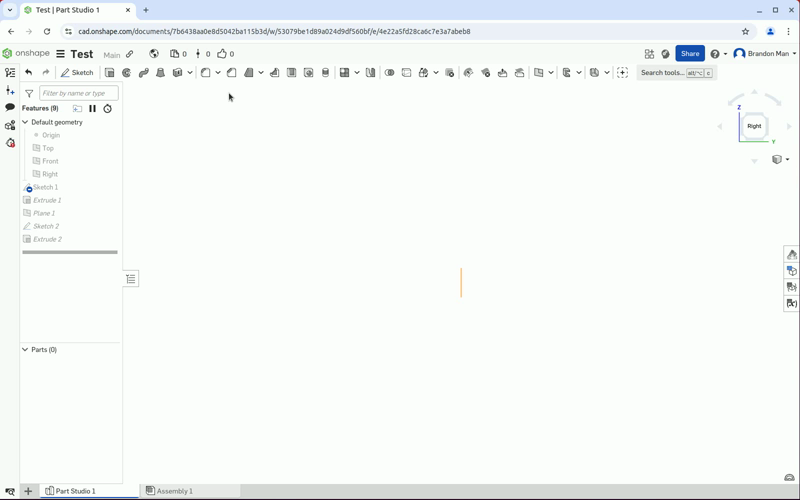
mouse_move(73, 352)
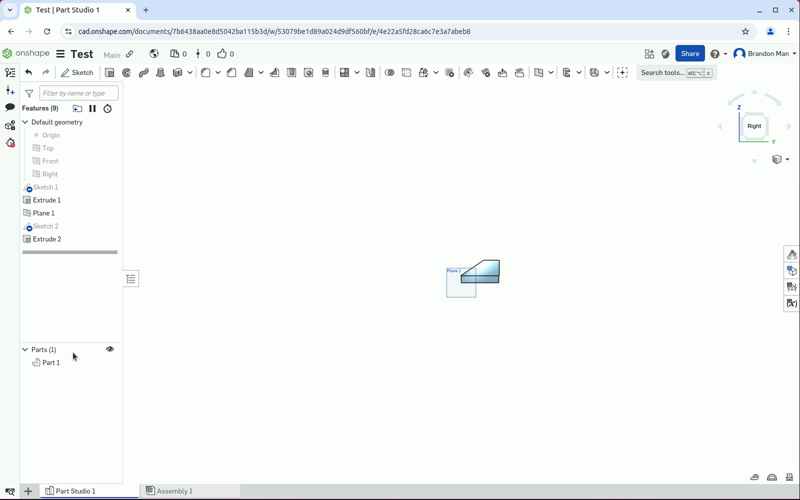
key(y)
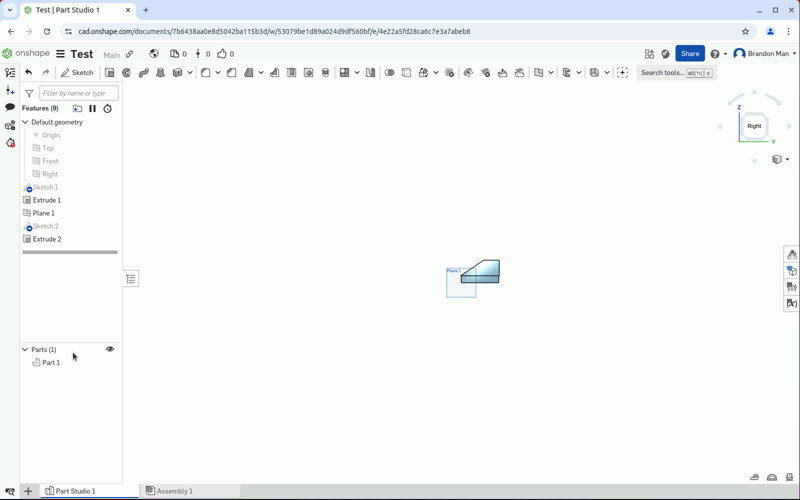
key(shift+p)
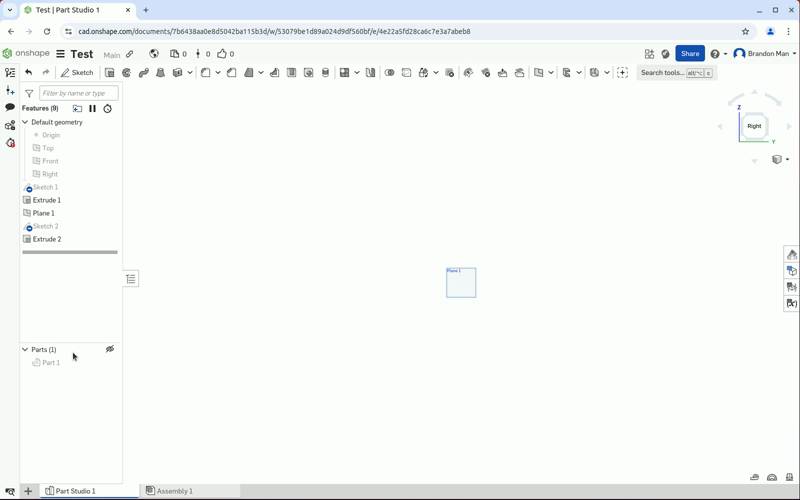
key(space)
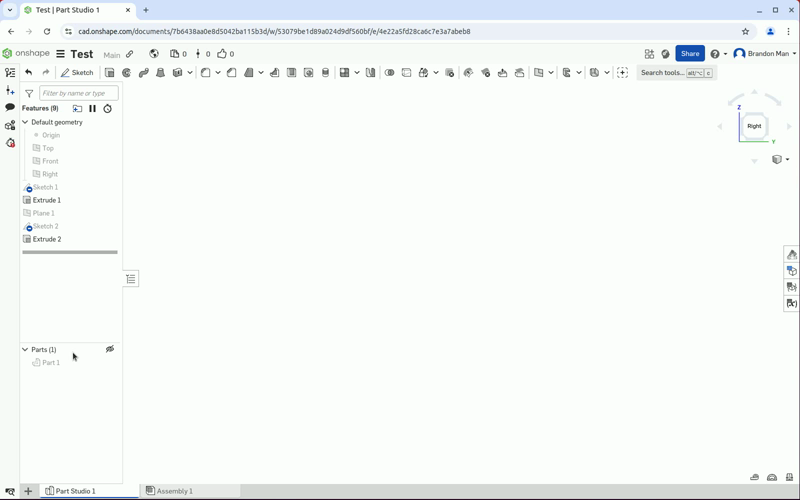
key_down(shift)
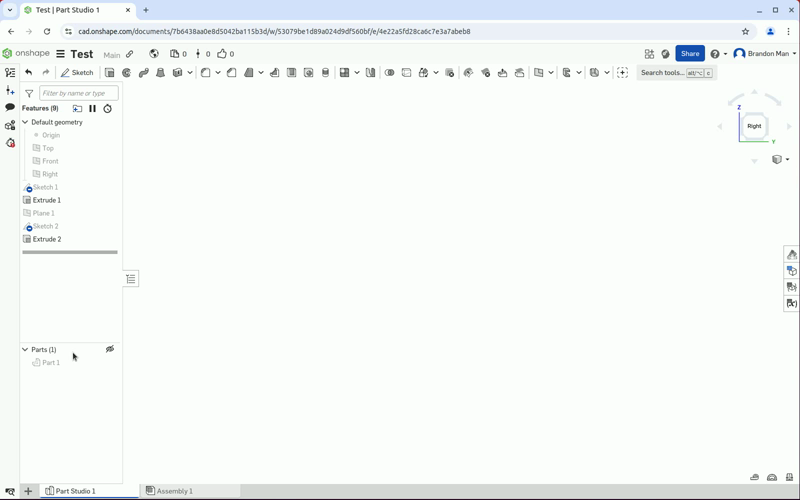
key(right)
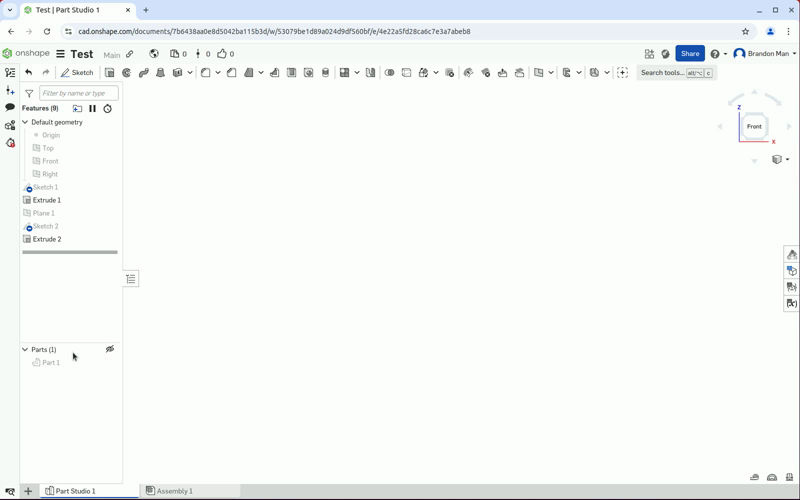
key_up(shift)
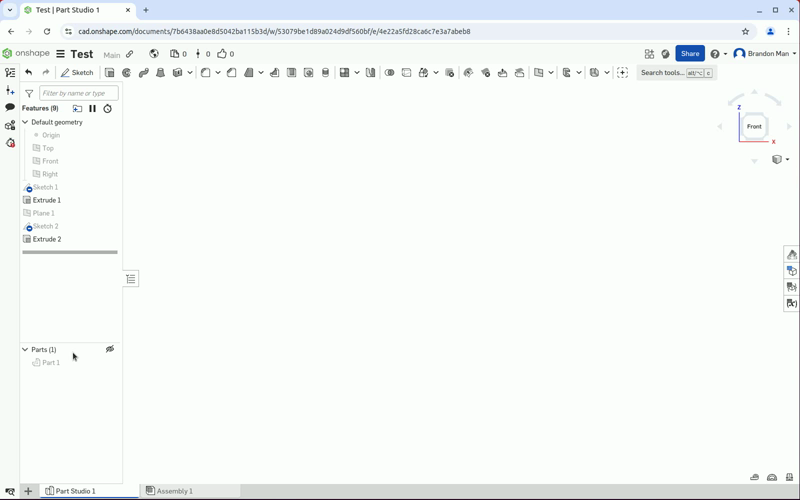
mouse_move(73, 352)
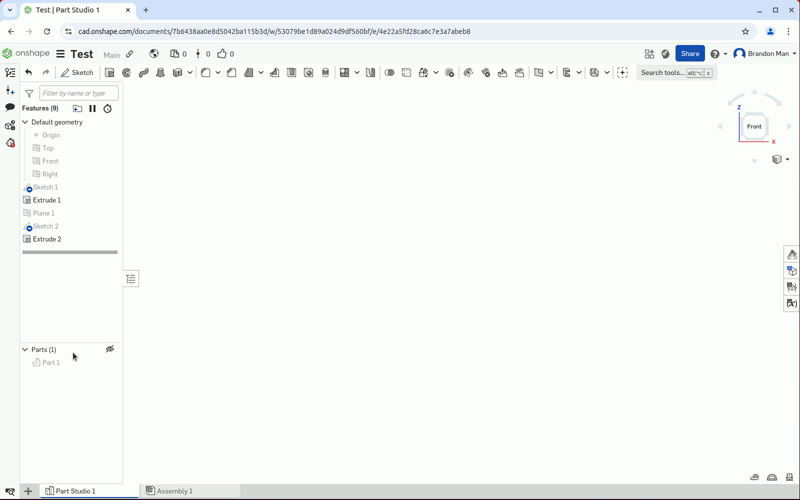
key(shift+y)
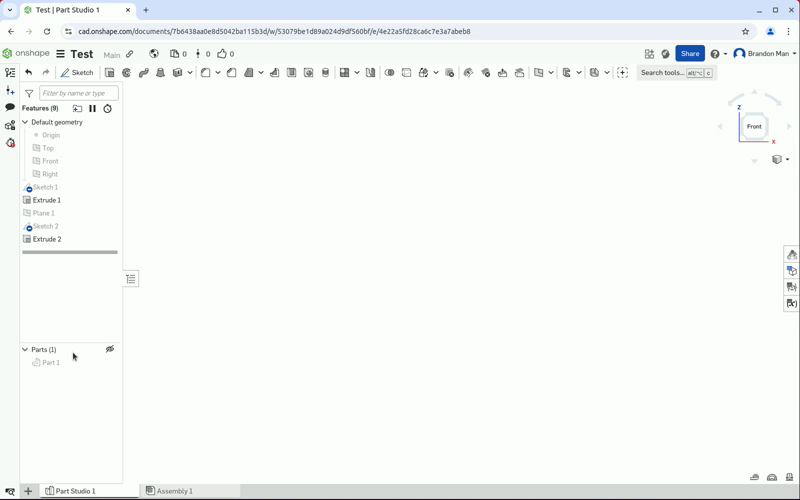
key(shift+s)
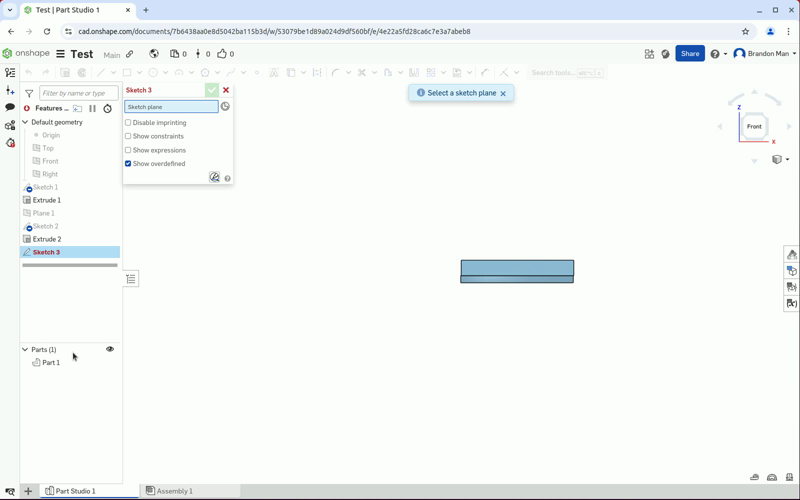
mouse_move(73, 163)
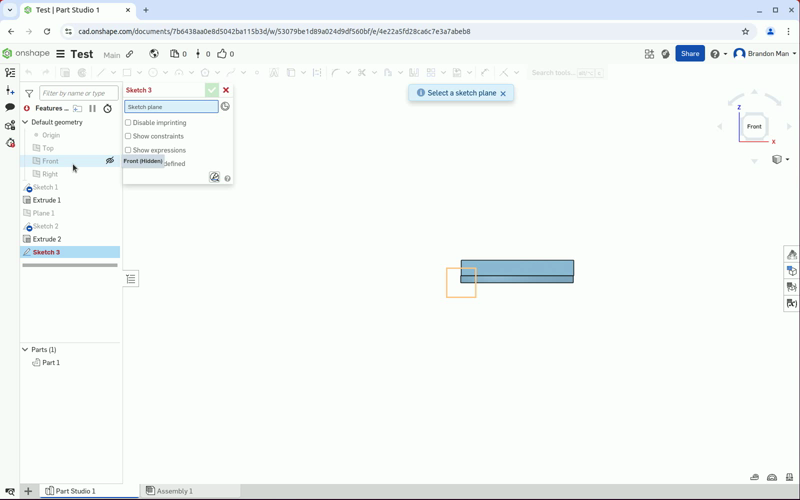
click(73, 163)
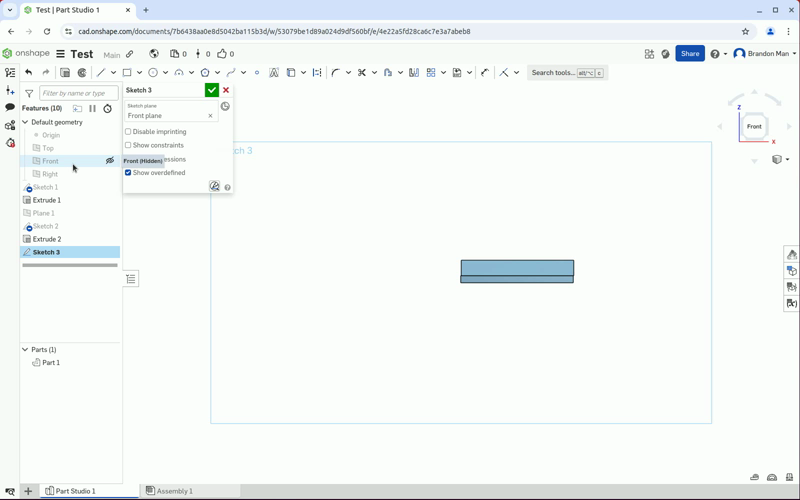
mouse_move(73, 352)
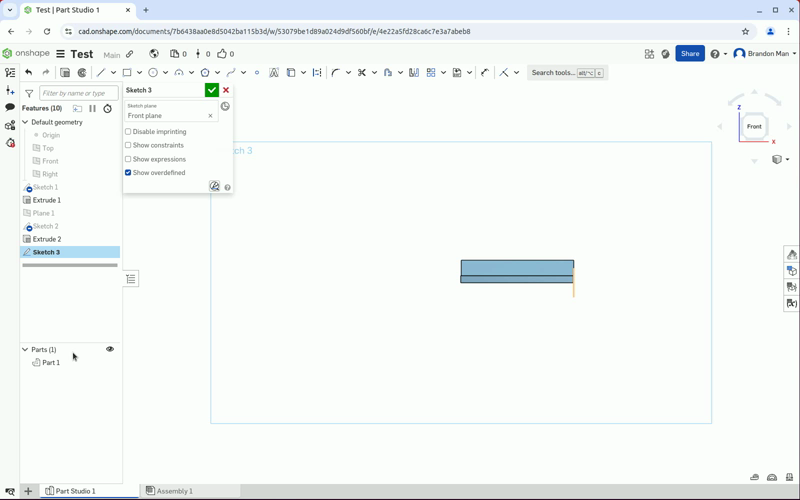
key(y)
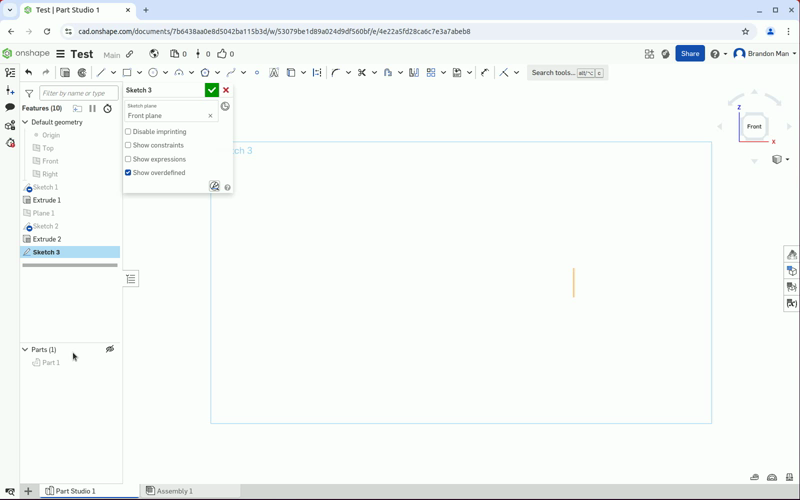
key(l)
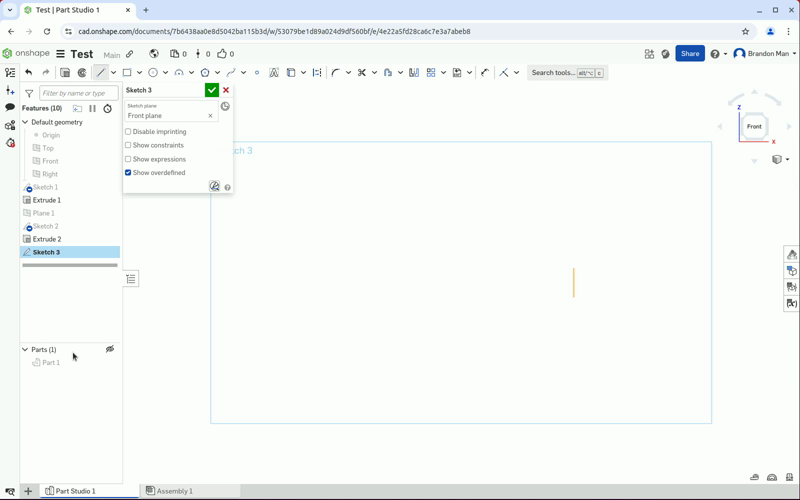
key_down(shift)
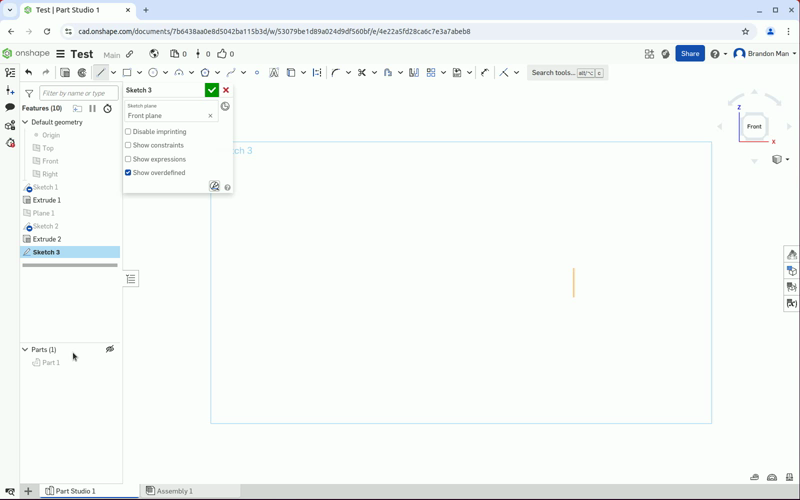
mouse_move(479, 275)
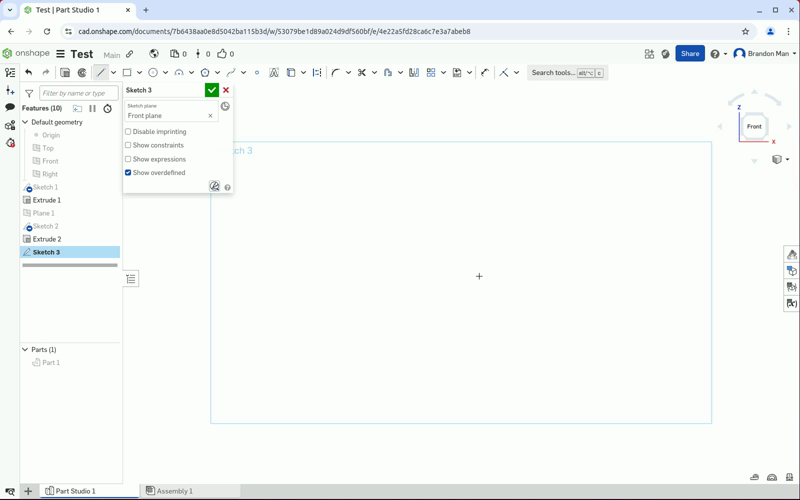
click(479, 275)
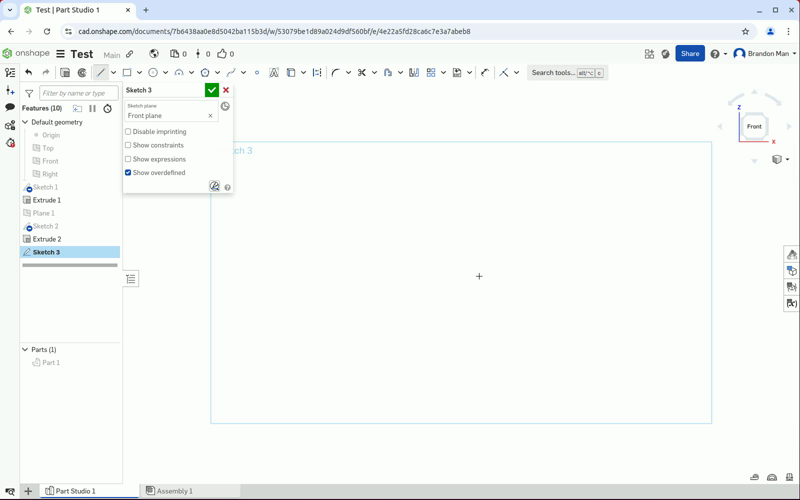
key_up(shift)
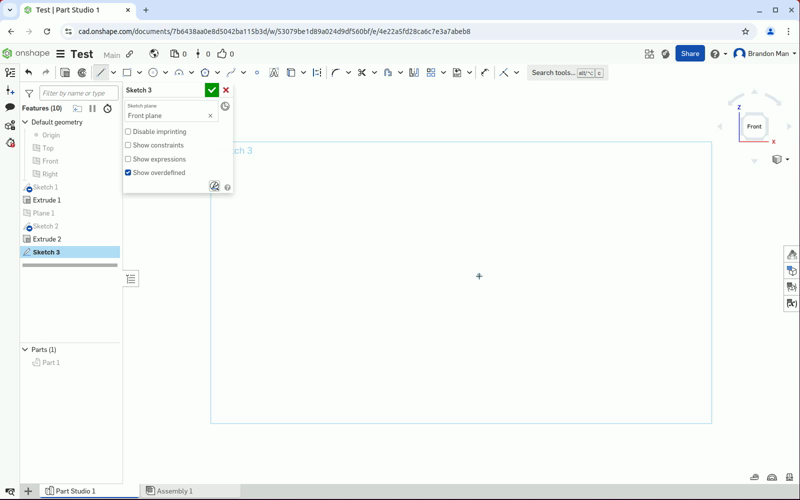
key_down(shift)
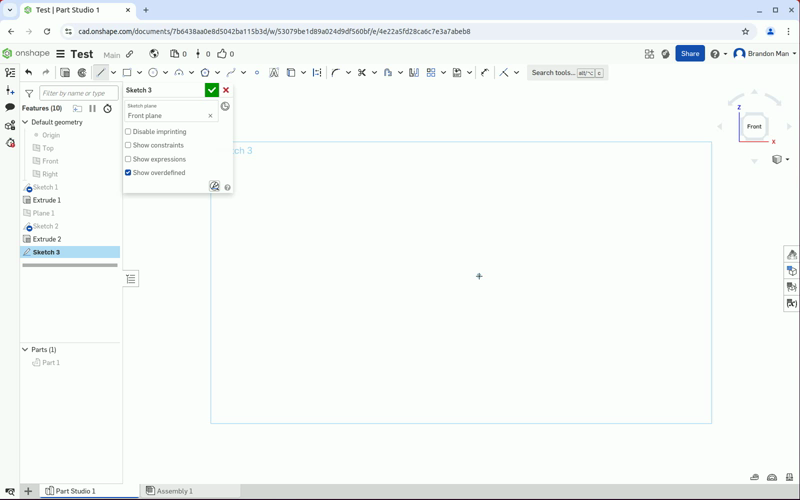
mouse_move(555, 276)
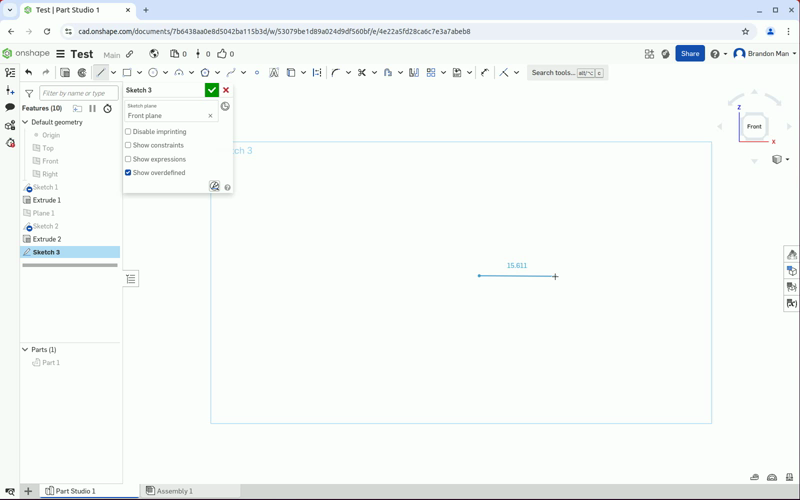
click(555, 276)
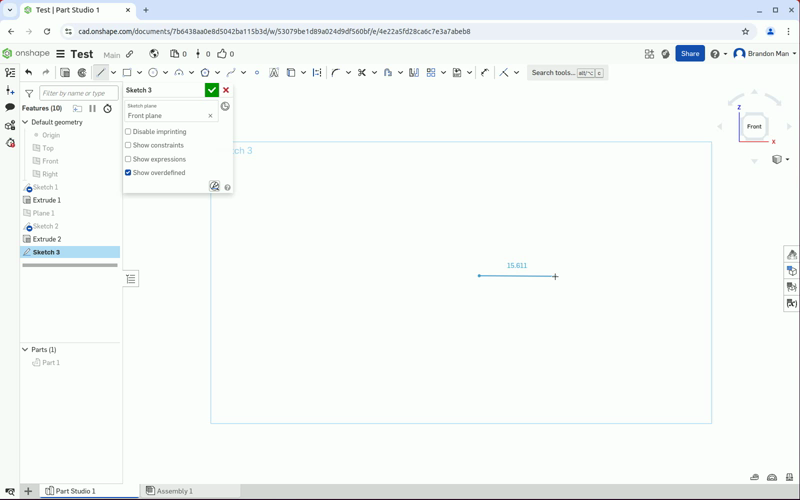
key_up(shift)
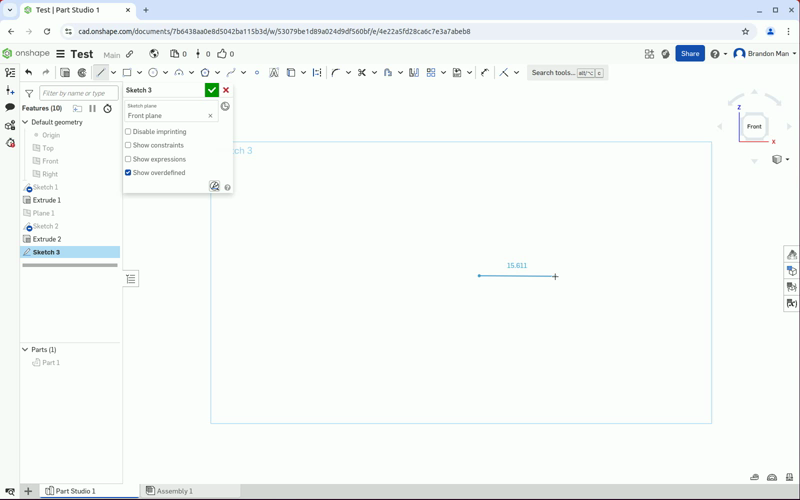
key_down(shift)
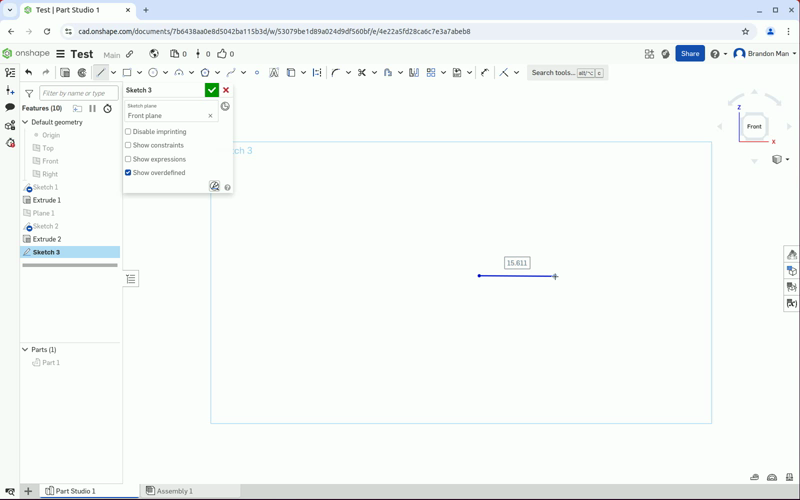
mouse_move(585, 276)
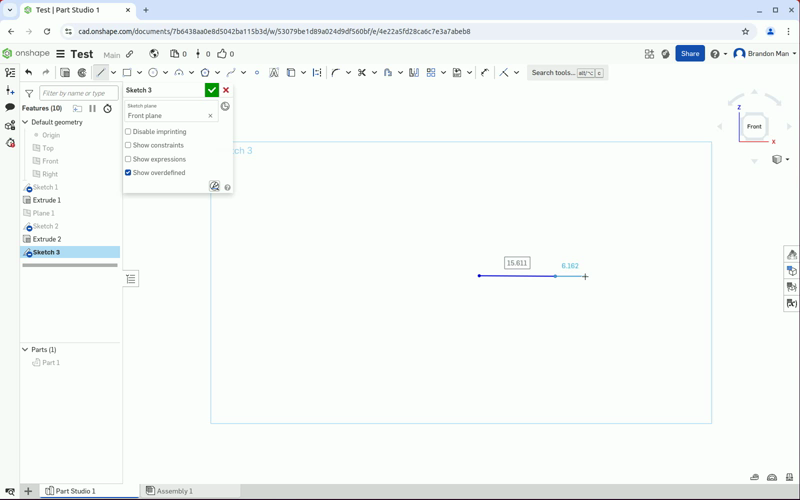
mouse_move(555, 267)
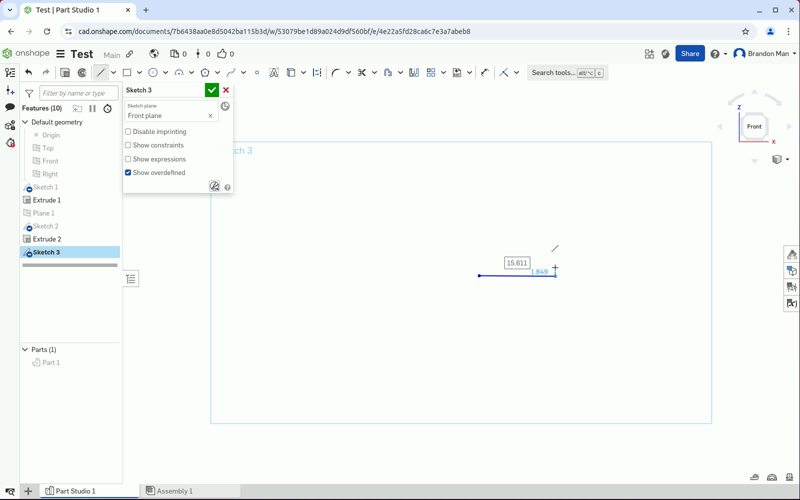
click(555, 267)
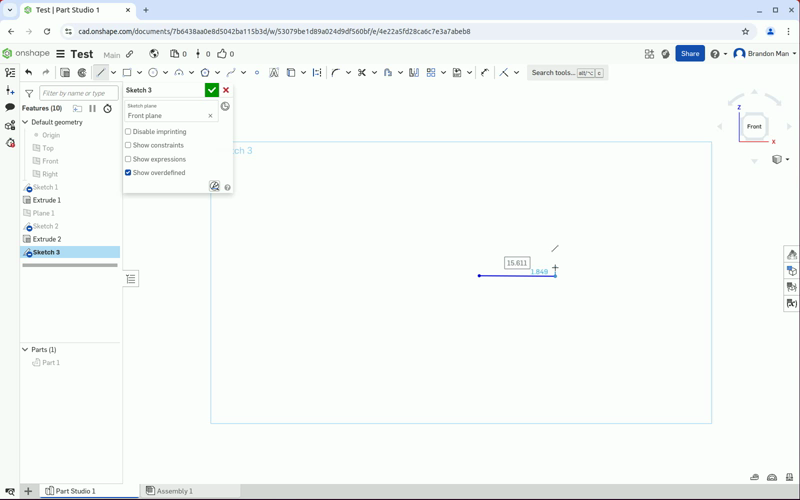
key_up(shift)
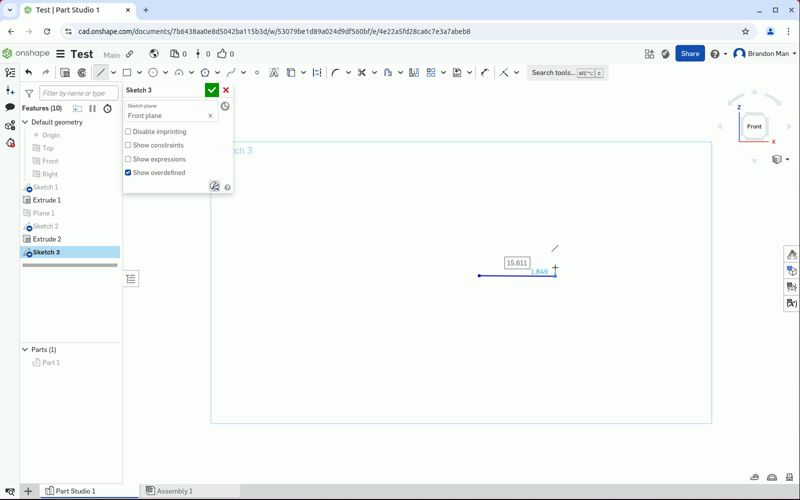
key_down(shift)
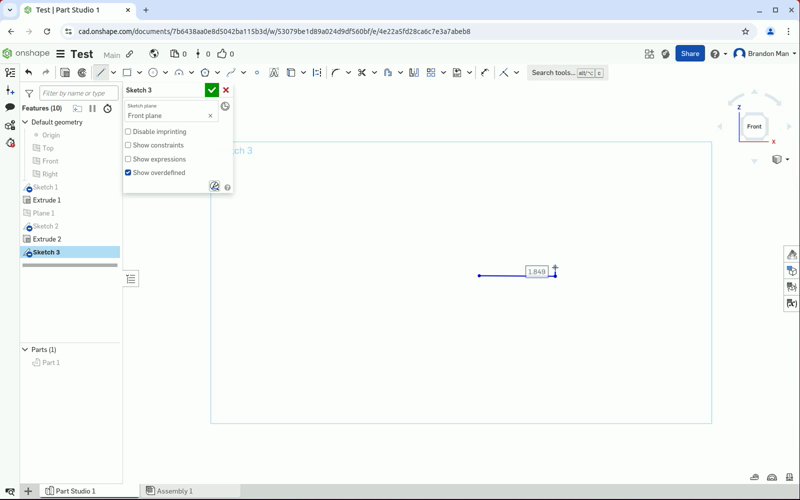
mouse_move(479, 267)
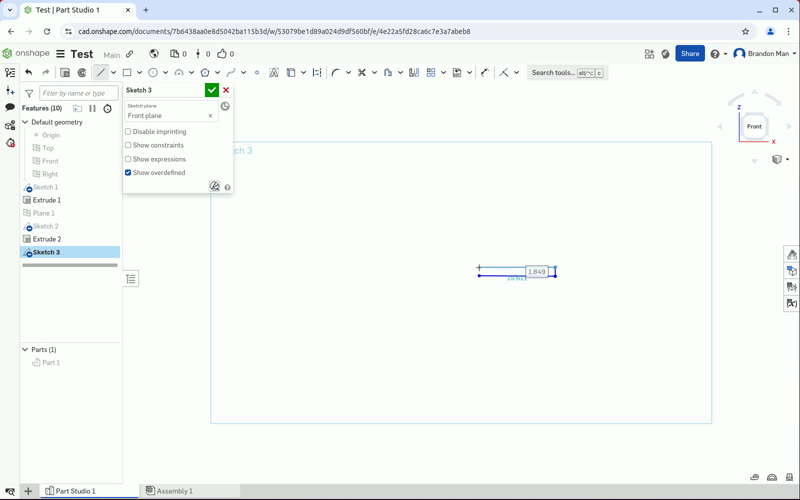
click(479, 267)
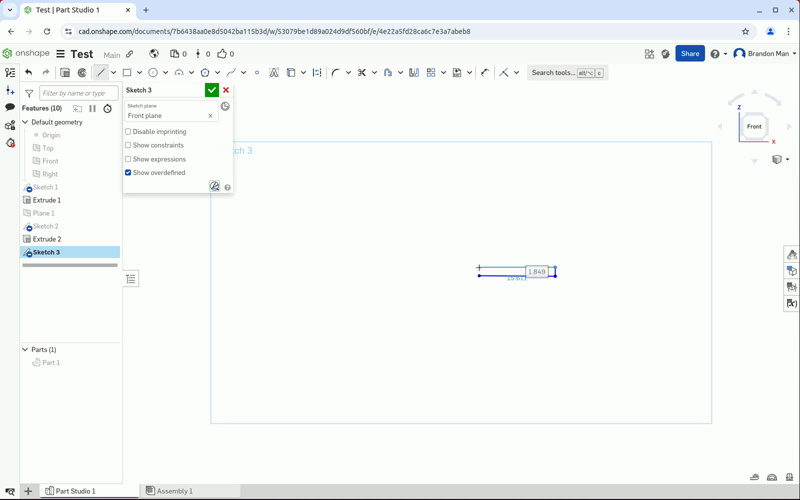
key_up(shift)
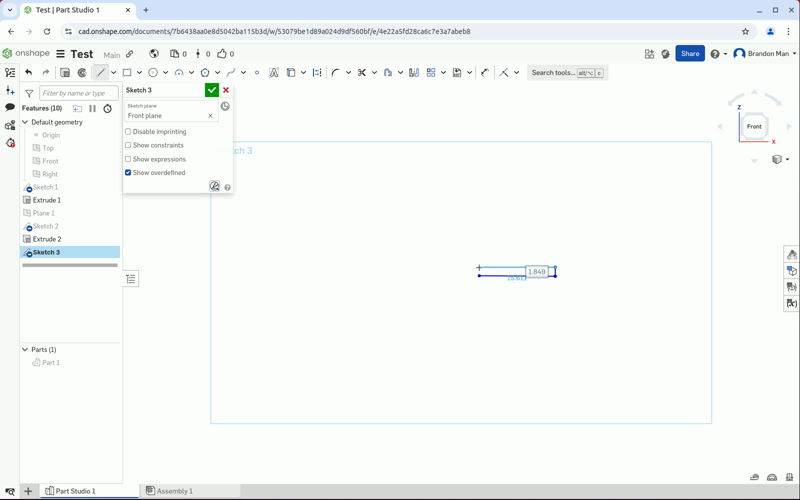
mouse_move(509, 267)
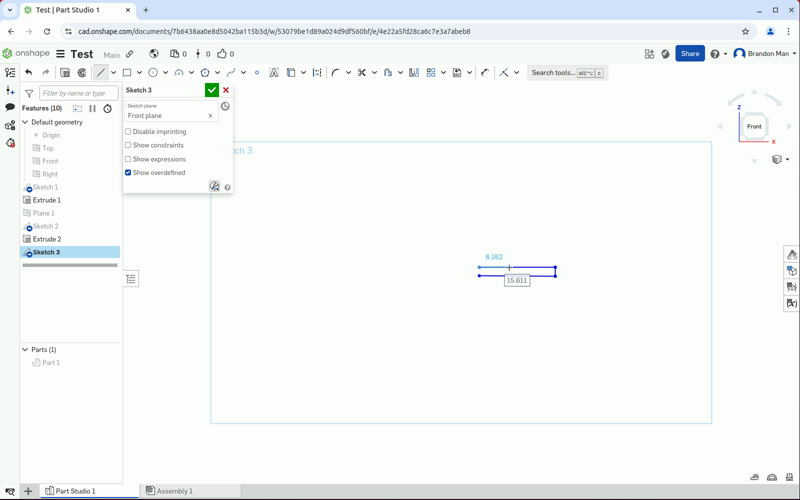
key_down(shift)
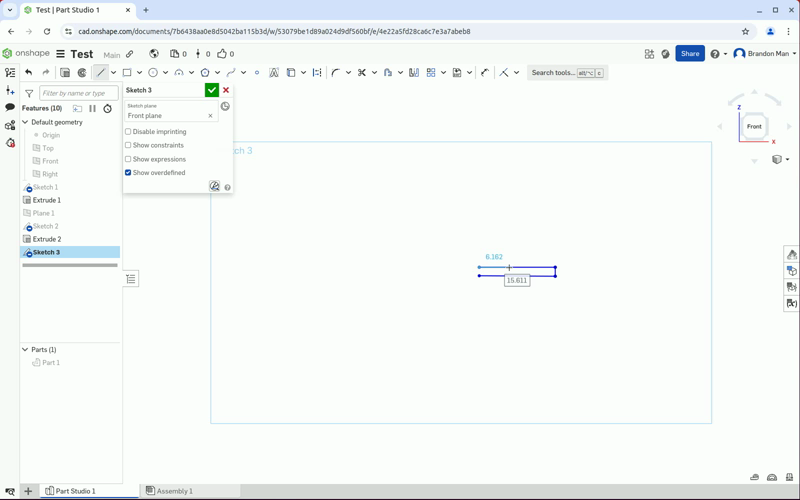
mouse_move(479, 275)
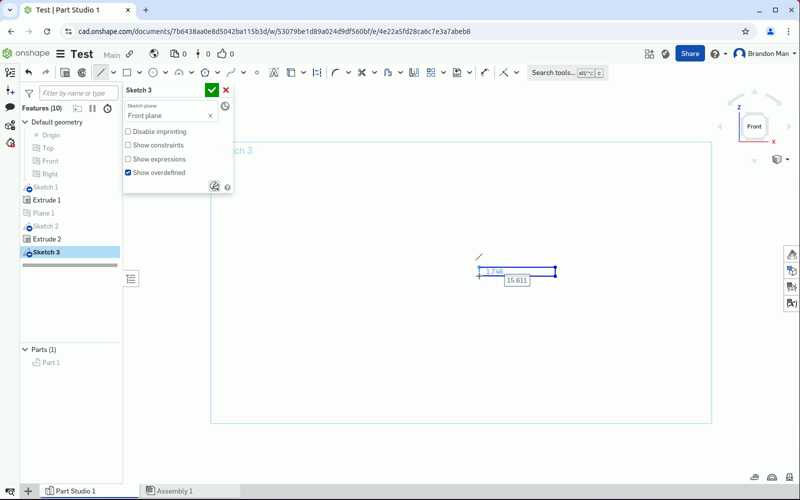
key_up(shift)
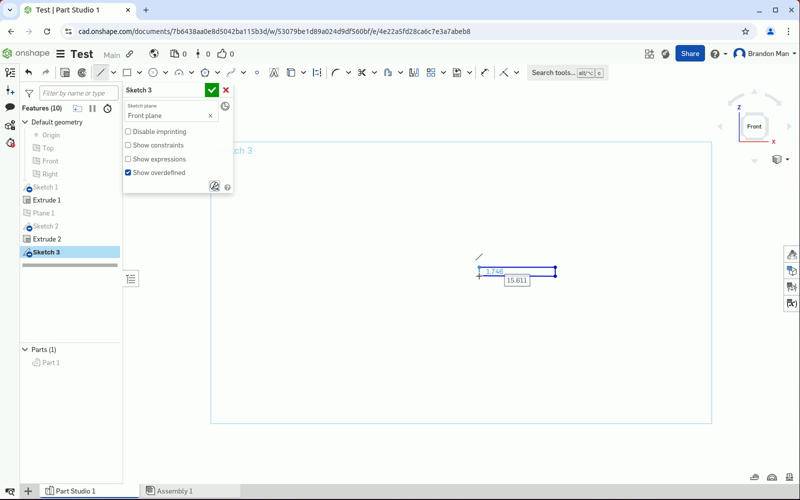
click(479, 275)
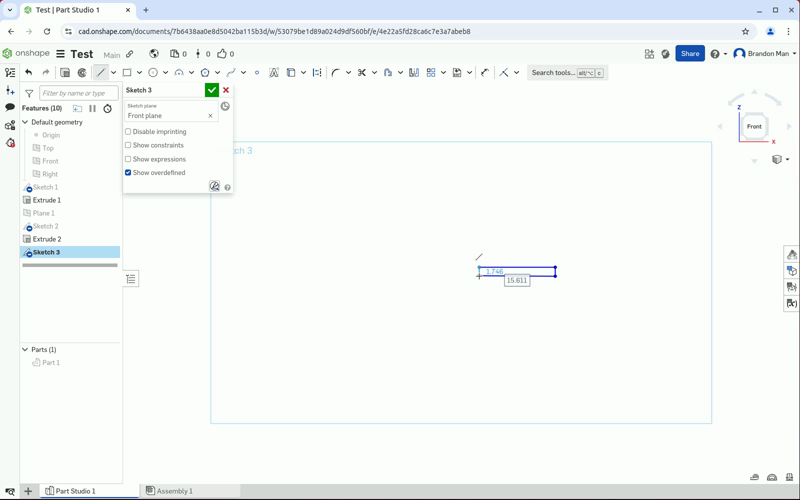
key(esc)
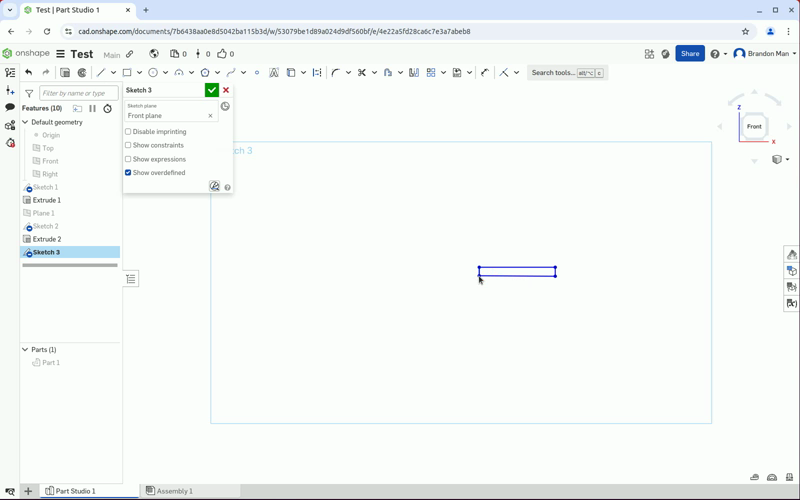
mouse_move(545, 268)
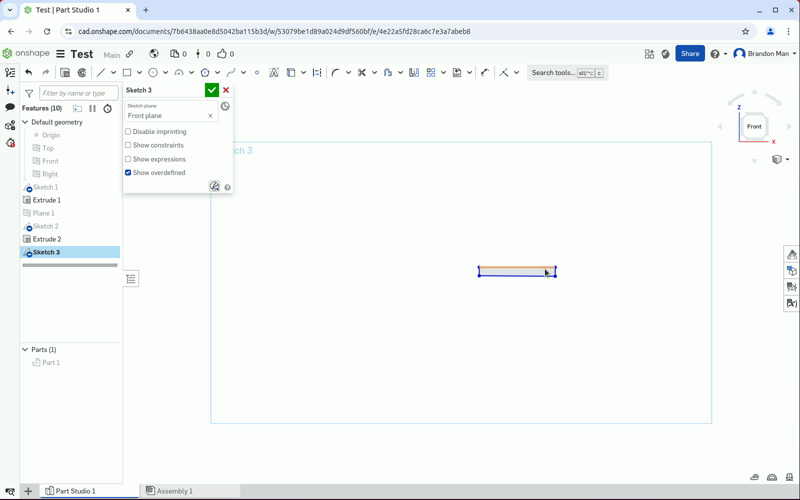
scroll(6)
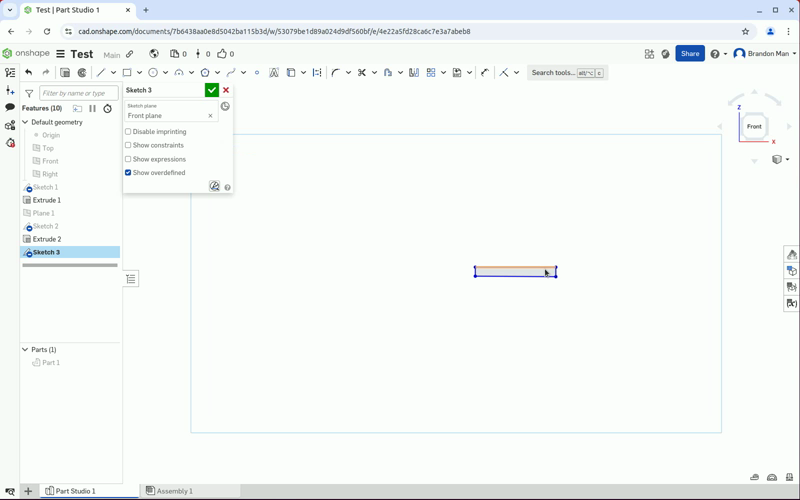
scroll(6)
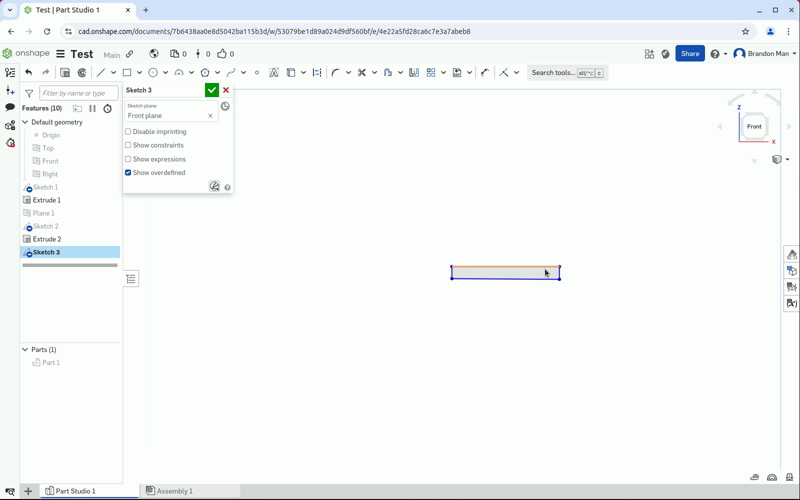
scroll(6)
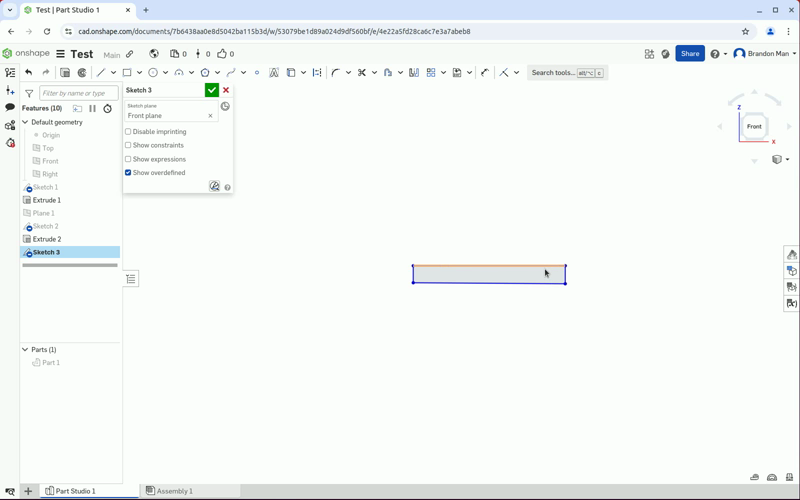
scroll(6)
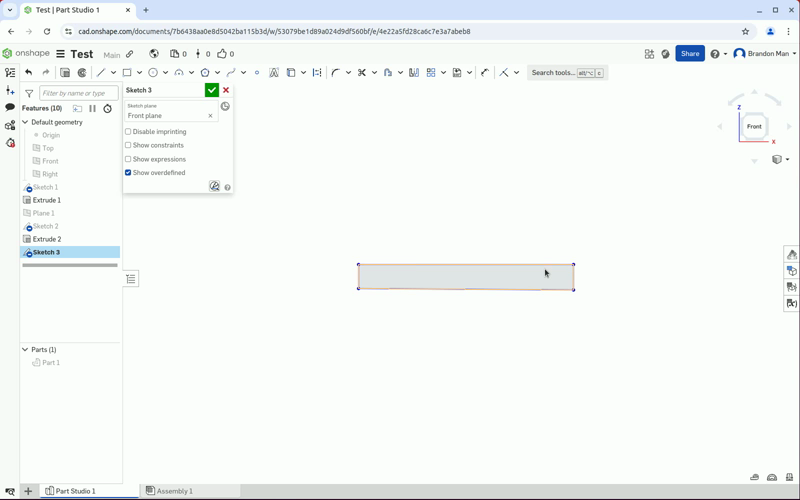
scroll(6)
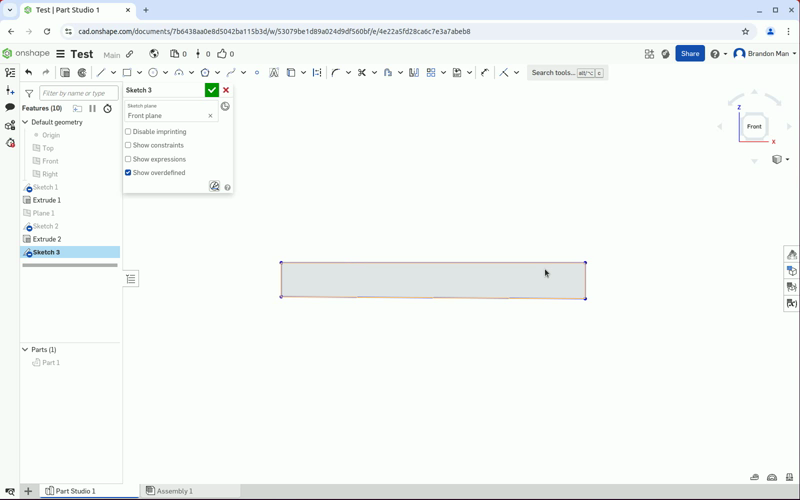
scroll(6)
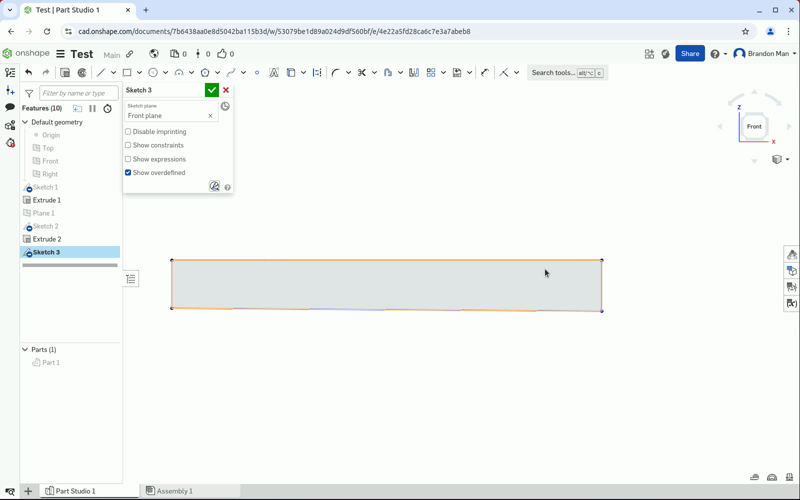
scroll(6)
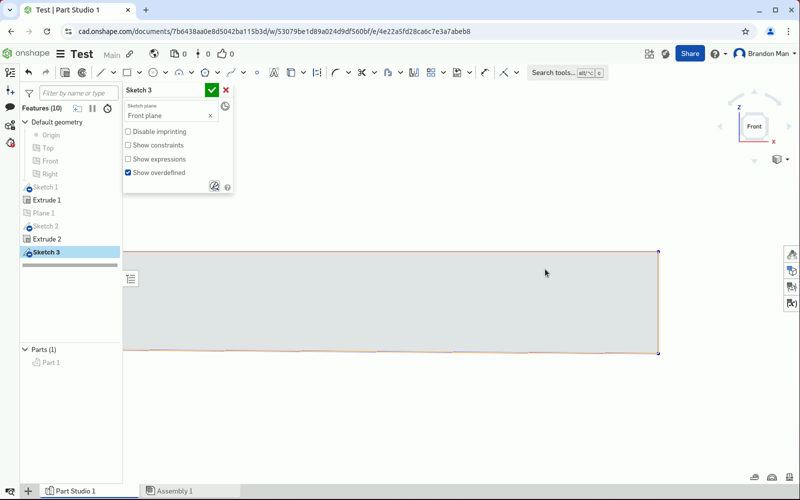
click(545, 268)
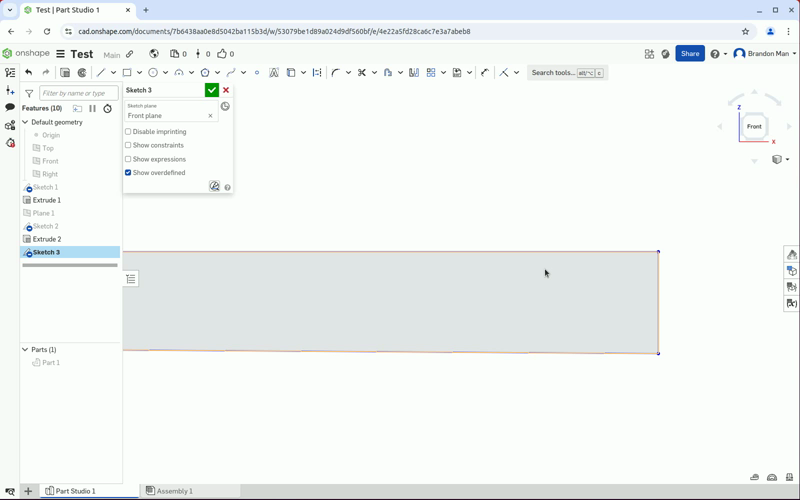
scroll(-6)
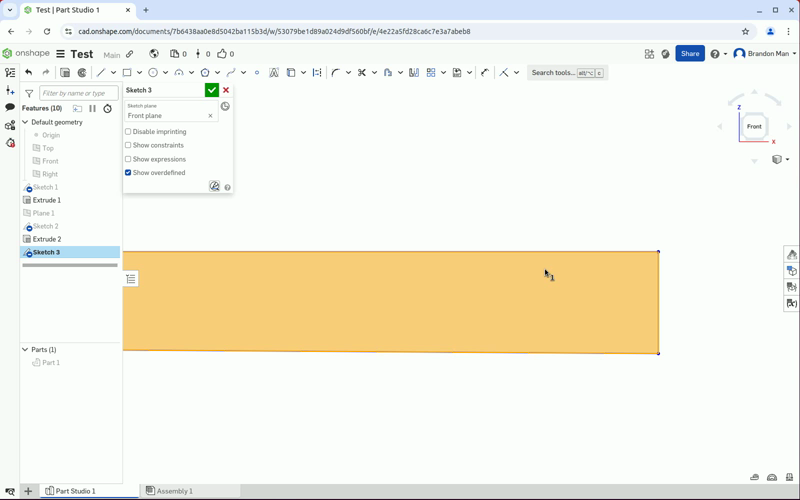
scroll(-6)
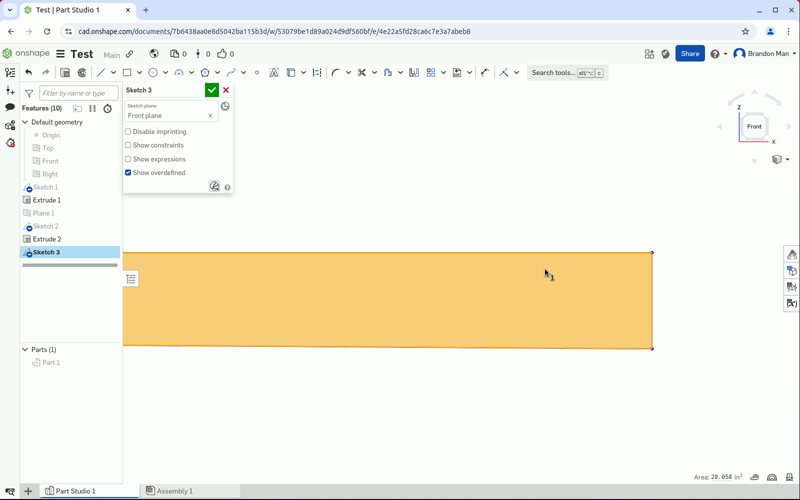
scroll(-6)
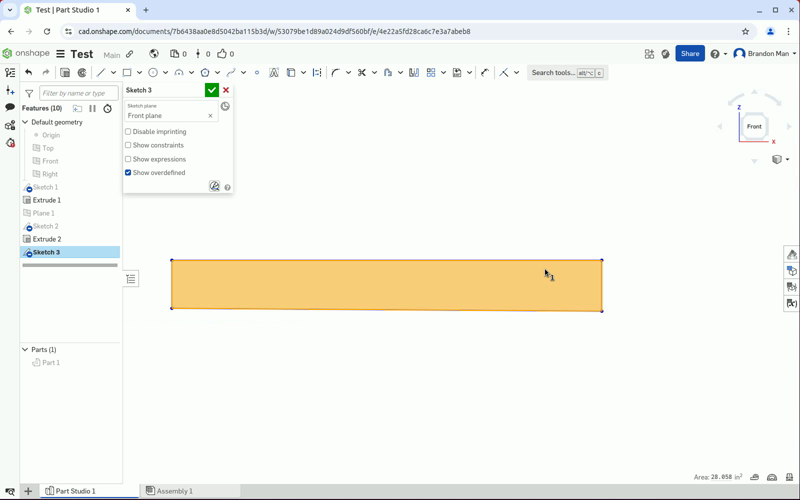
scroll(-6)
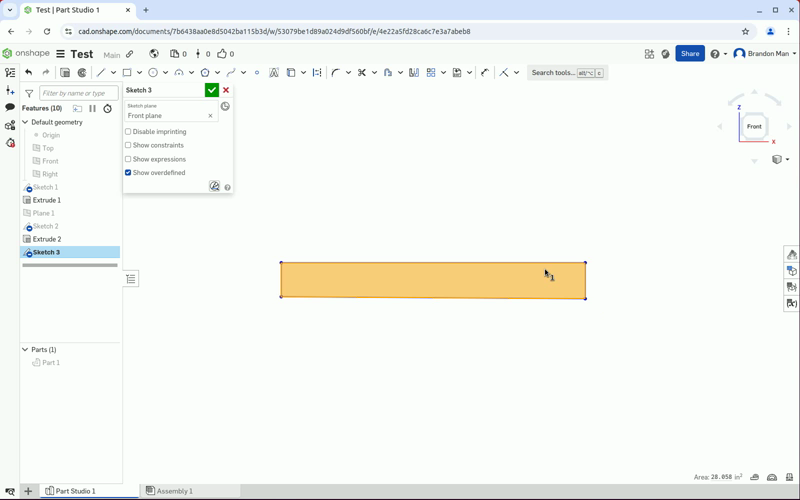
scroll(-6)
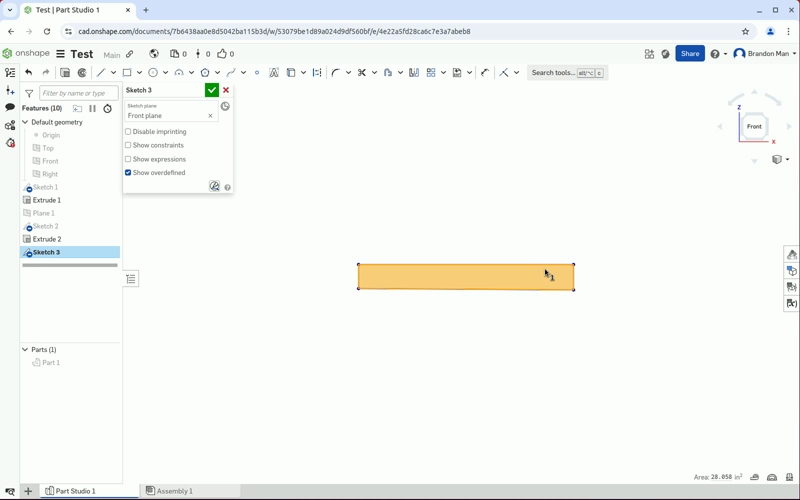
scroll(-6)
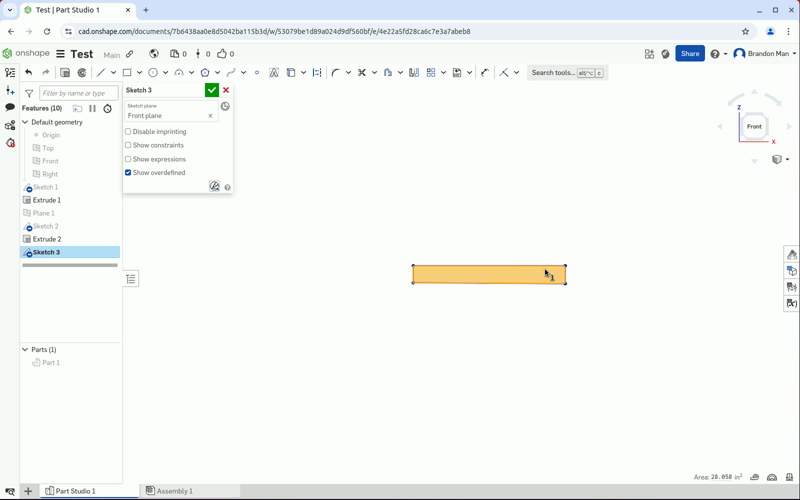
scroll(-6)
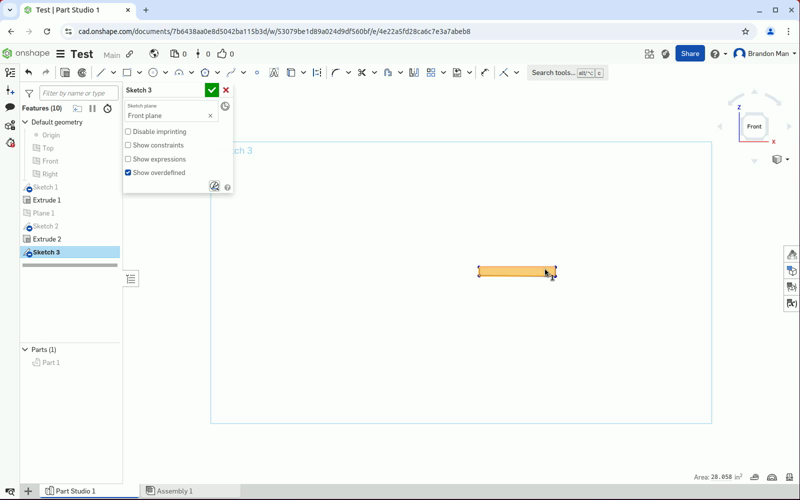
mouse_move(73, 352)
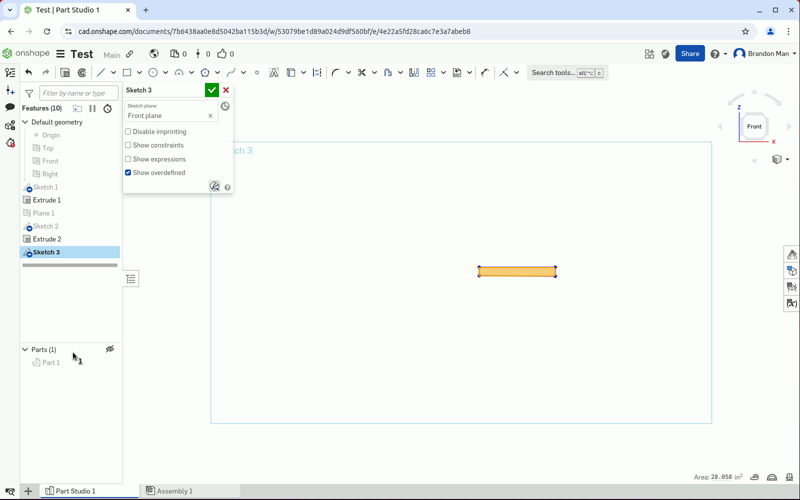
key(shift+y)
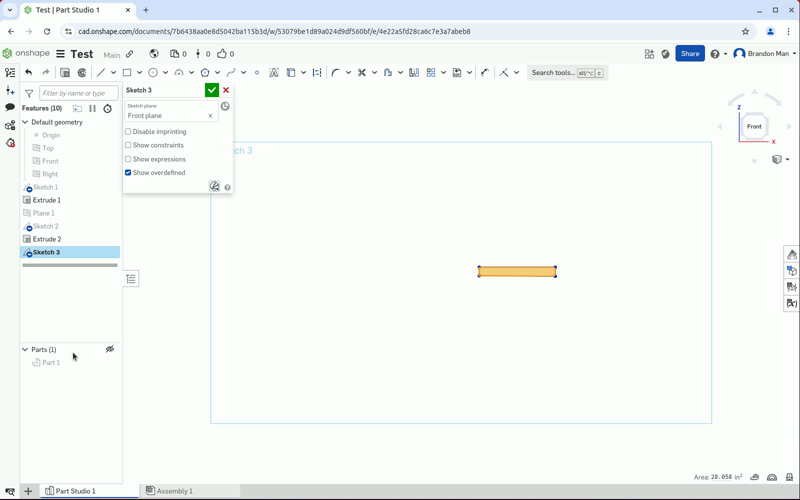
key(shift+e)
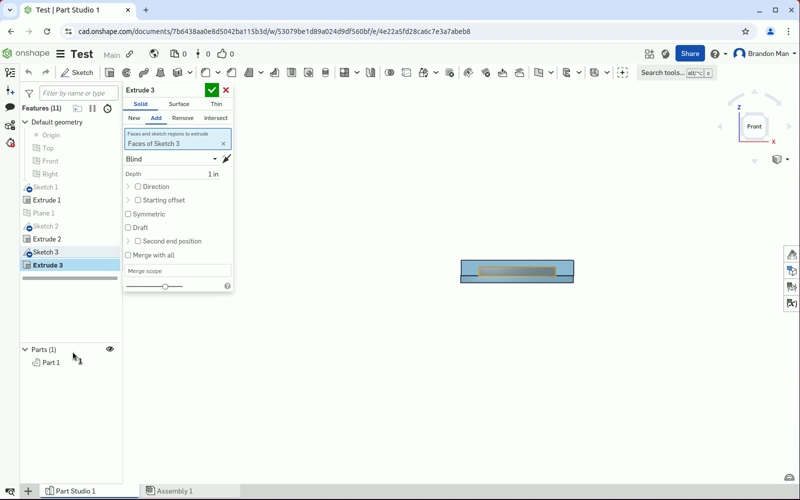
mouse_move(143, 106)
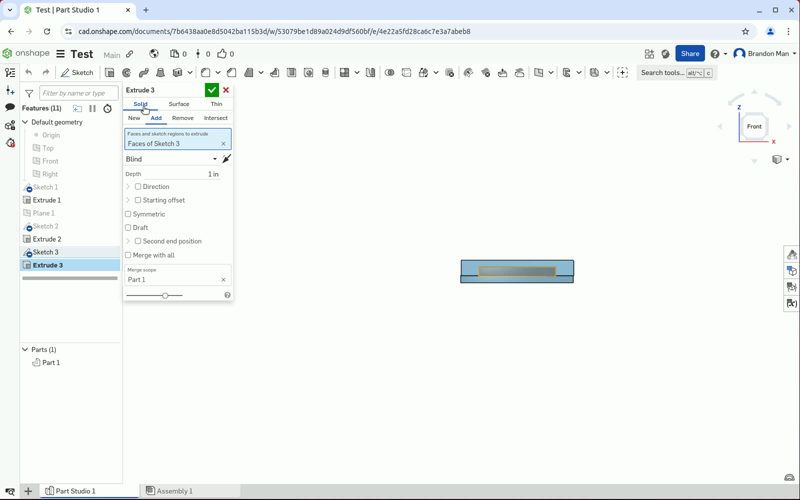
click(143, 106)
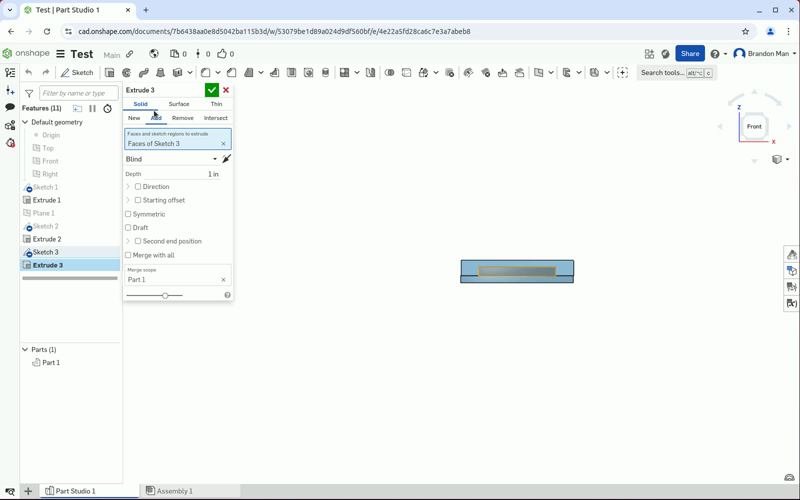
mouse_move(186, 120)
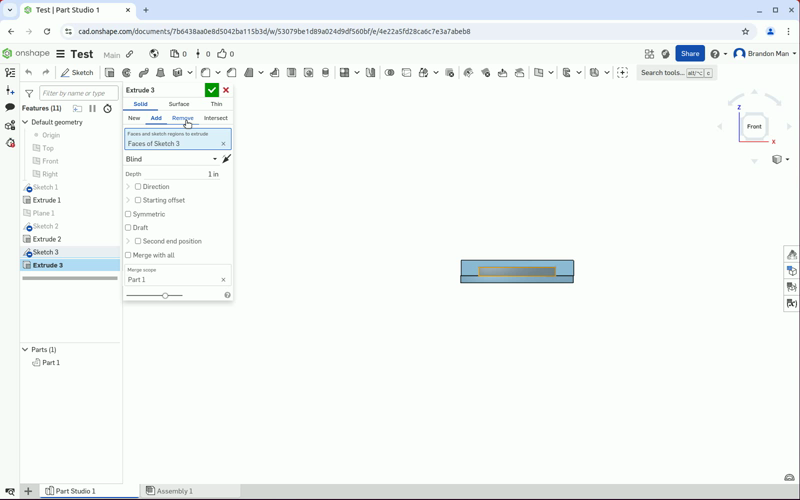
click(186, 120)
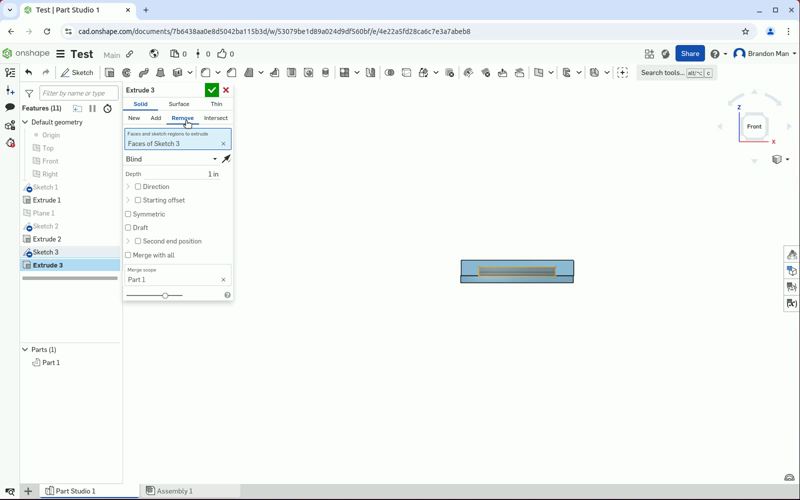
key(tab, 4)
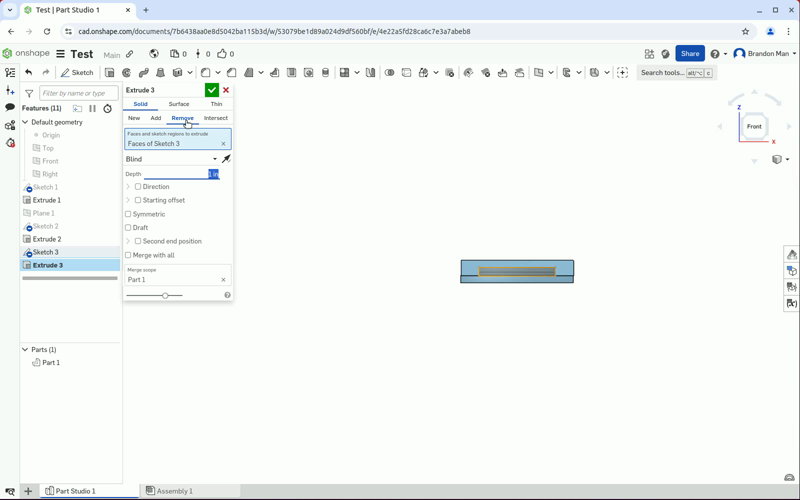
text(7.703)
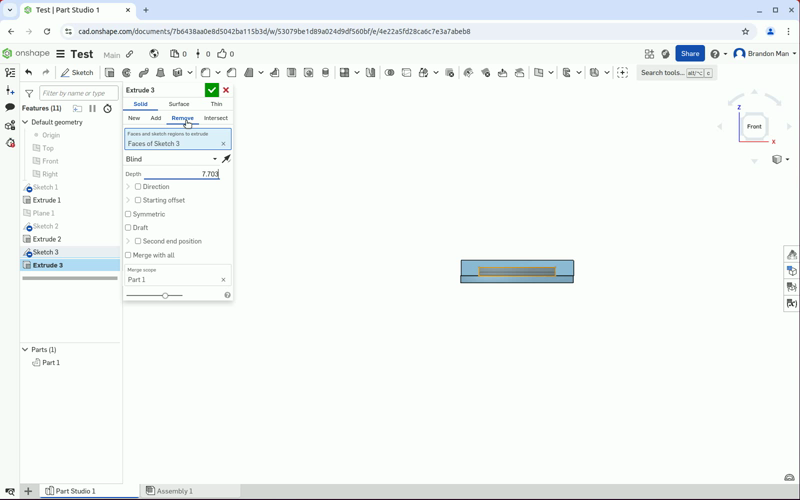
key(tab, 6)
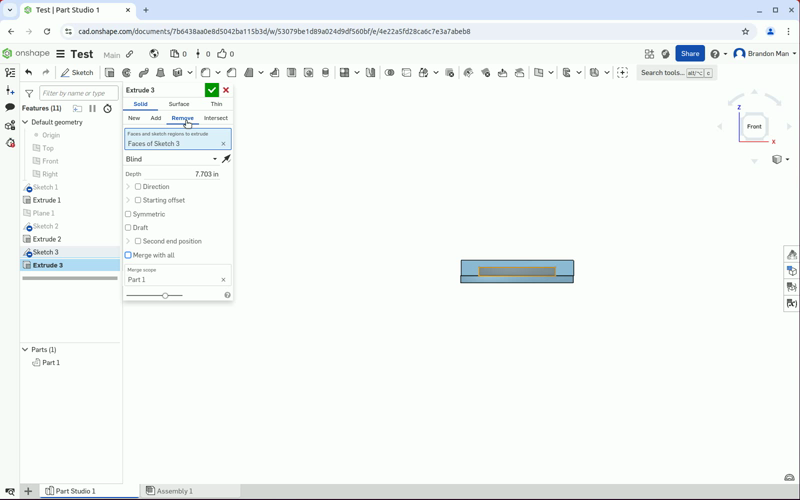
key(space)
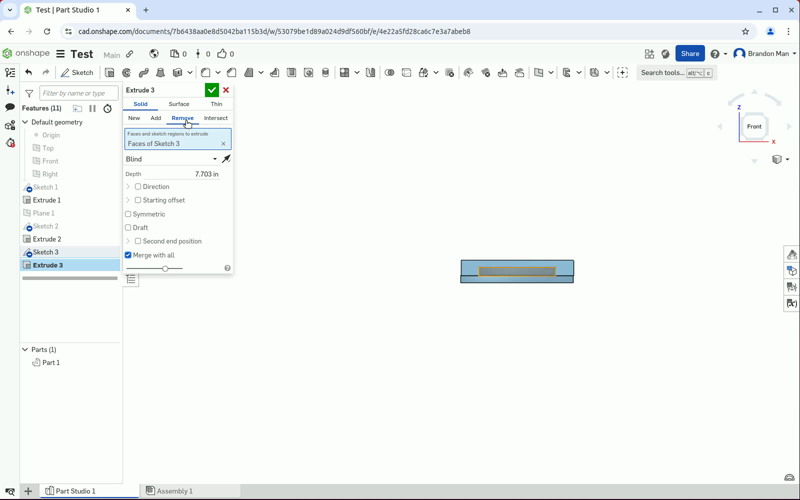
key(enter)
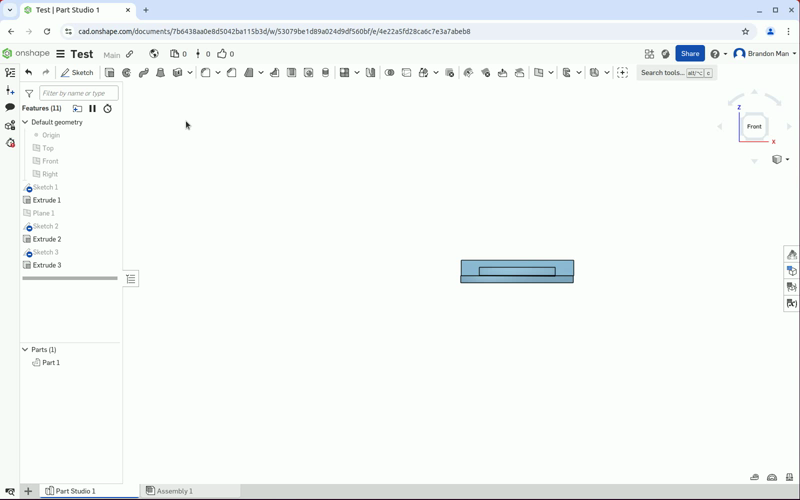
key(shift+h)
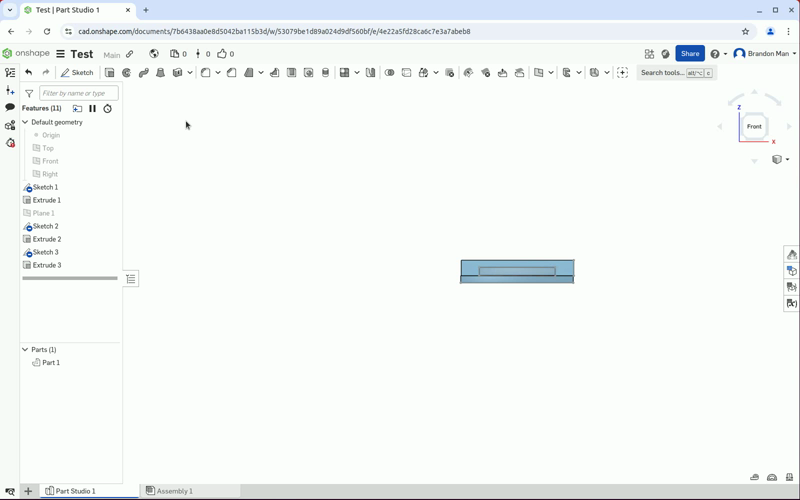
key(shift+h)
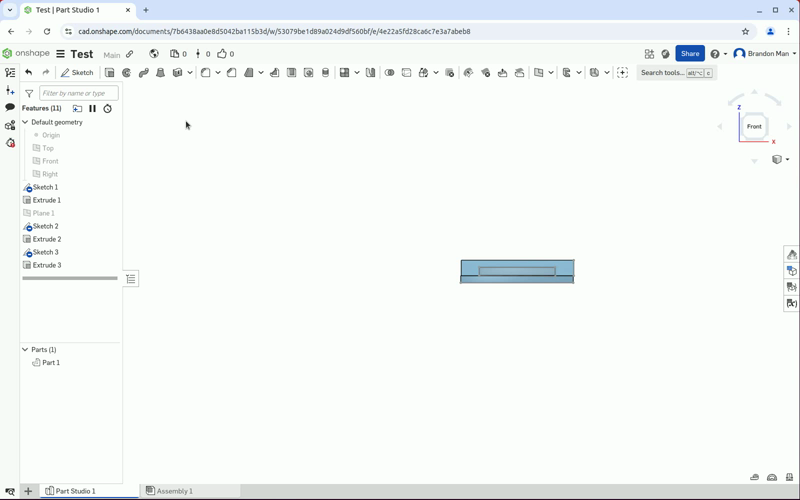
key(shift+7)
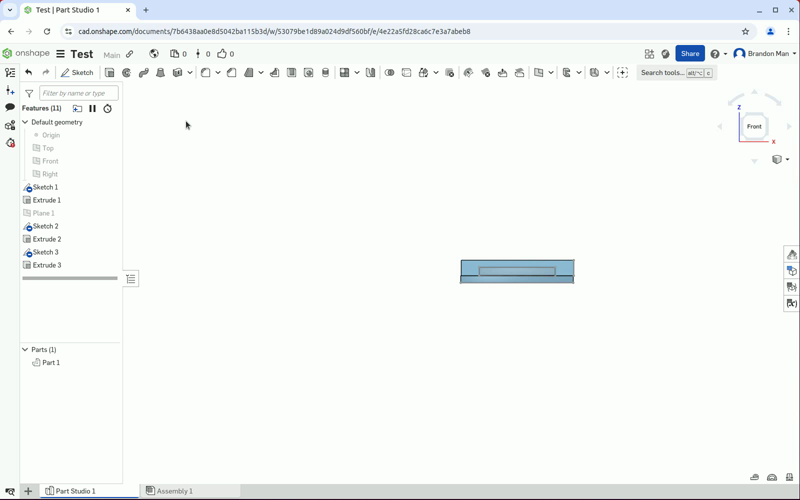
key(left, 2)
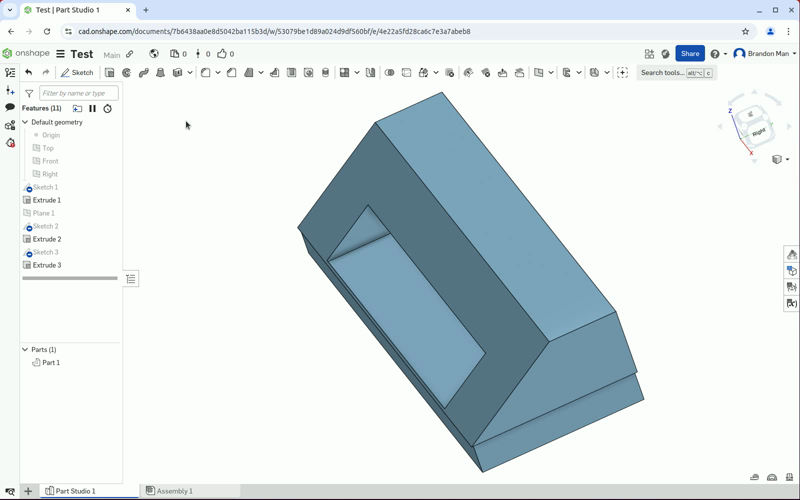
key(down, 2)
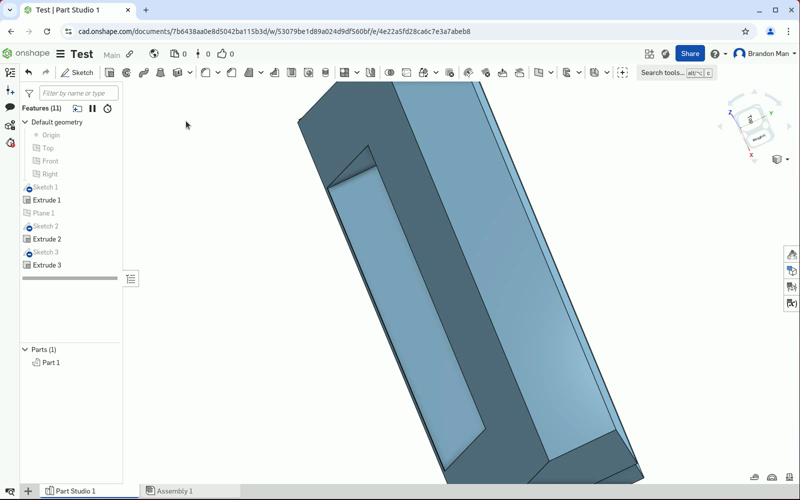
key(up, 2)
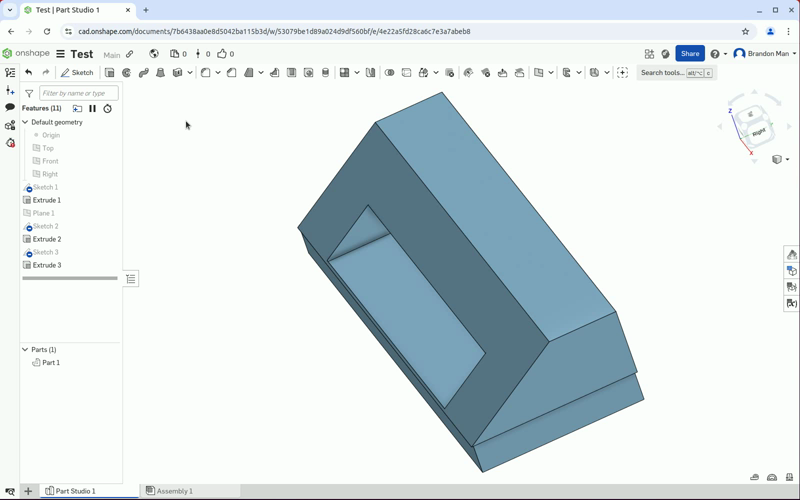
key(right, 2)
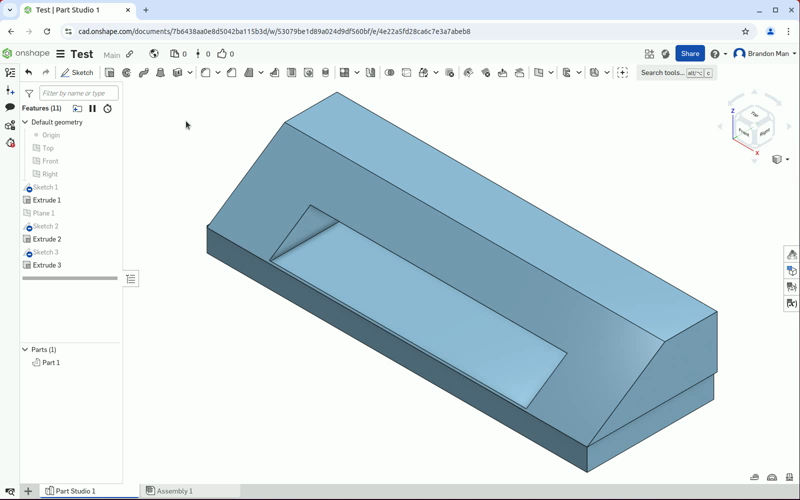
mouse_move(73, 189)
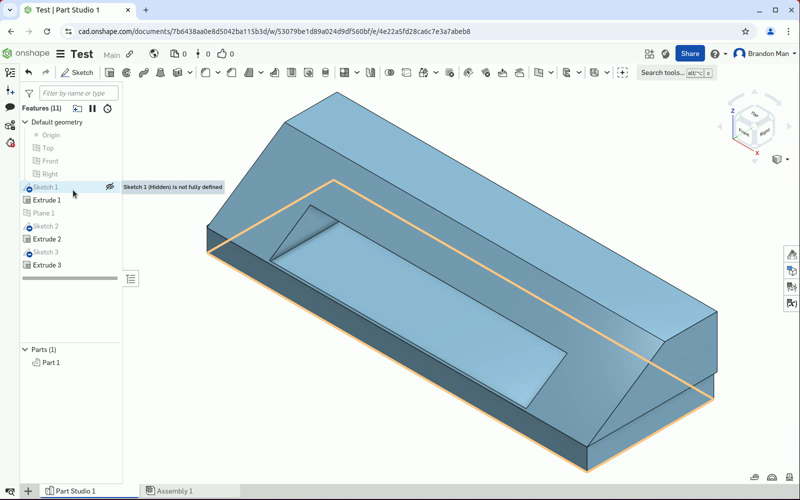
click(73, 189)